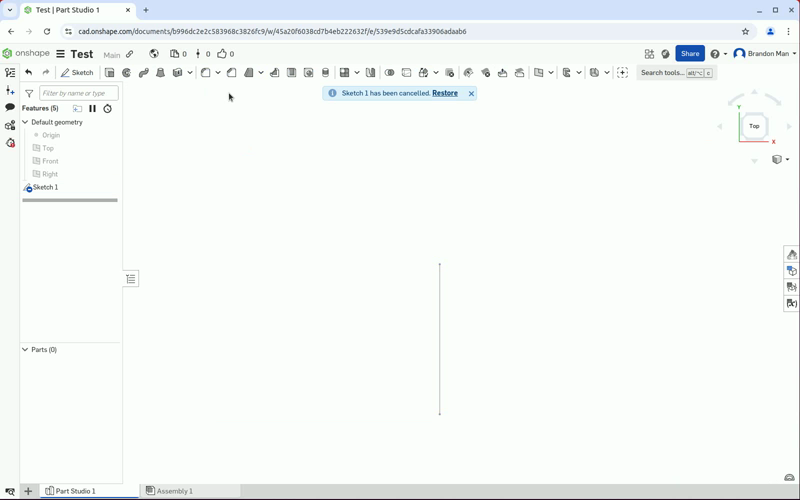
key(shift+h)
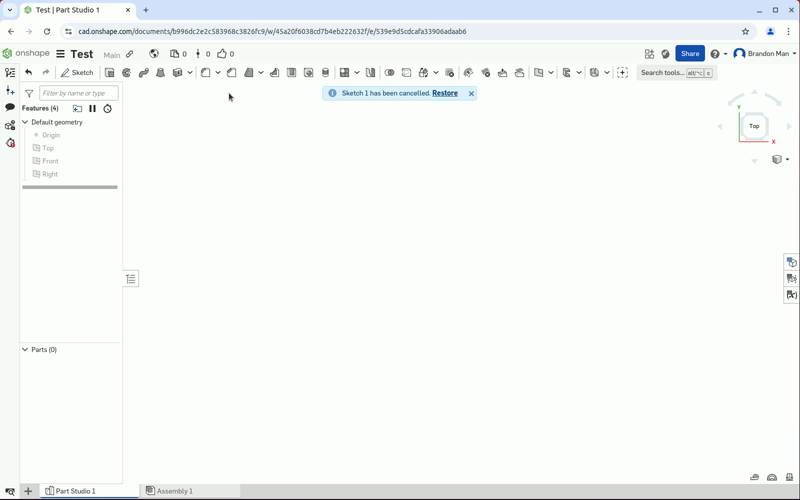
mouse_move(73, 352)
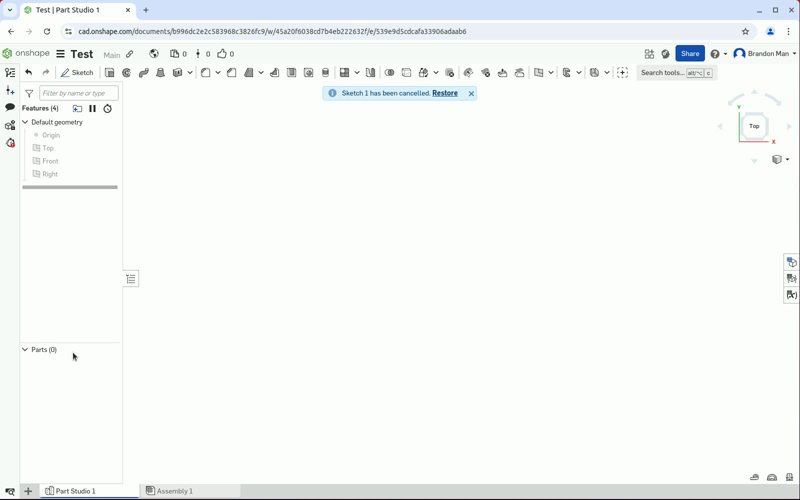
key(y)
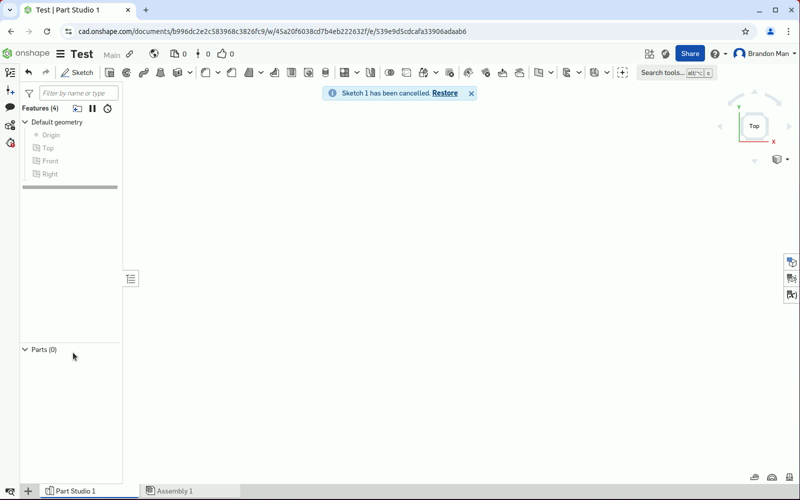
key(shift+p)
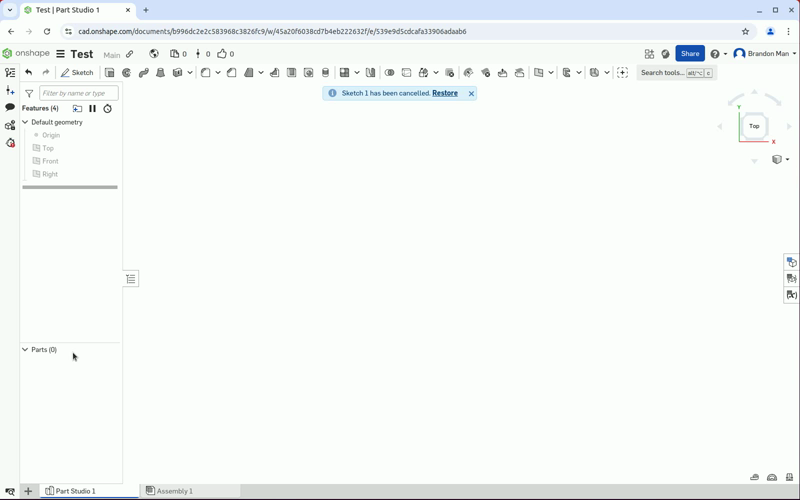
key(space)
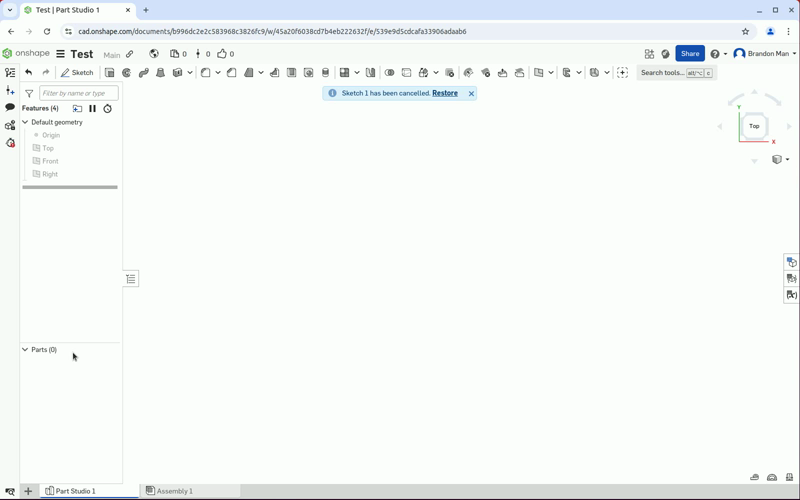
key_down(shift)
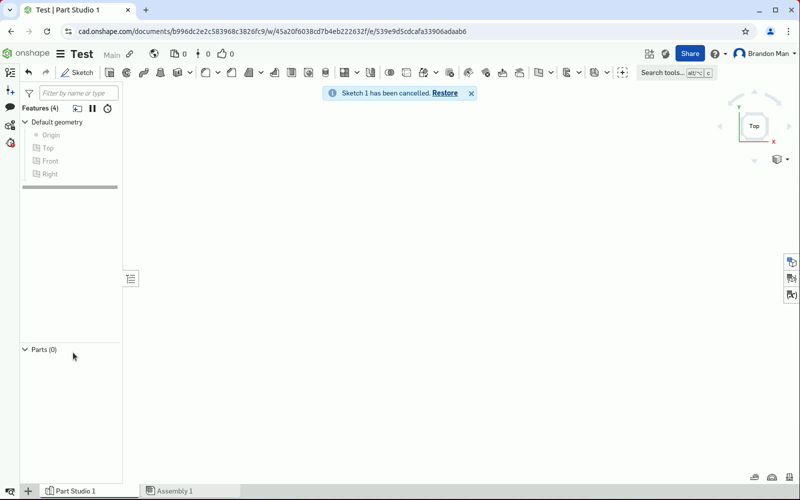
key(up)
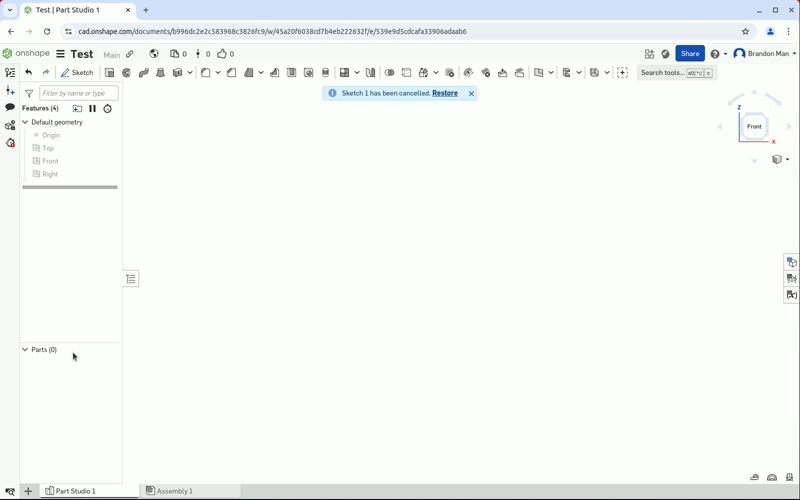
key_up(shift)
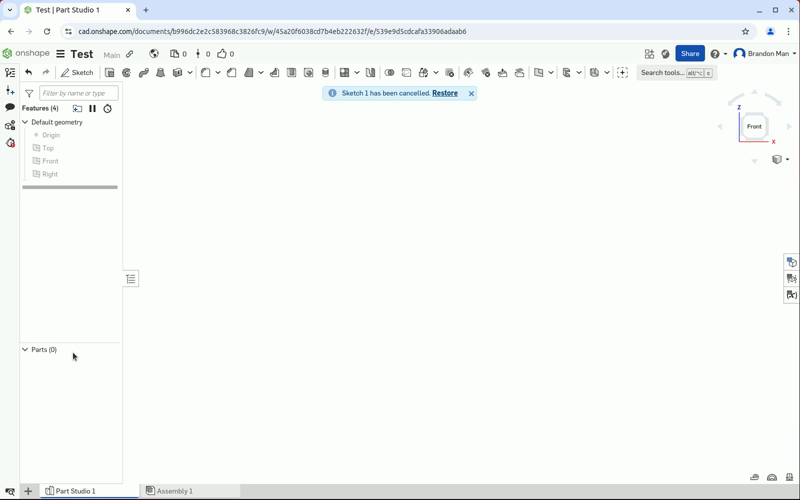
mouse_move(73, 352)
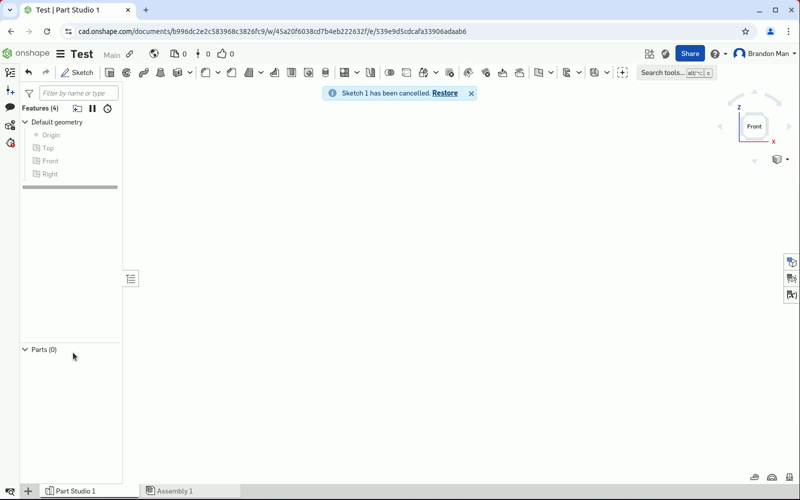
key(shift+y)
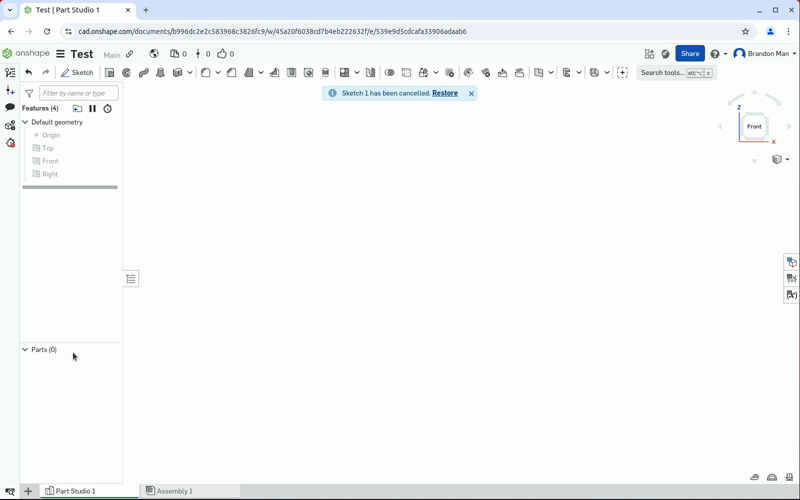
key(shift+s)
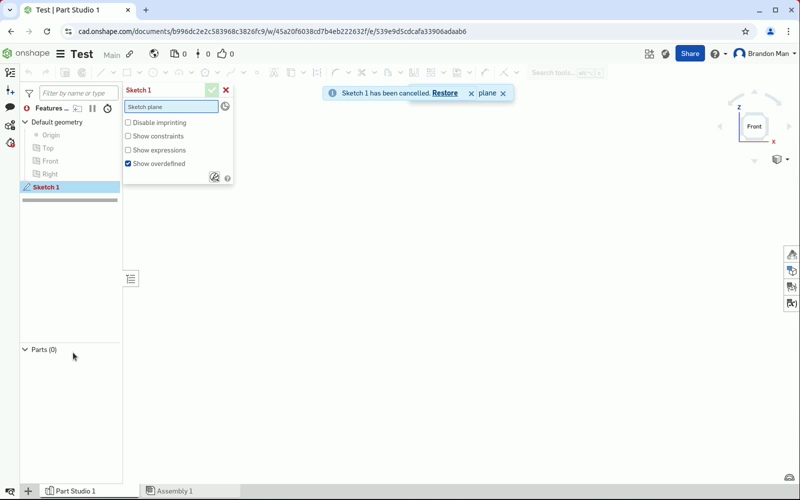
mouse_move(73, 163)
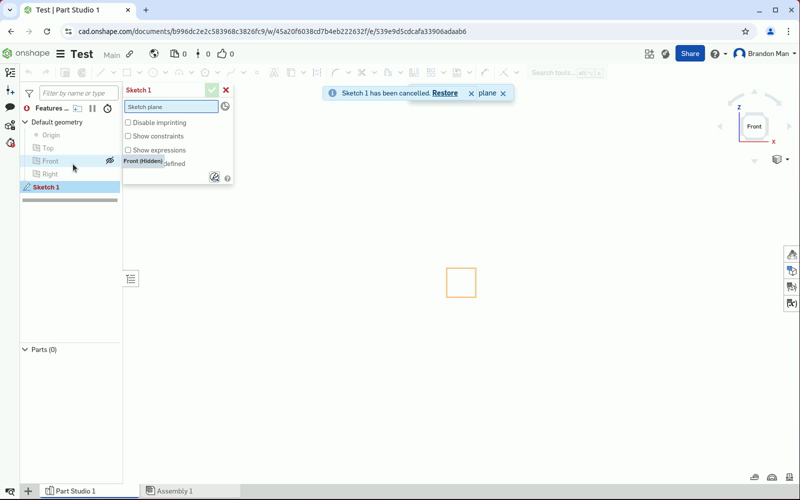
click(73, 163)
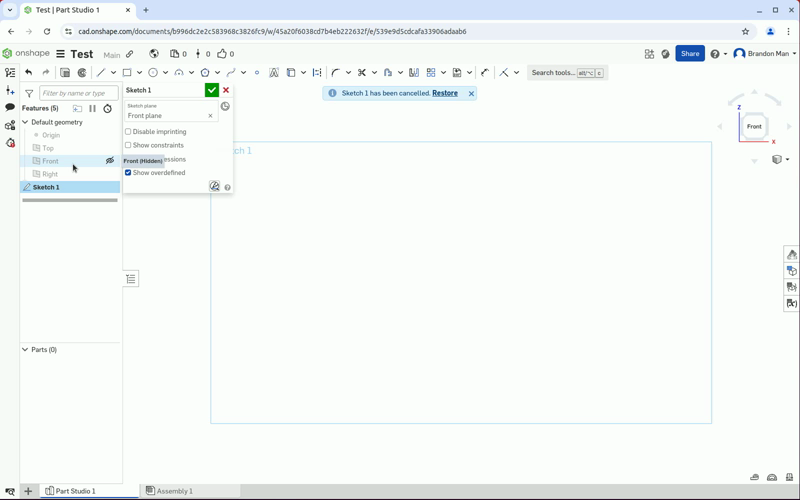
mouse_move(73, 352)
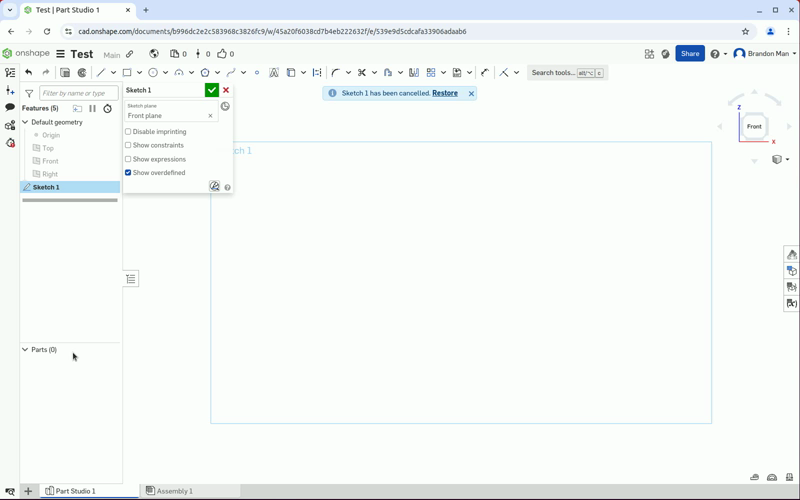
key(y)
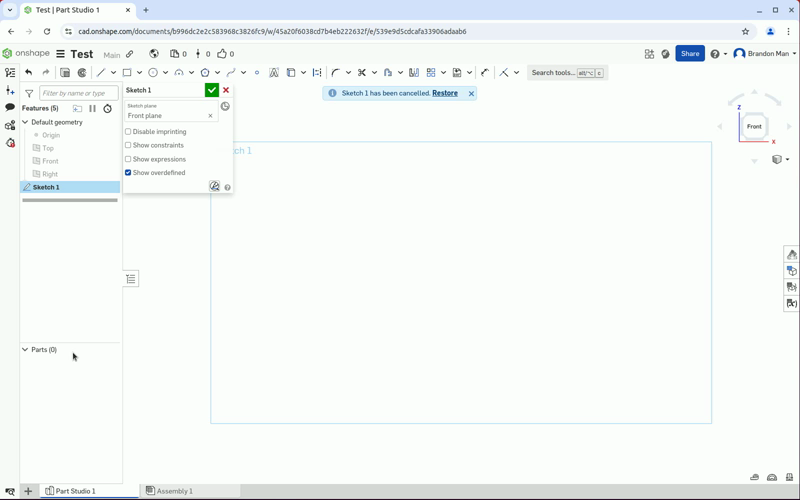
key(c)
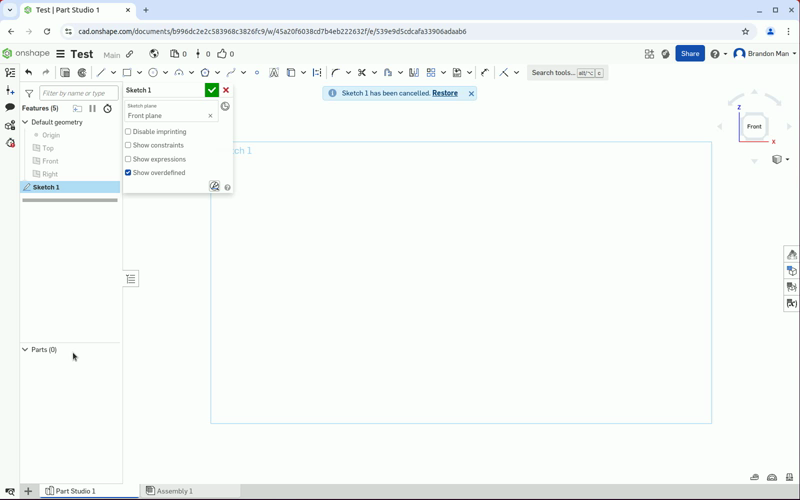
key_down(shift)
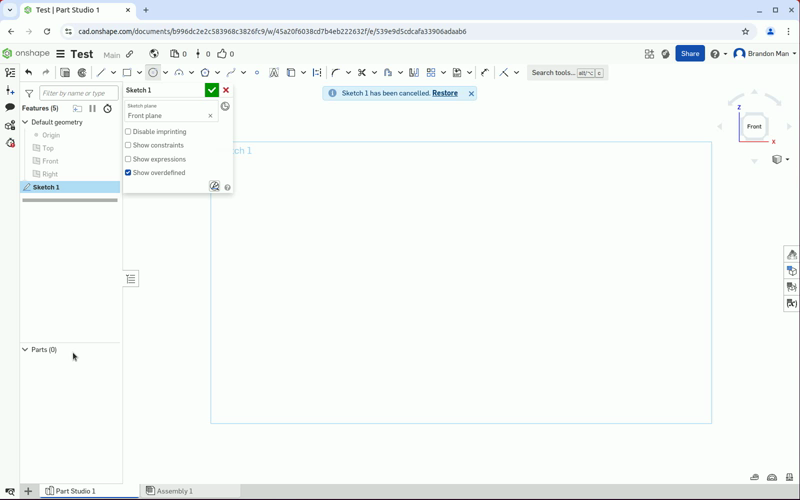
mouse_move(461, 282)
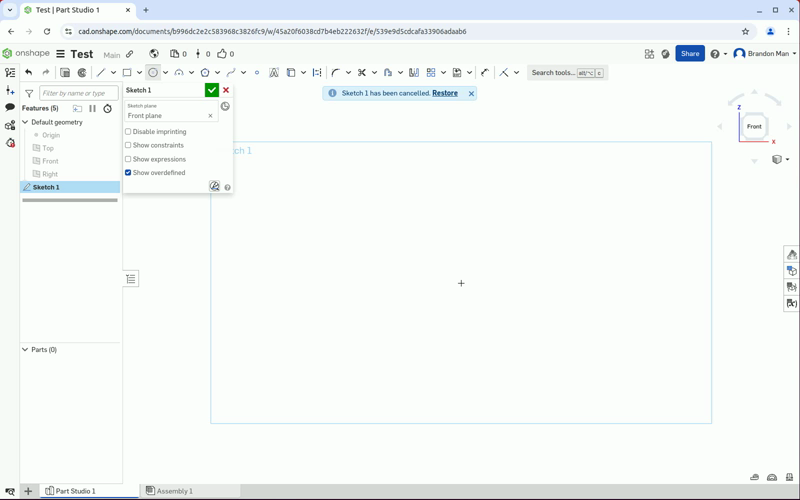
click(461, 282)
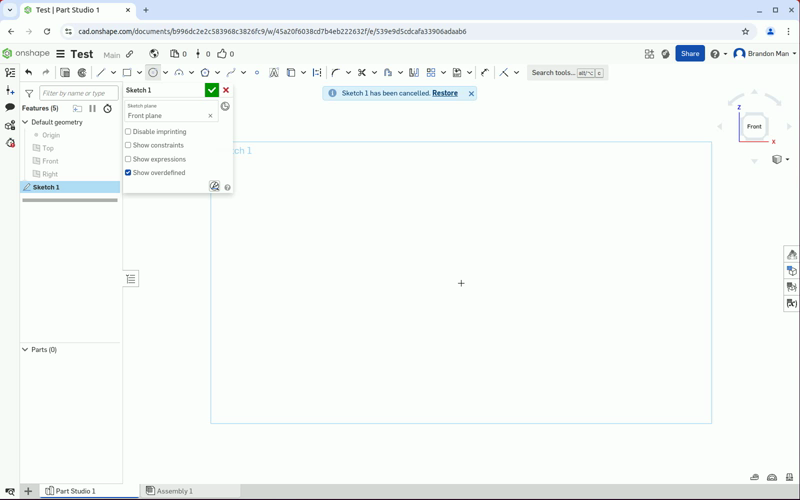
key_up(shift)
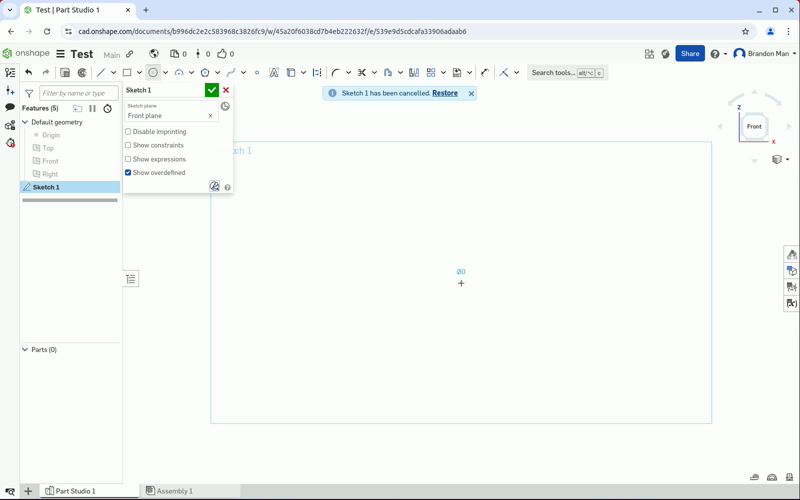
mouse_move(574, 282)
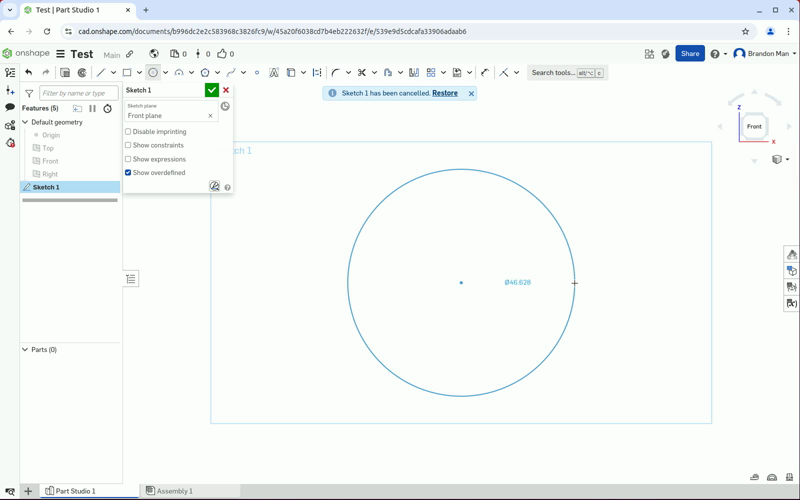
click(574, 282)
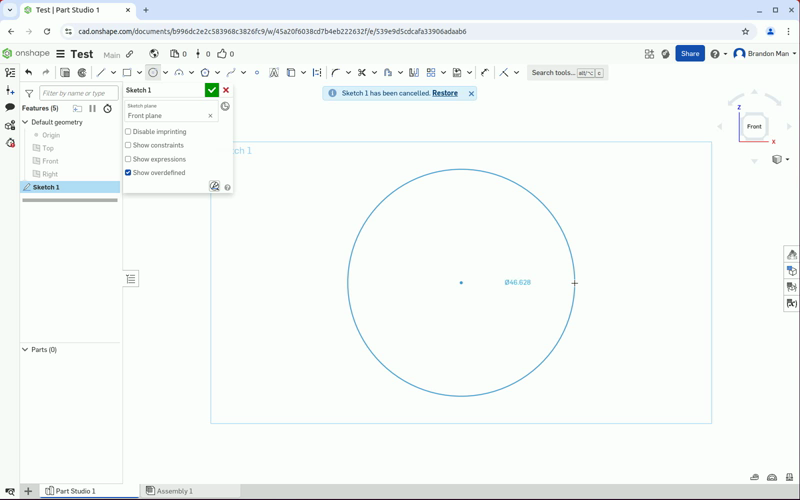
key(esc)
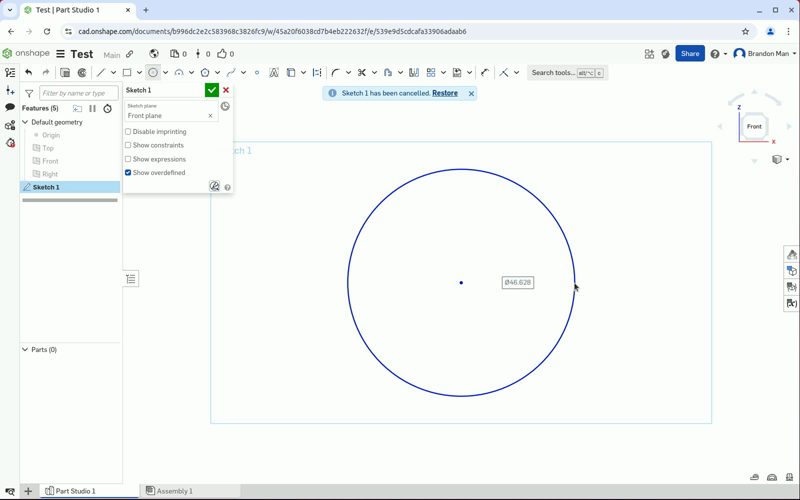
mouse_move(444, 212)
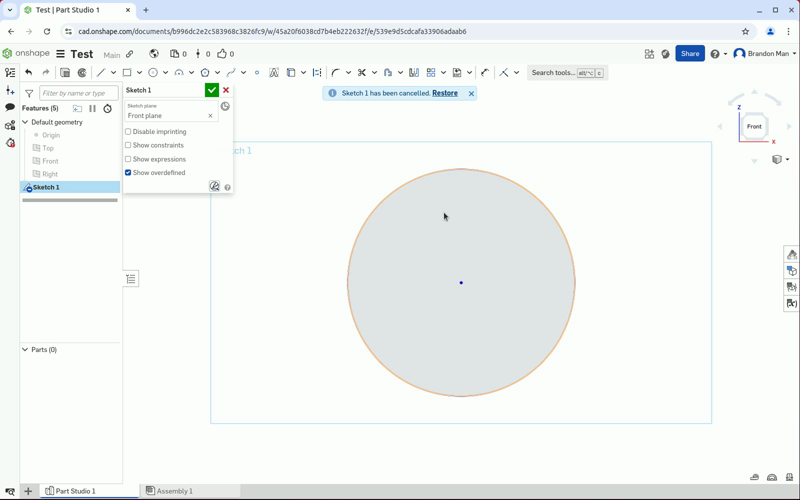
click(444, 212)
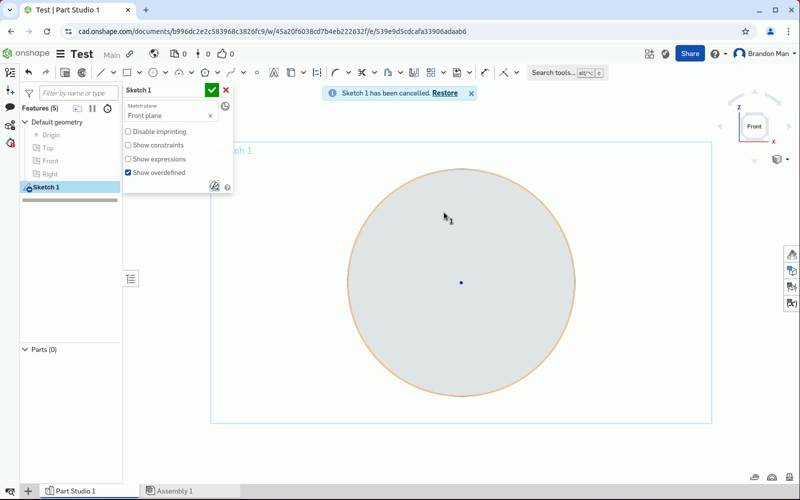
mouse_move(73, 352)
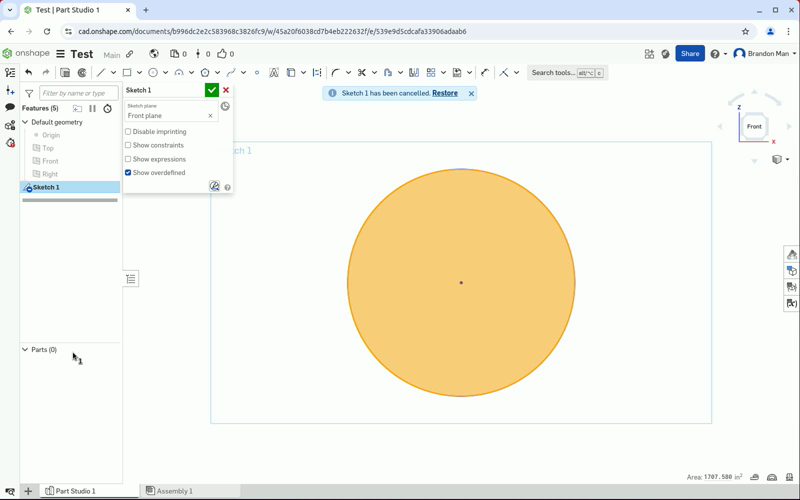
key(shift+y)
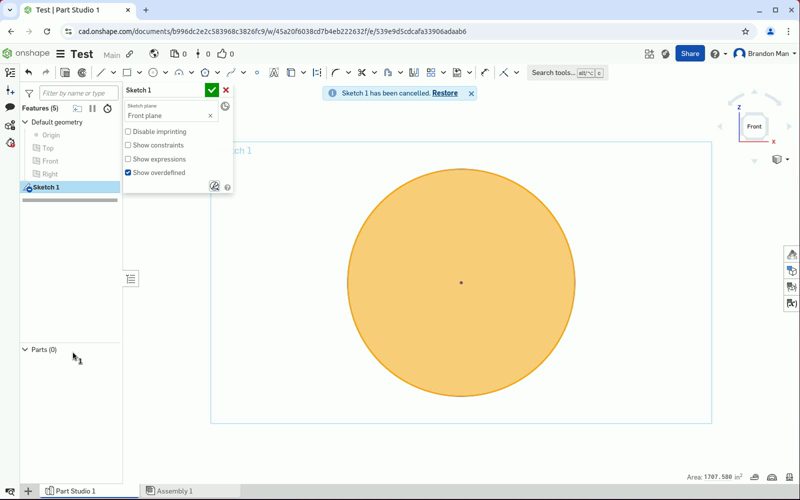
key(shift+e)
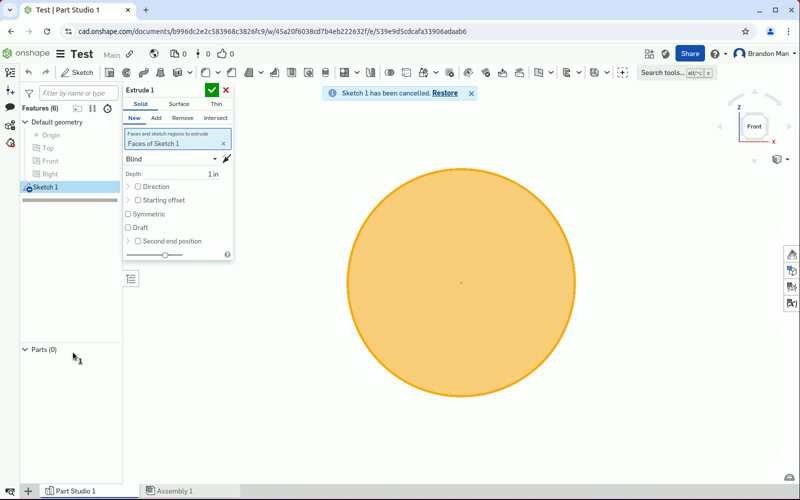
mouse_move(143, 106)
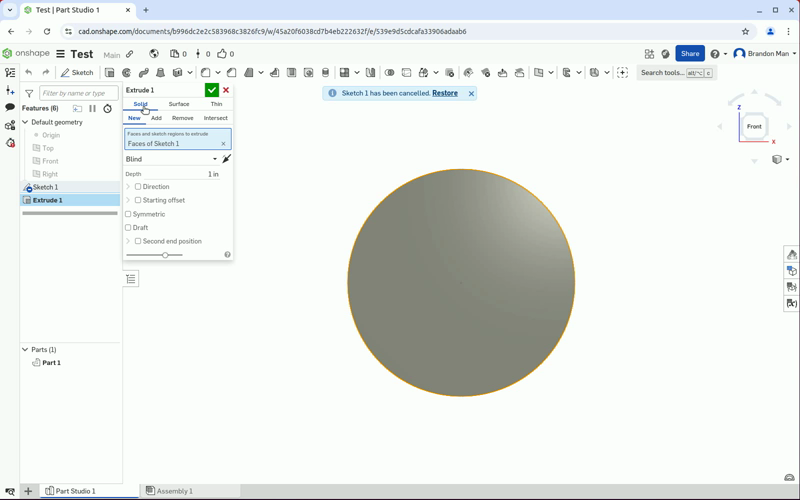
click(143, 106)
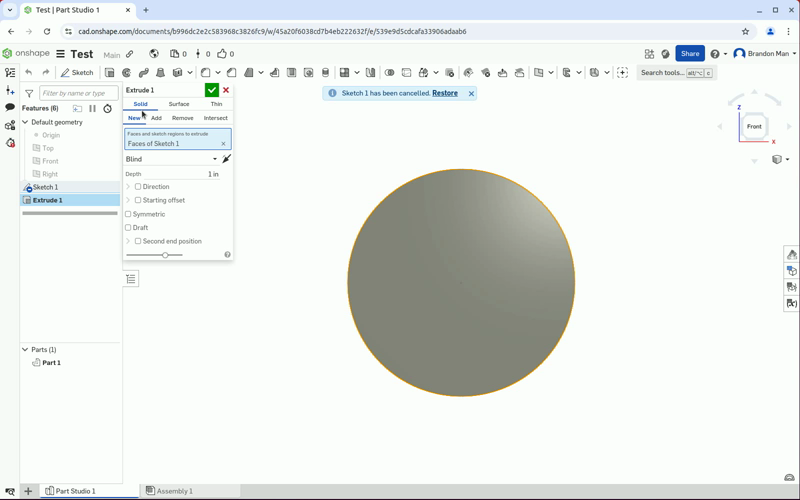
mouse_move(137, 120)
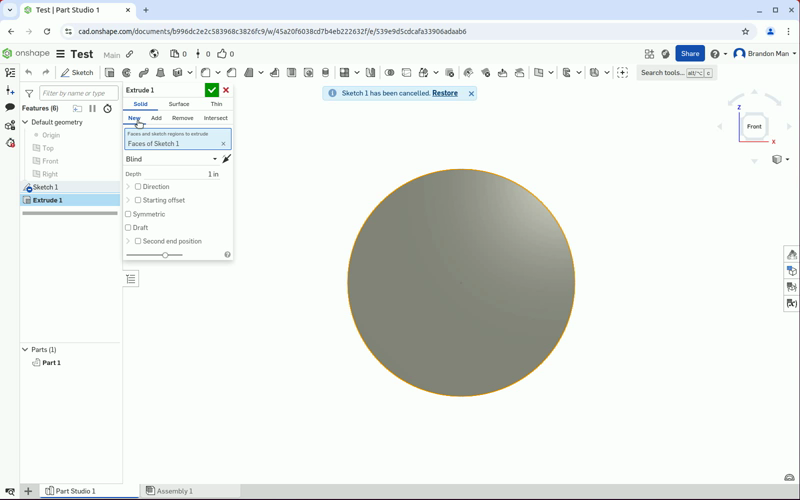
click(137, 120)
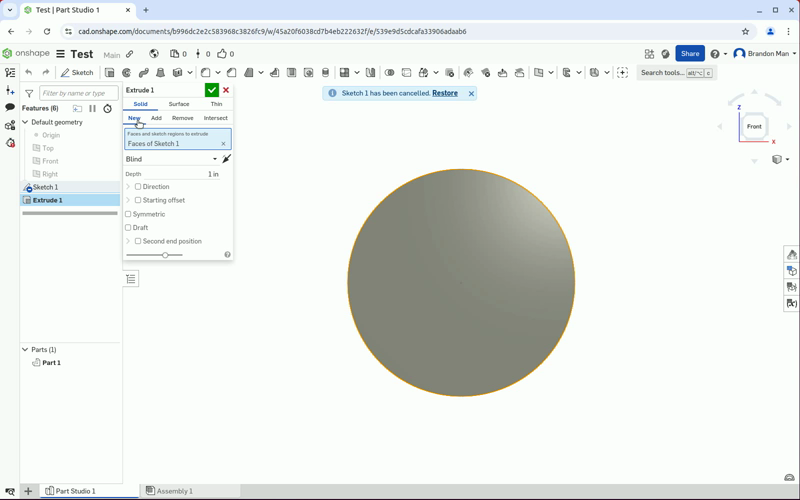
key(tab, 4)
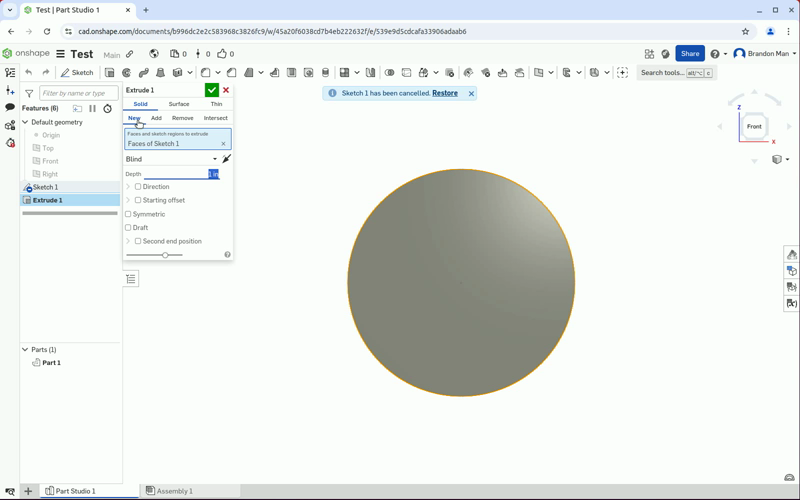
text(10.832)
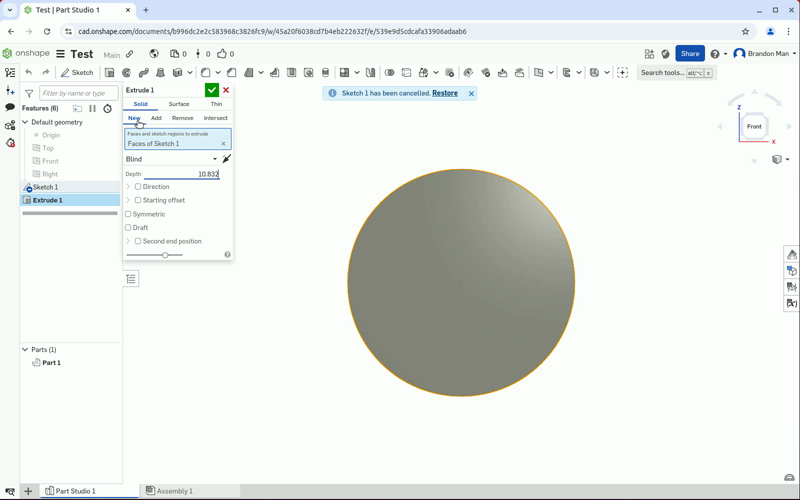
key(enter)
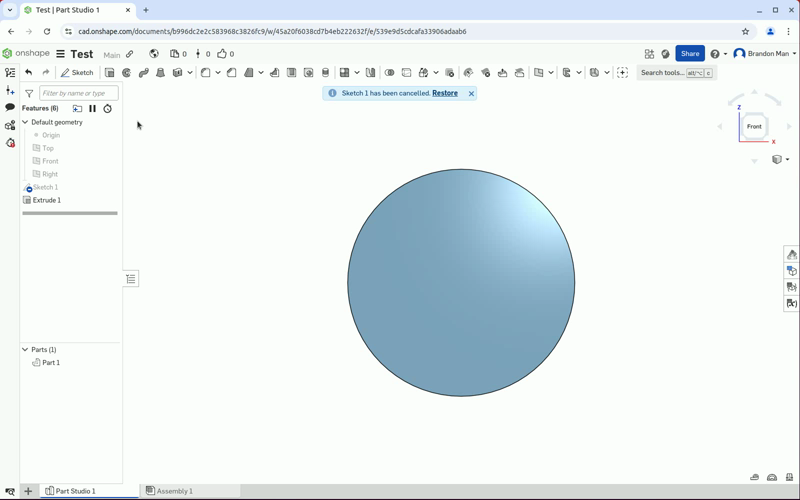
key(shift+h)
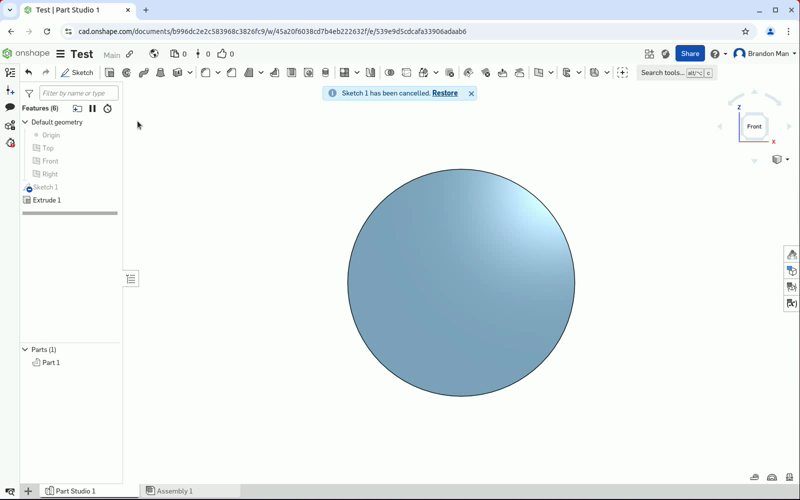
key(shift+h)
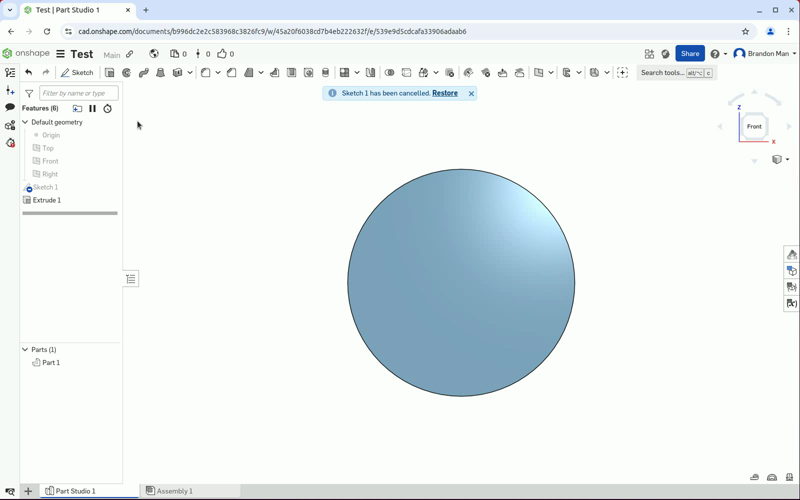
mouse_move(73, 189)
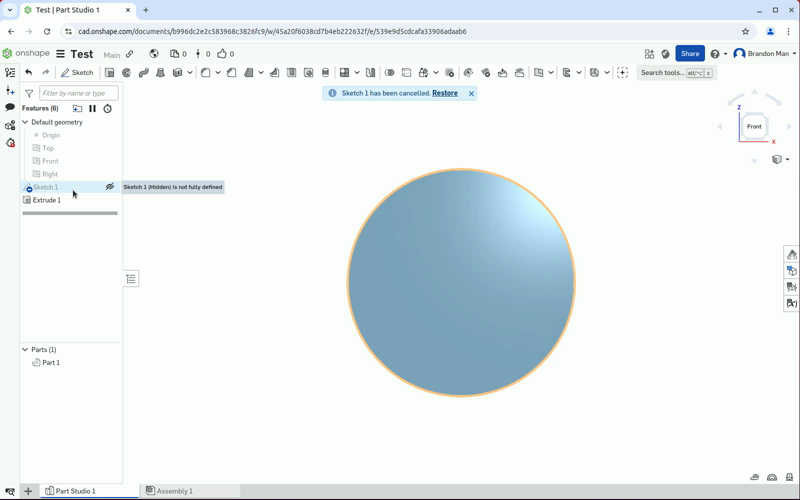
click(73, 189)
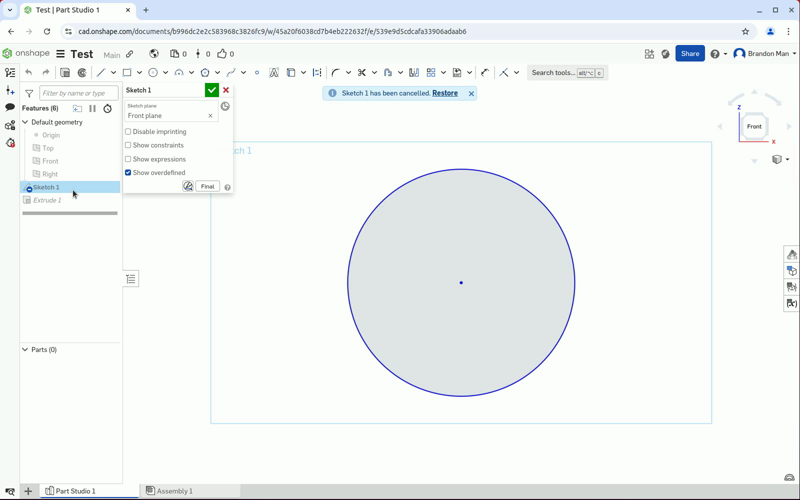
mouse_move(229, 92)
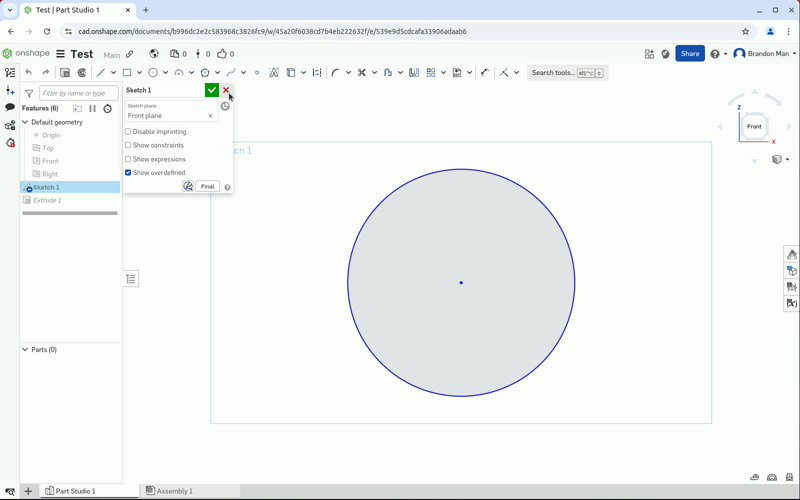
click(229, 92)
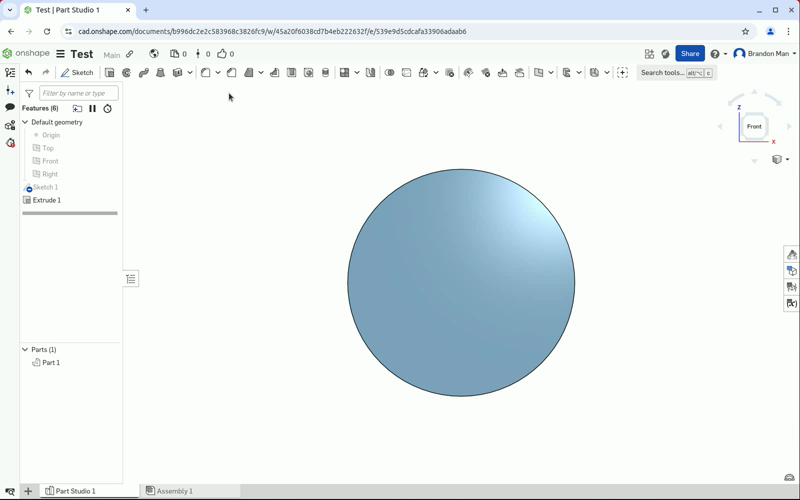
mouse_move(541, 75)
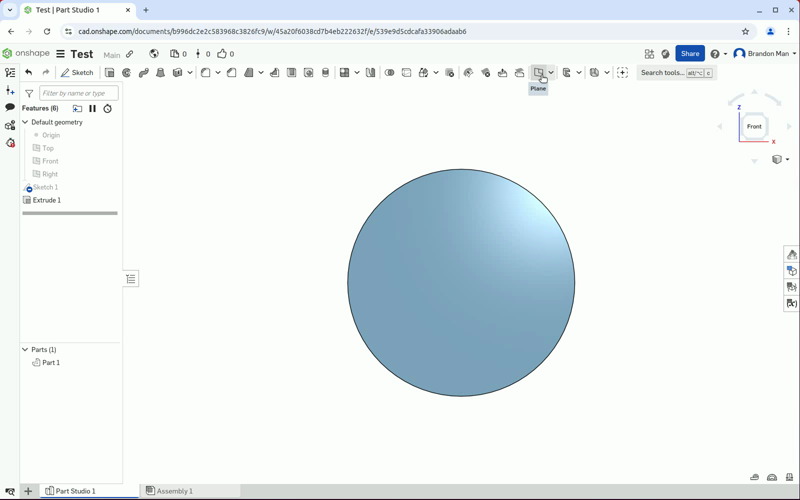
click(541, 75)
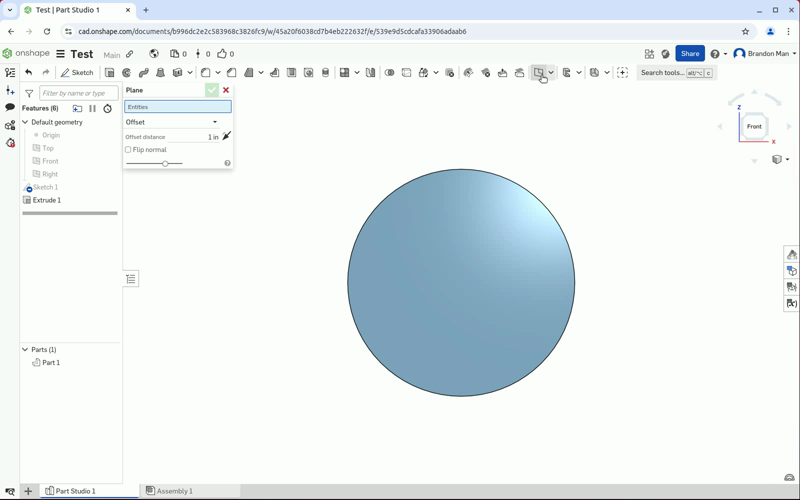
mouse_move(73, 163)
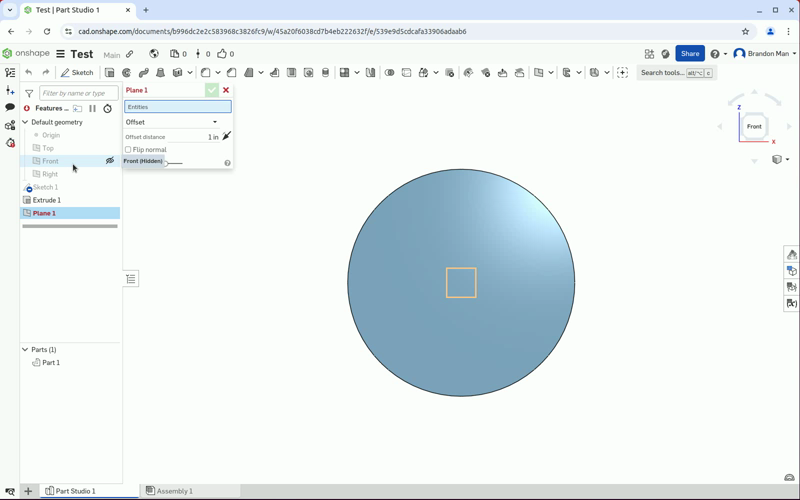
click(73, 163)
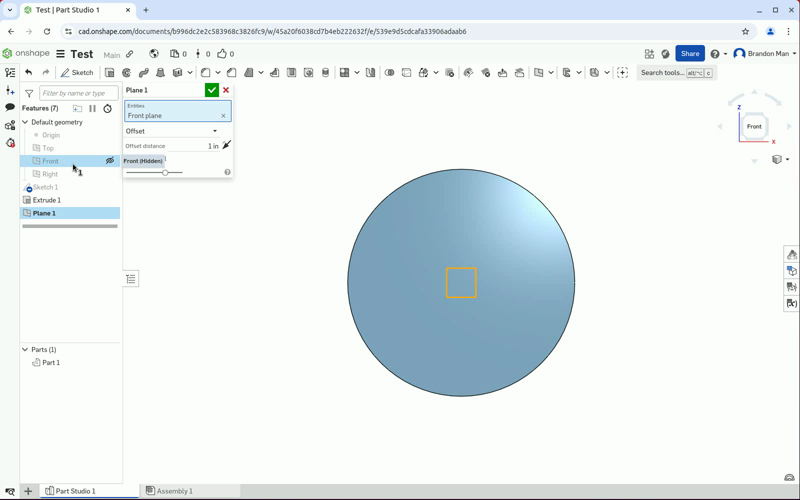
key(tab, 2)
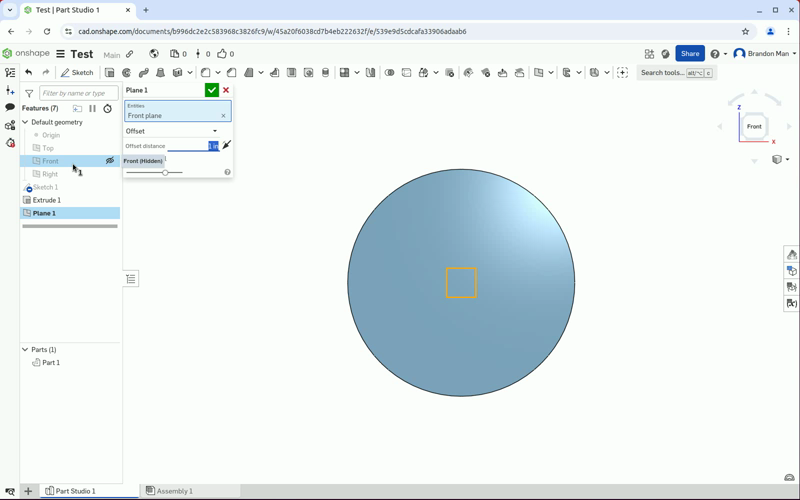
text(10.845)
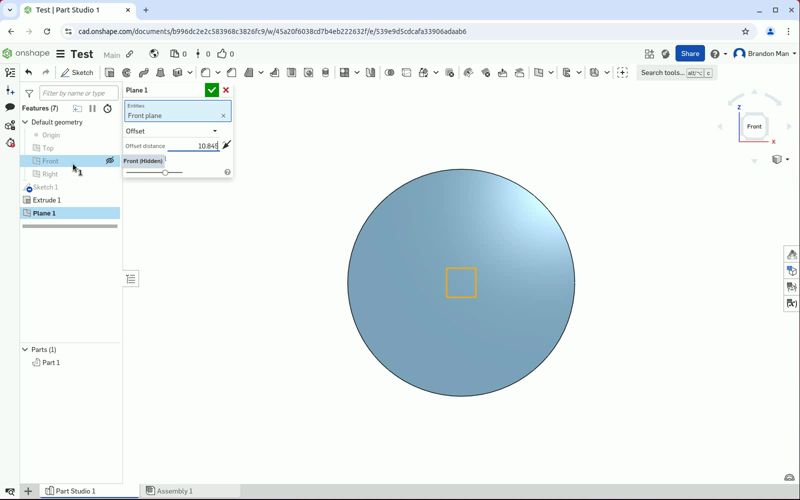
key(enter, 2)
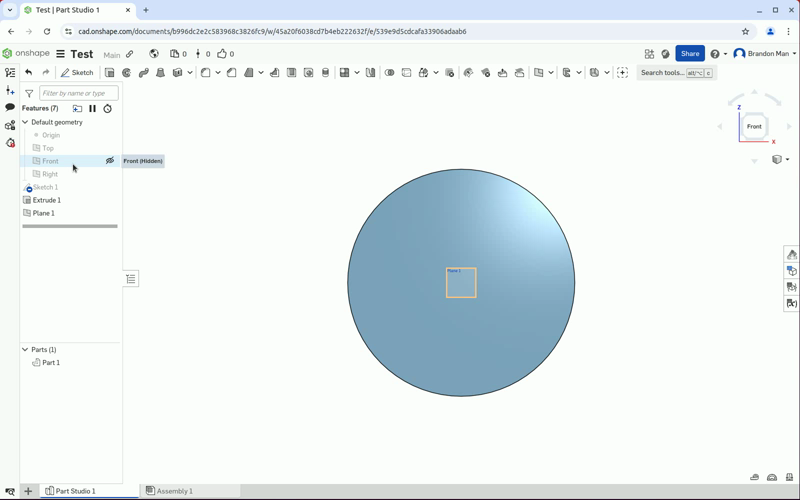
key(shift+s)
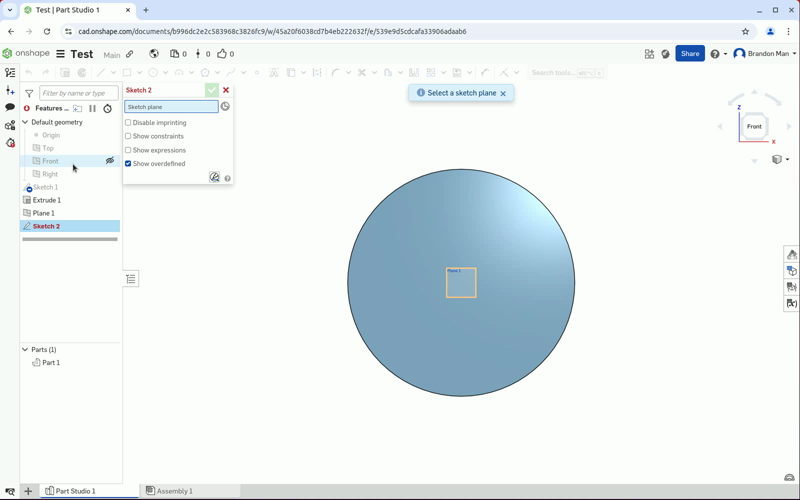
mouse_move(73, 215)
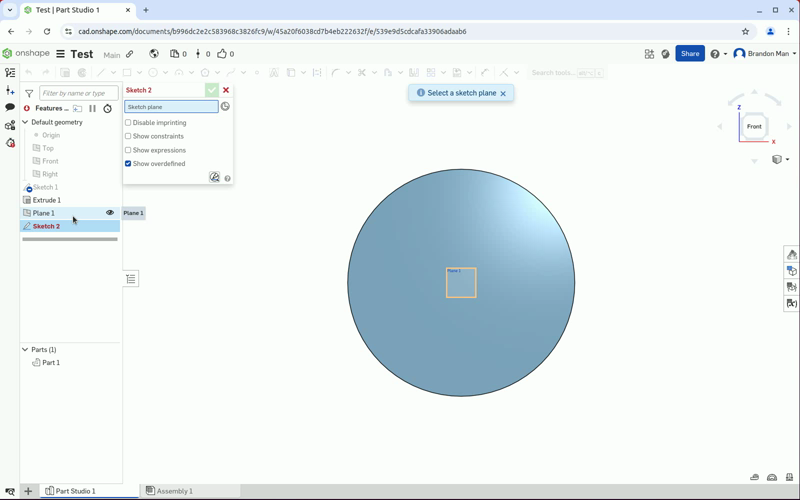
click(73, 215)
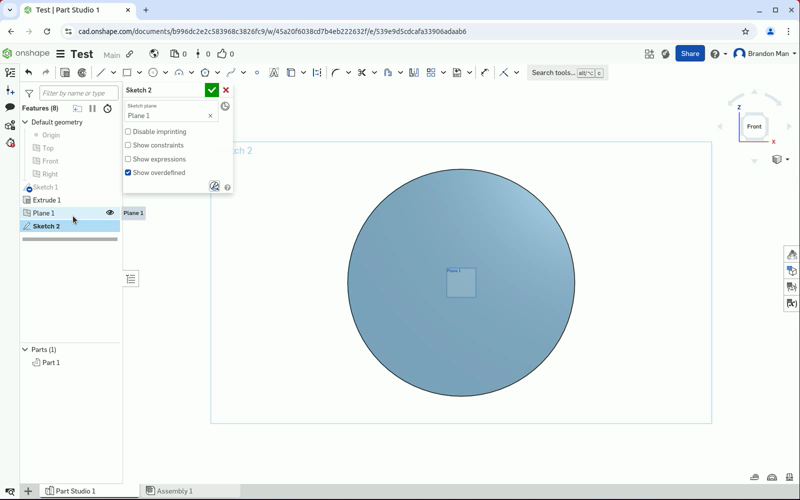
mouse_move(73, 352)
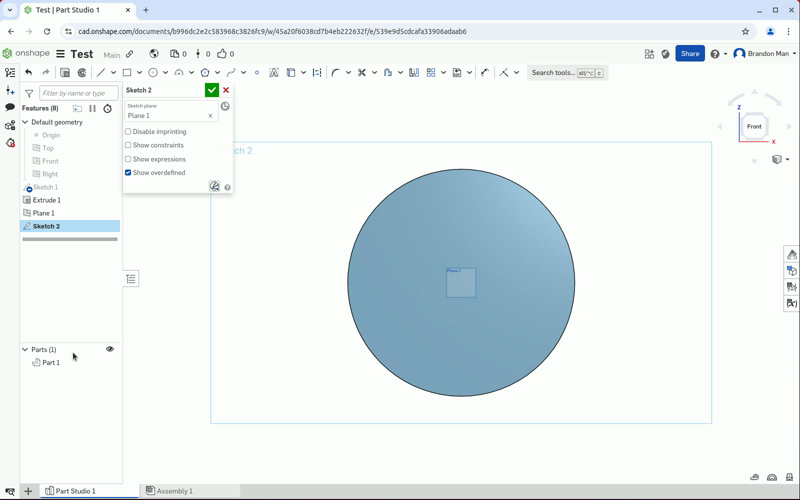
key(y)
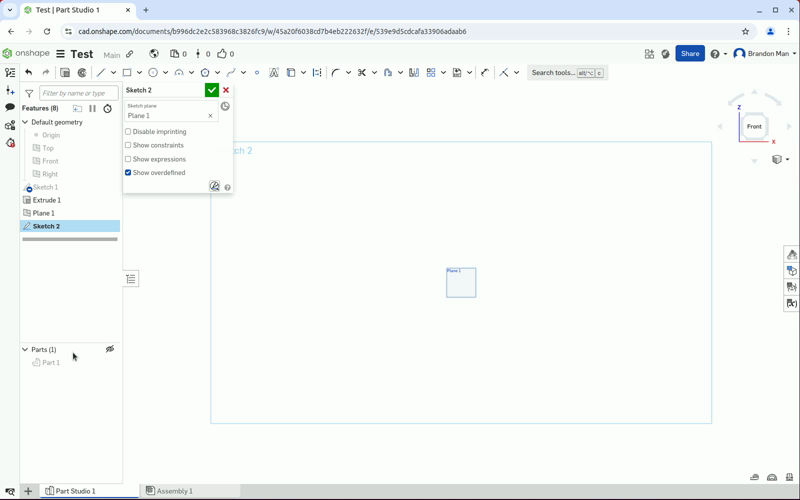
key(a)
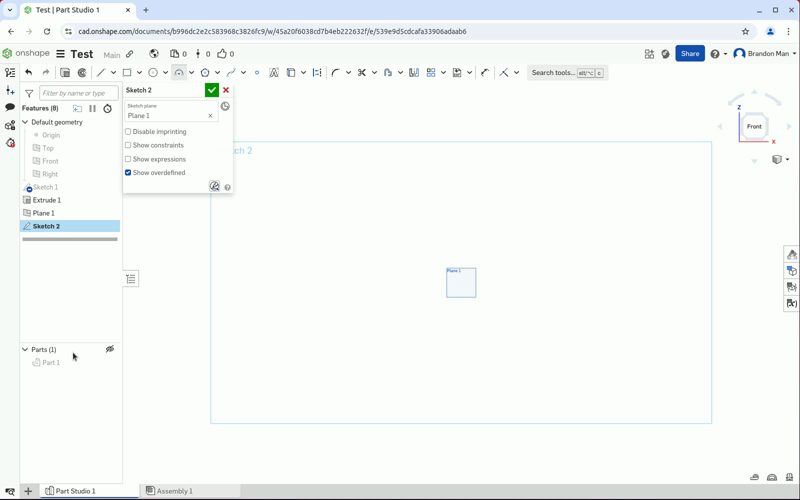
key_down(shift)
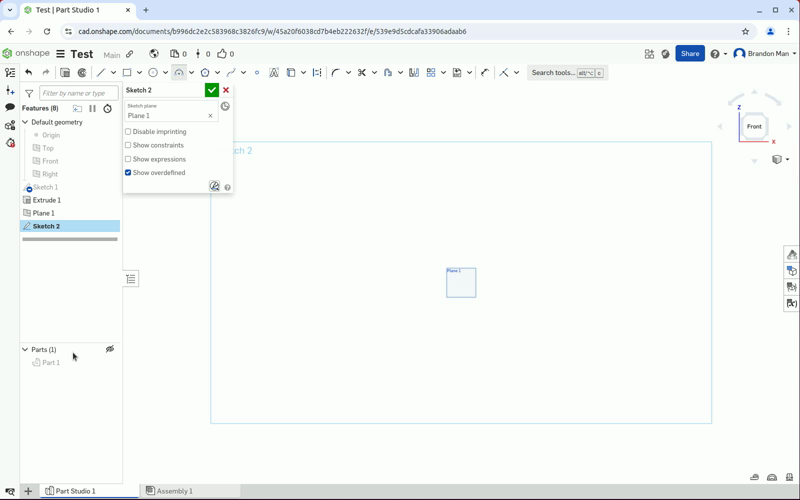
mouse_move(352, 316)
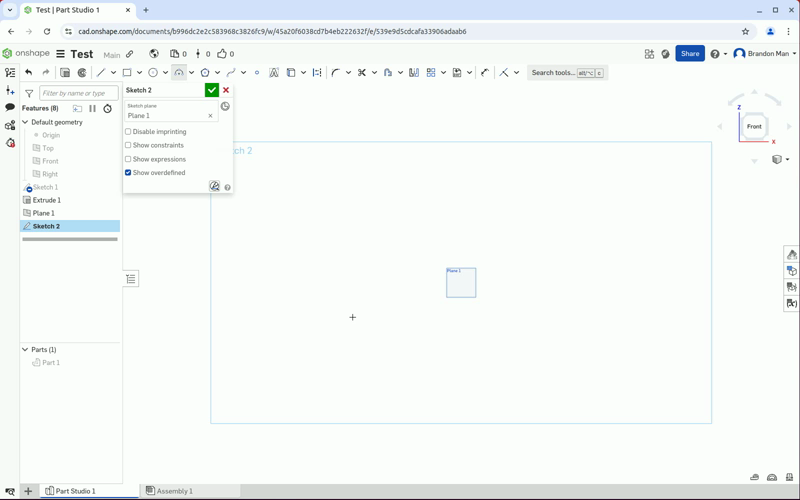
click(352, 316)
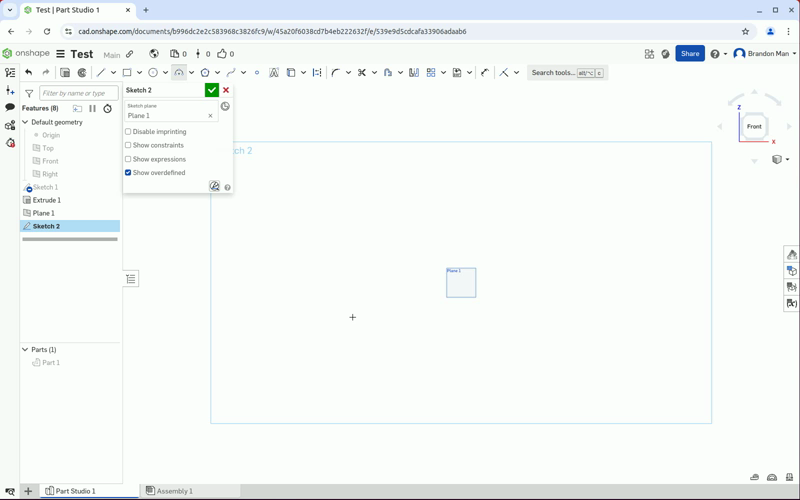
key_up(shift)
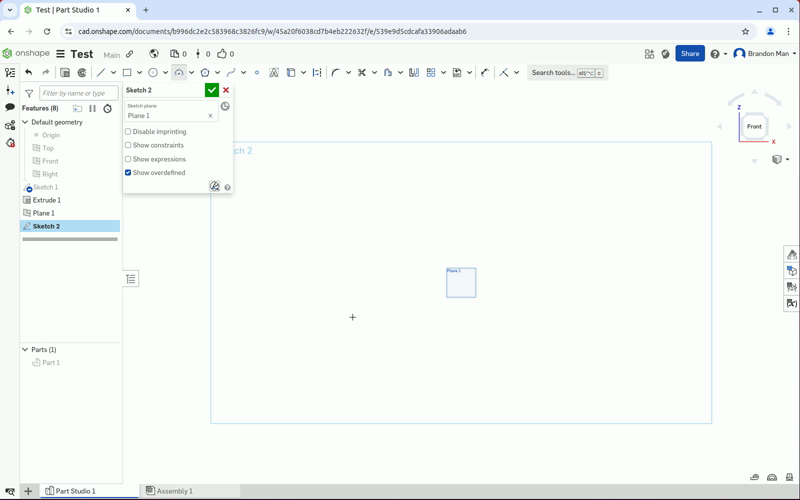
key_down(shift)
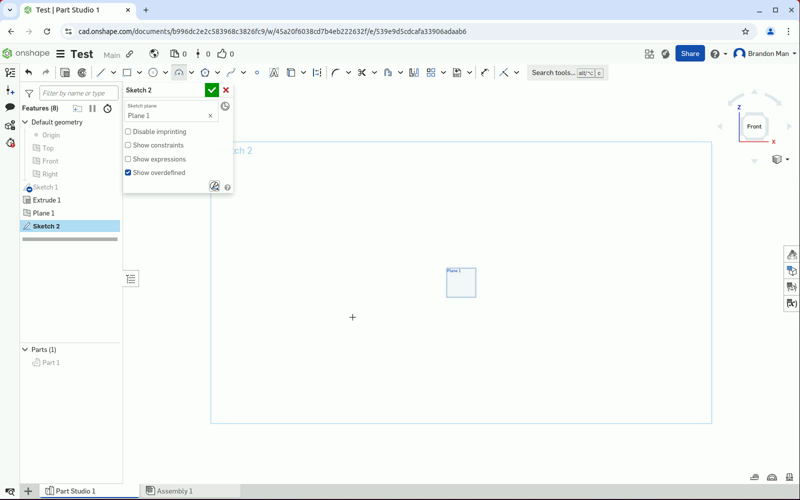
mouse_move(377, 359)
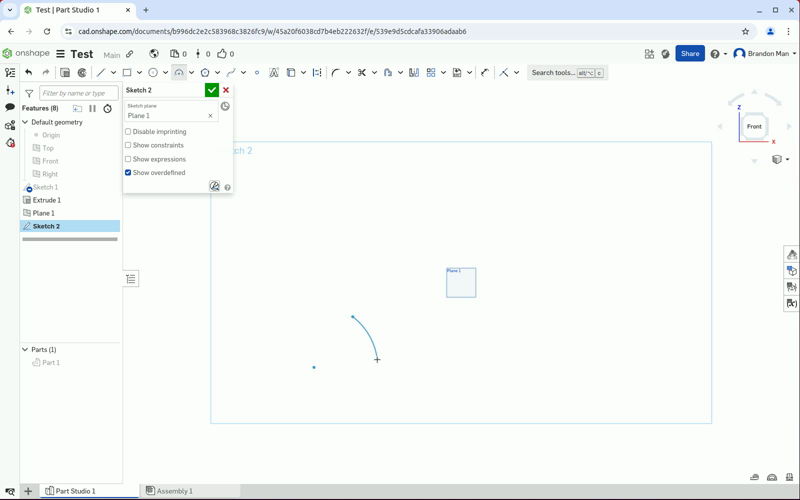
click(377, 359)
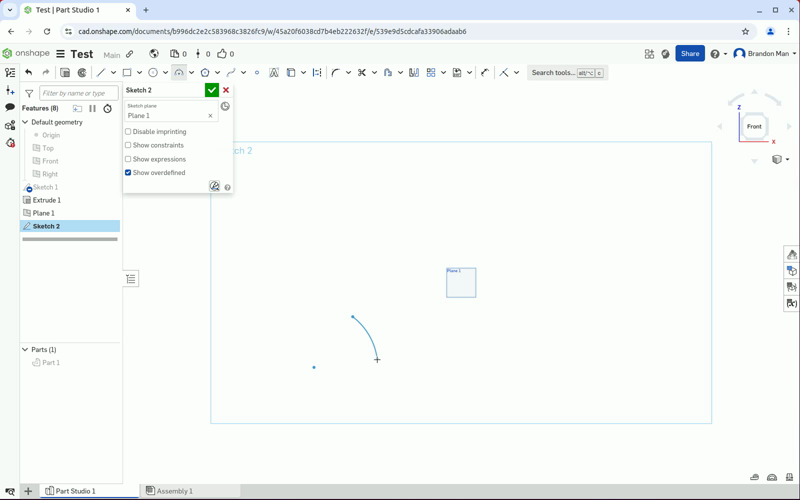
mouse_move(362, 339)
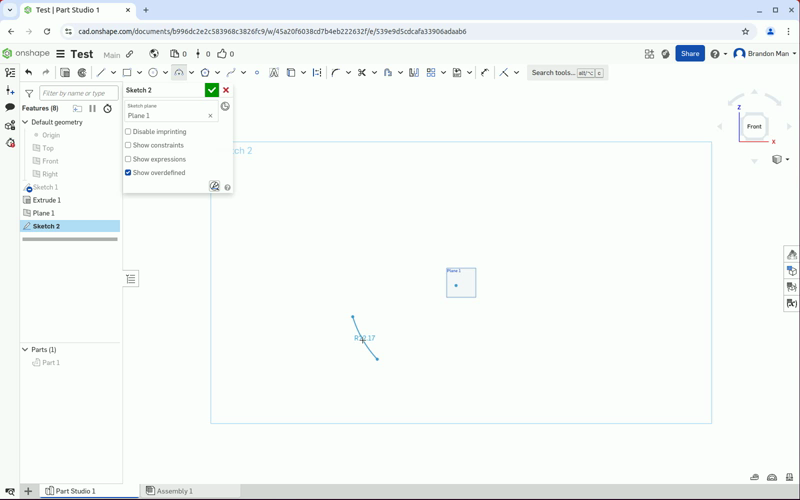
click(362, 339)
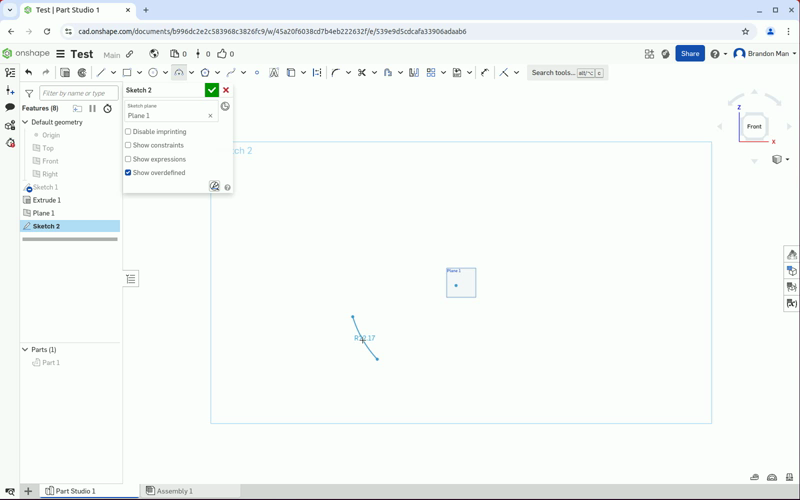
key_up(shift)
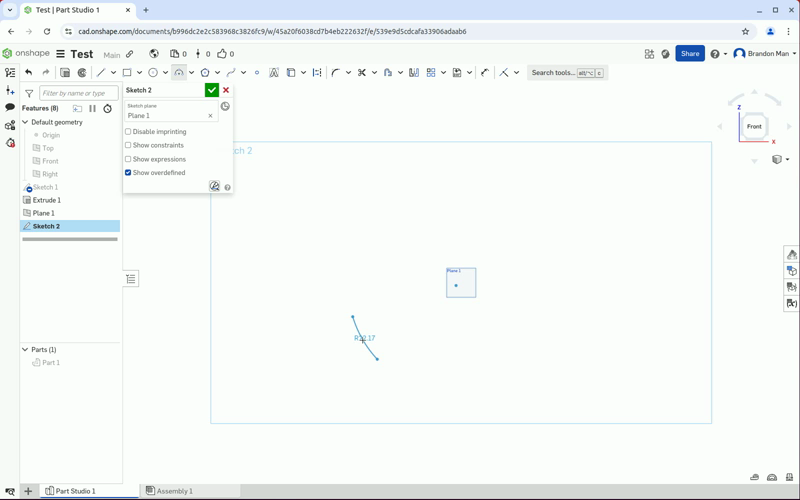
key(esc)
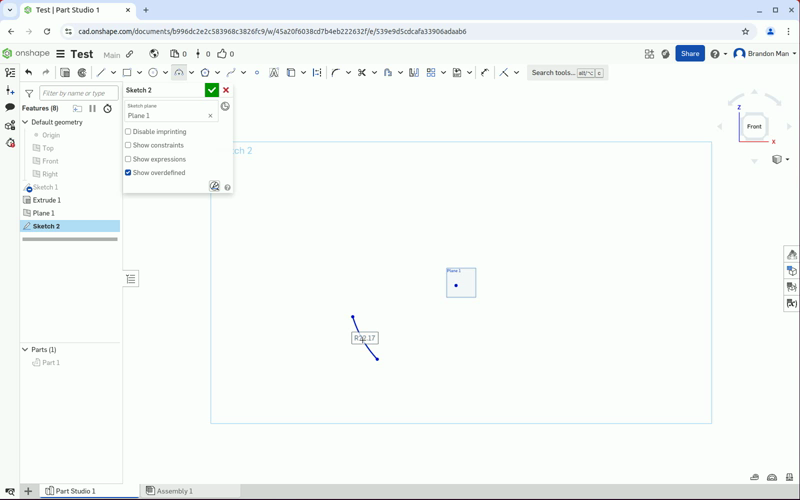
key(l)
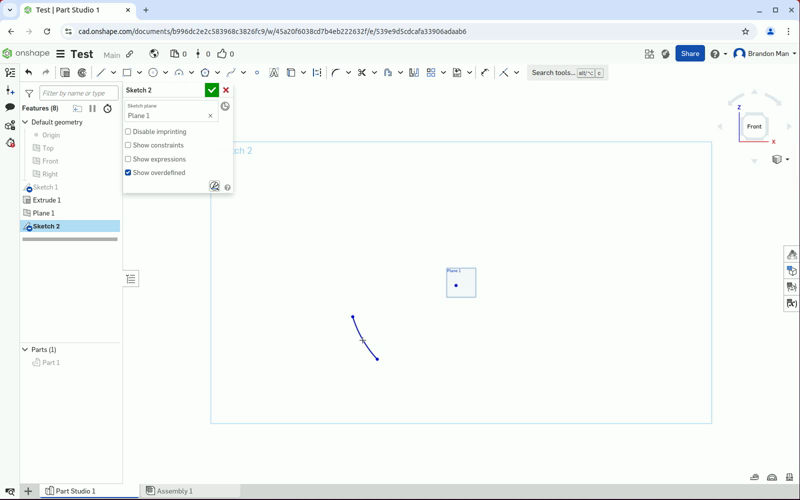
mouse_move(377, 359)
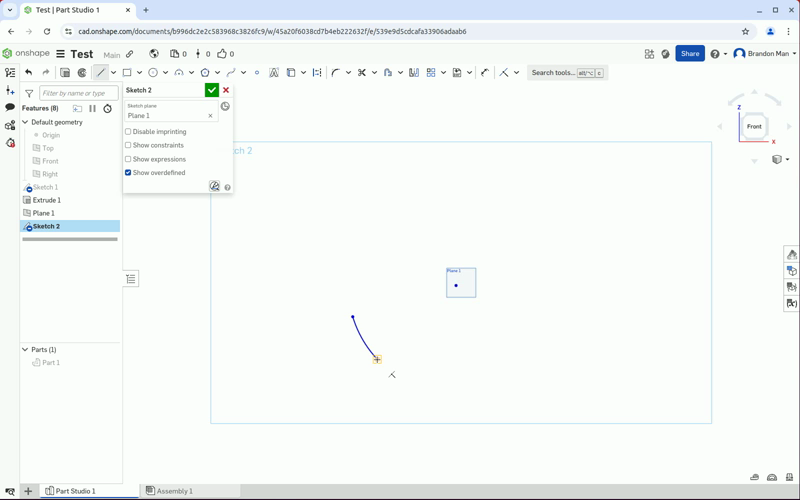
click(377, 359)
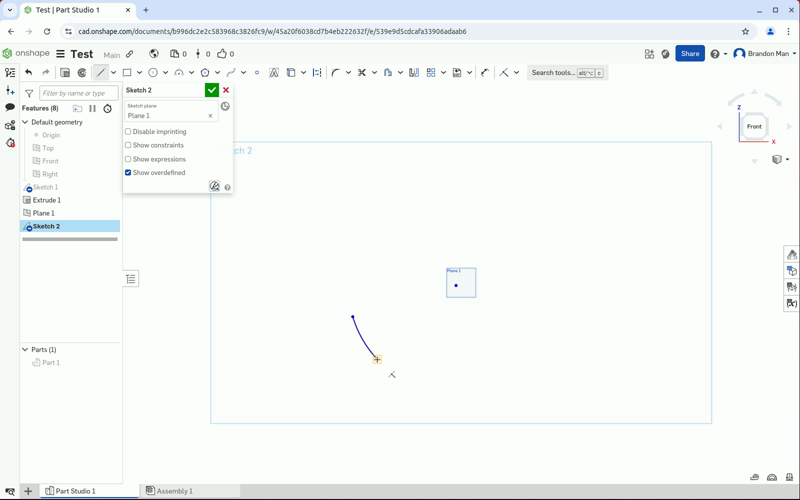
key_down(shift)
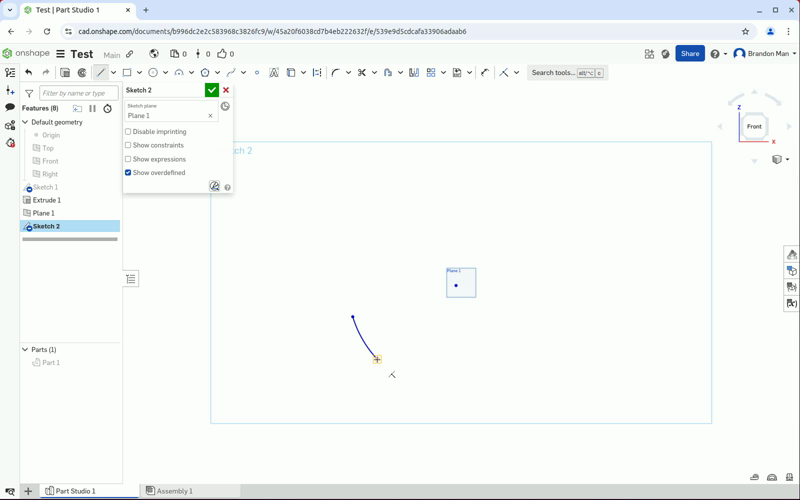
mouse_move(407, 359)
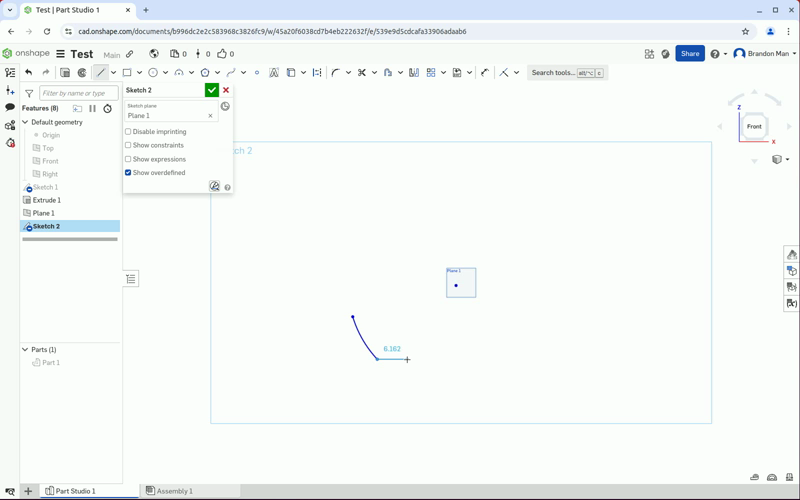
mouse_move(422, 359)
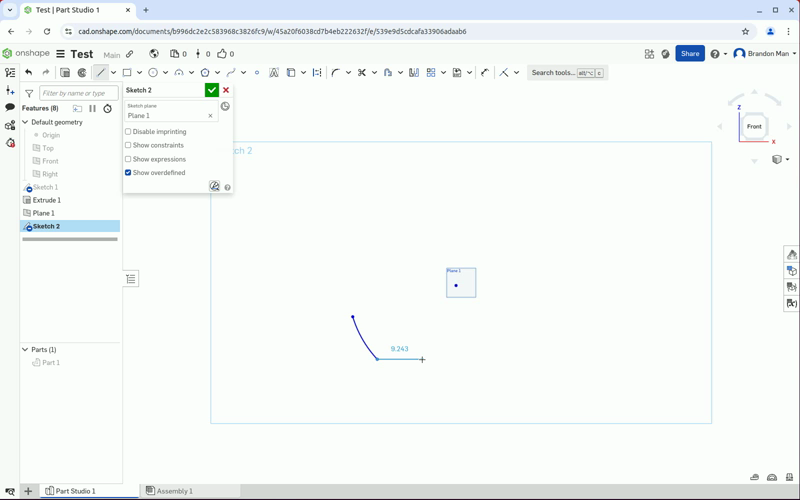
click(422, 359)
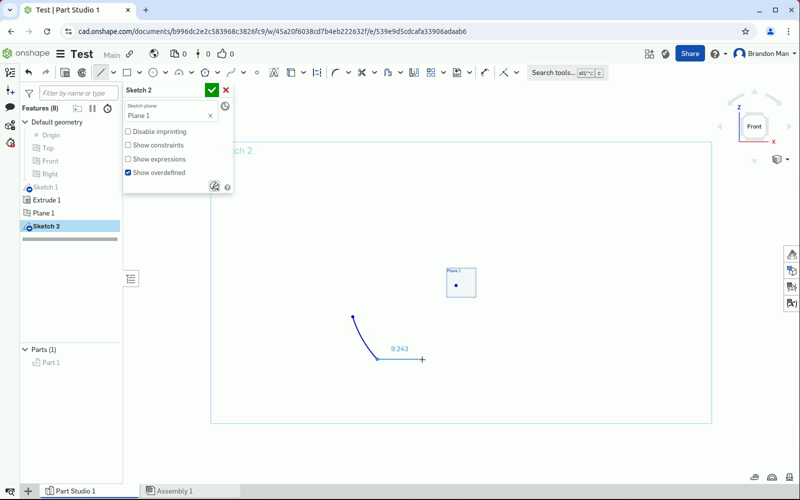
key_up(shift)
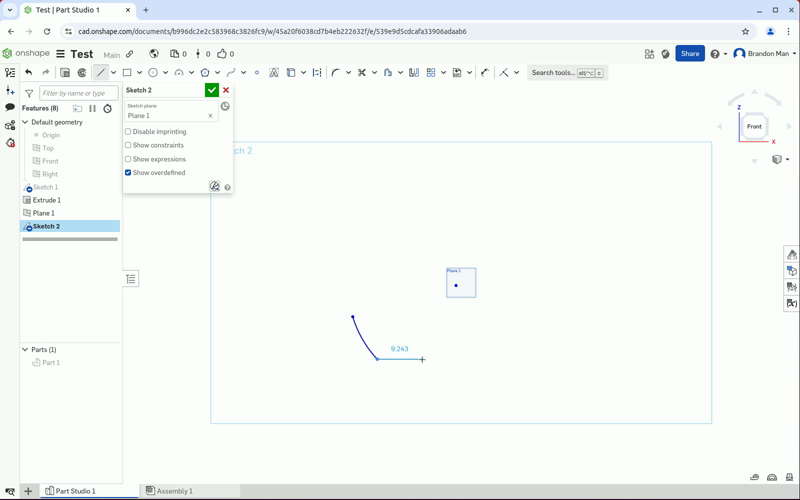
key(esc)
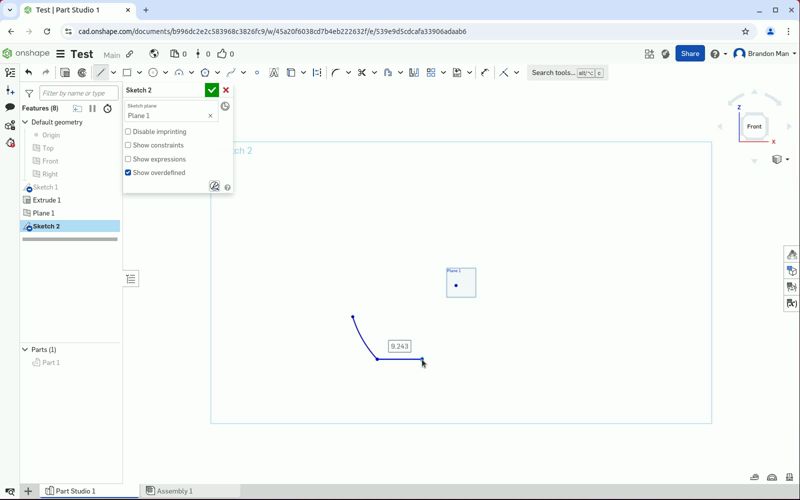
key(a)
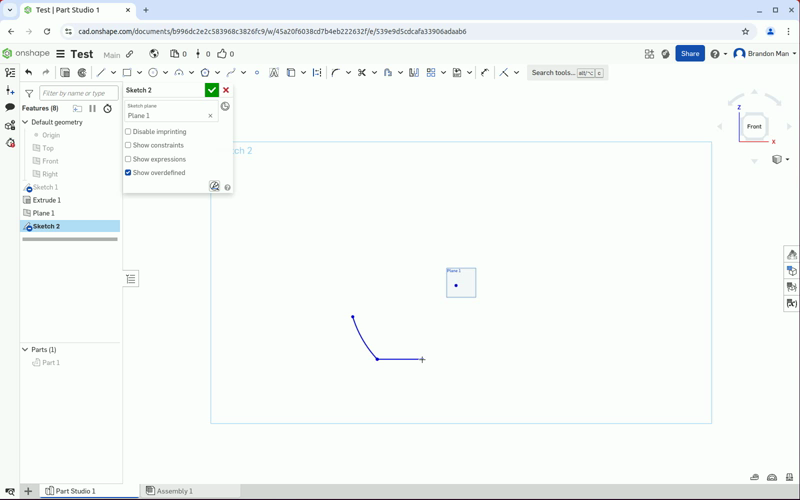
mouse_move(422, 359)
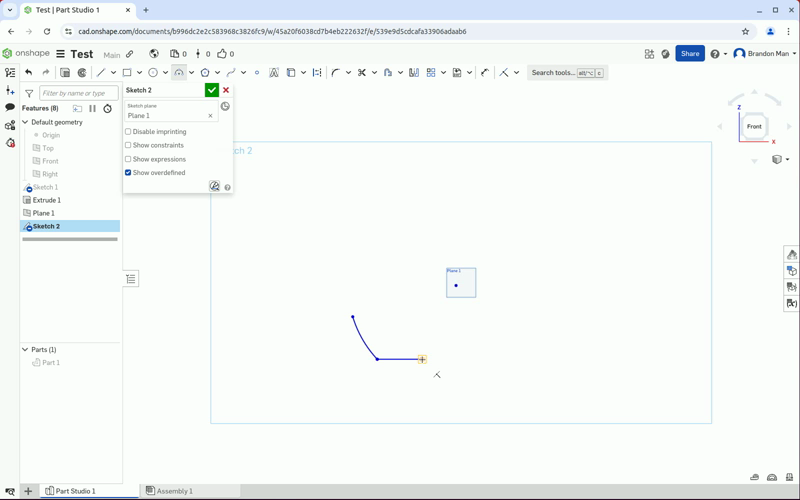
click(422, 359)
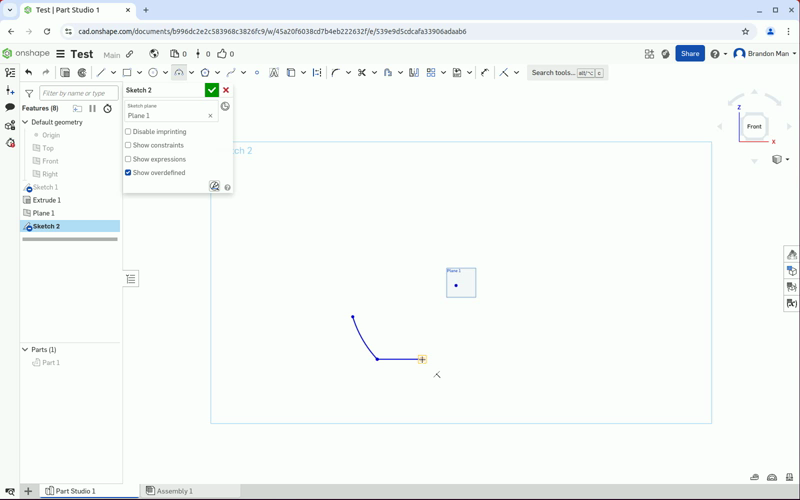
key_down(shift)
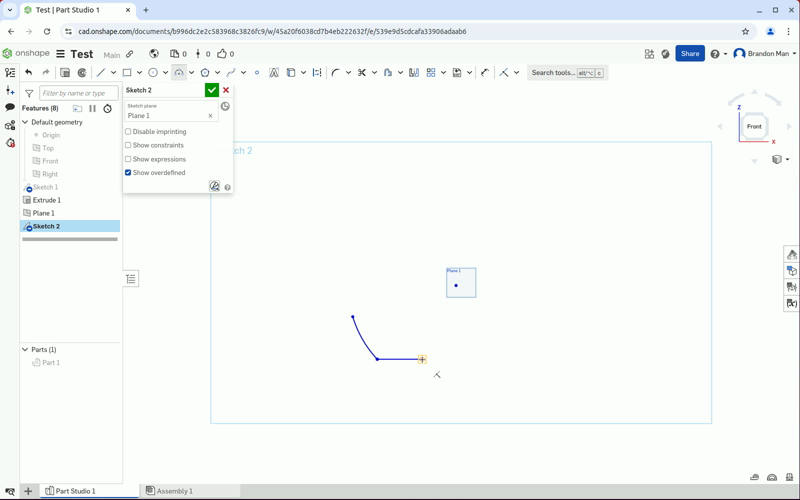
mouse_move(375, 277)
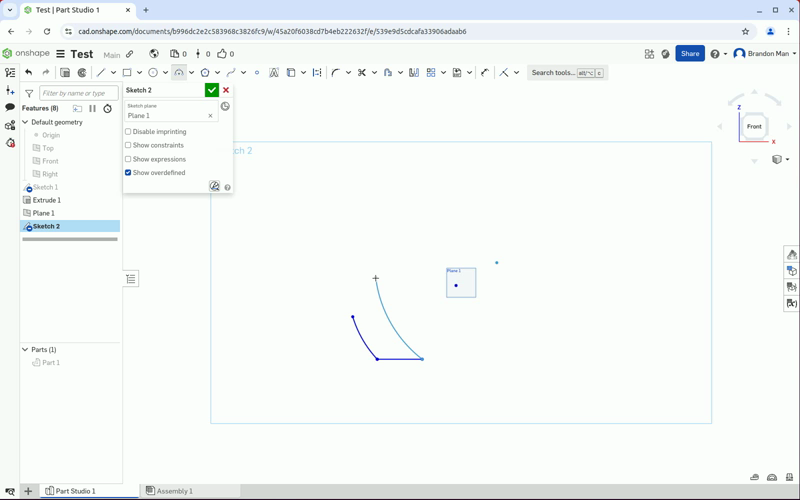
click(375, 277)
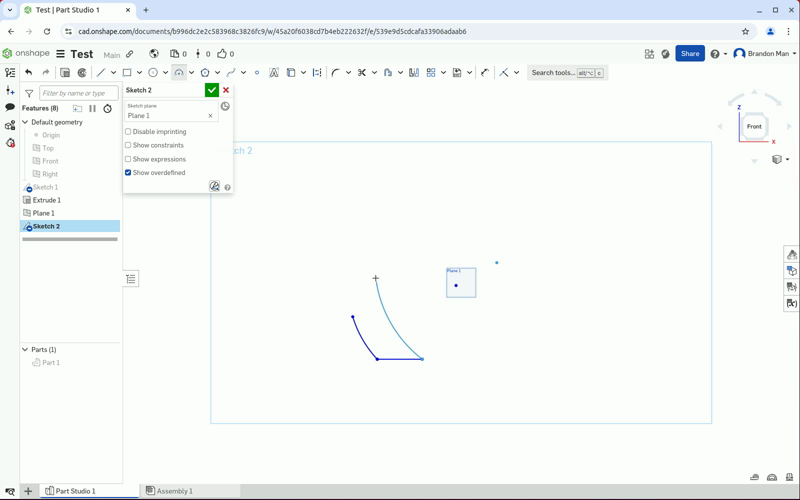
mouse_move(428, 301)
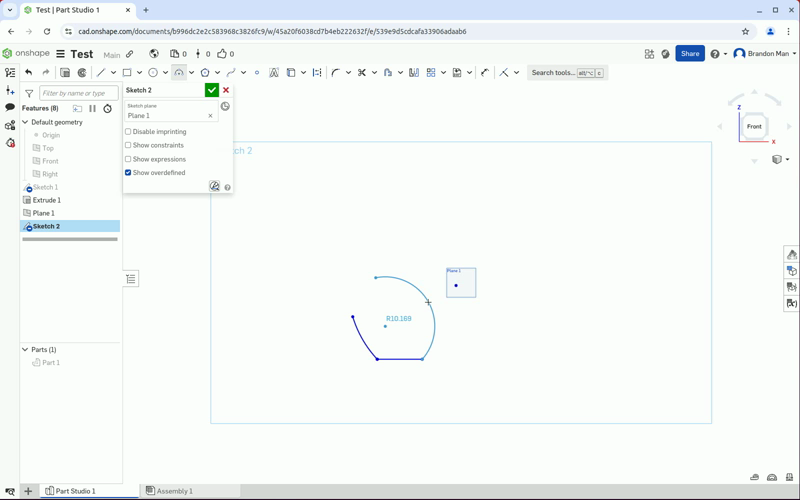
click(428, 301)
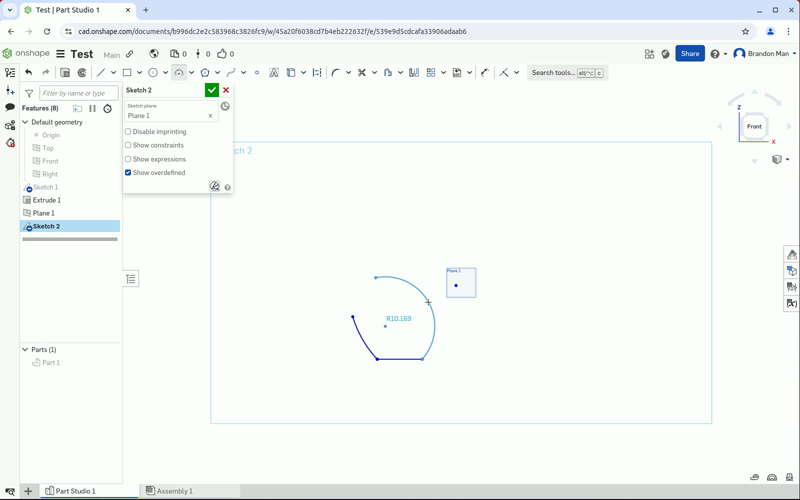
key_up(shift)
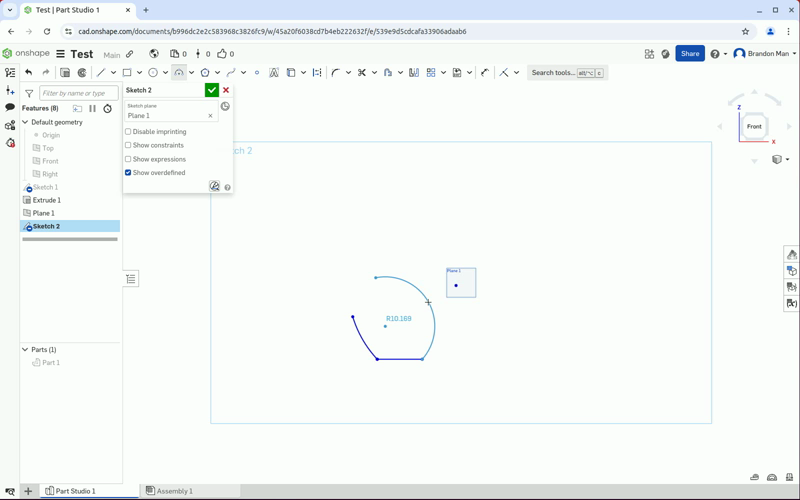
key(esc)
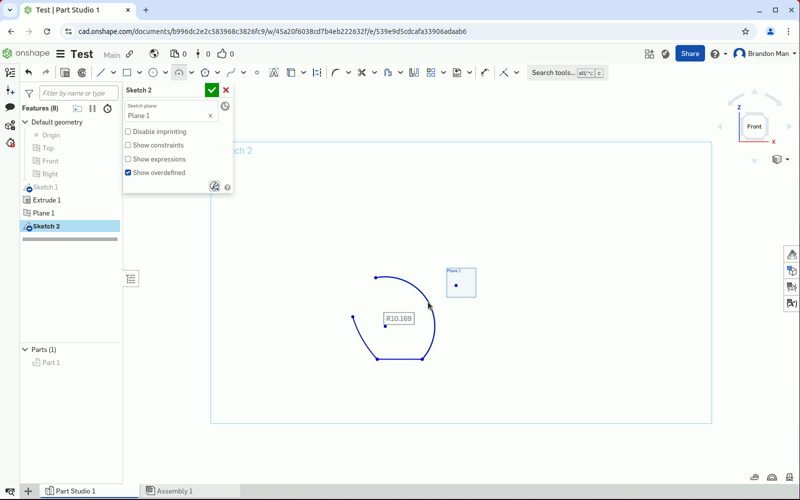
key(l)
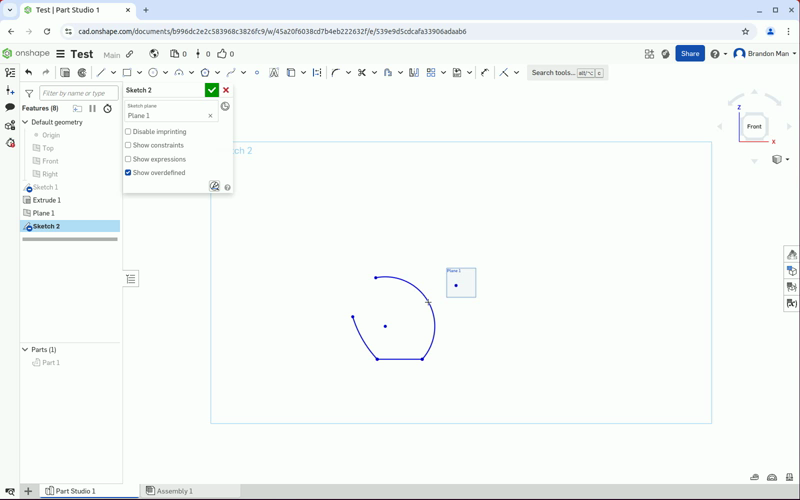
mouse_move(375, 277)
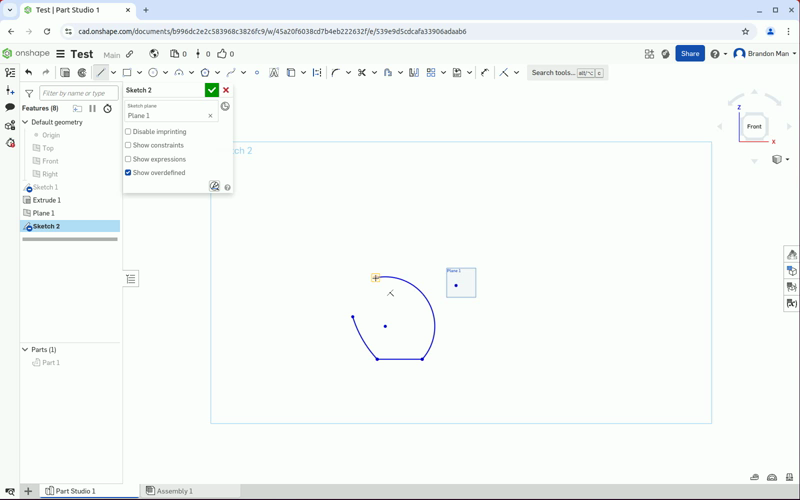
click(375, 277)
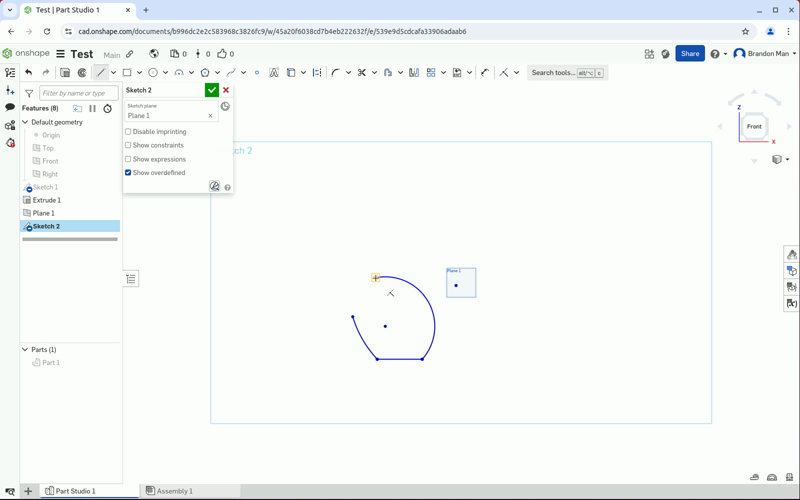
mouse_move(405, 277)
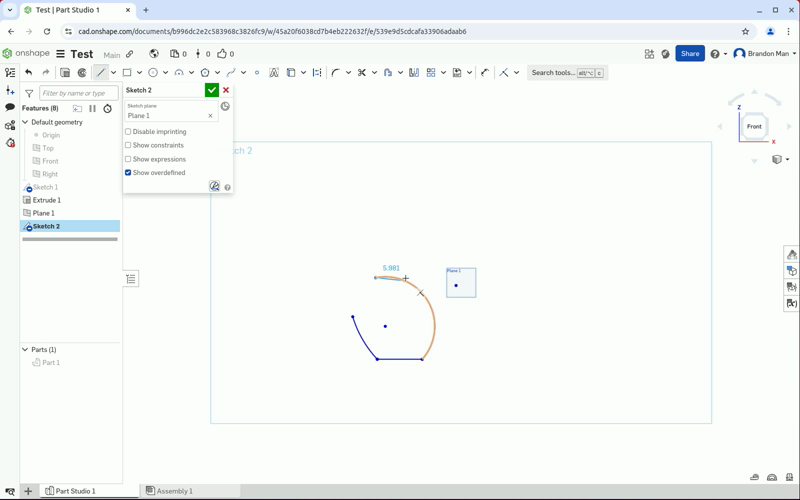
key_down(shift)
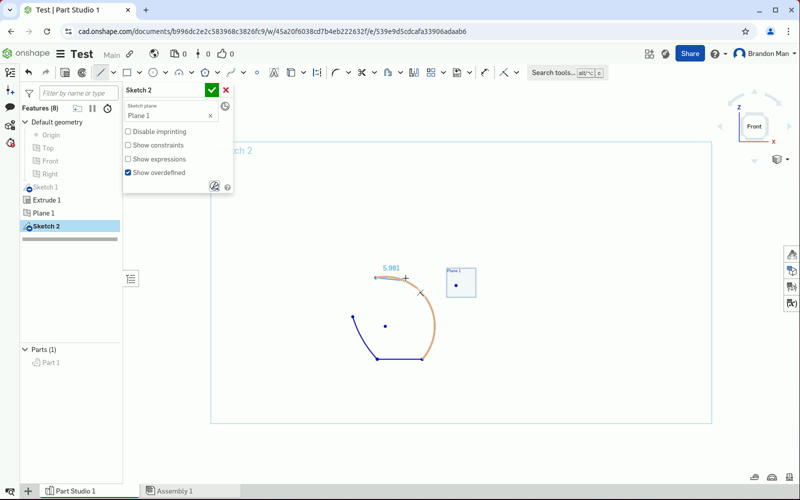
mouse_move(352, 316)
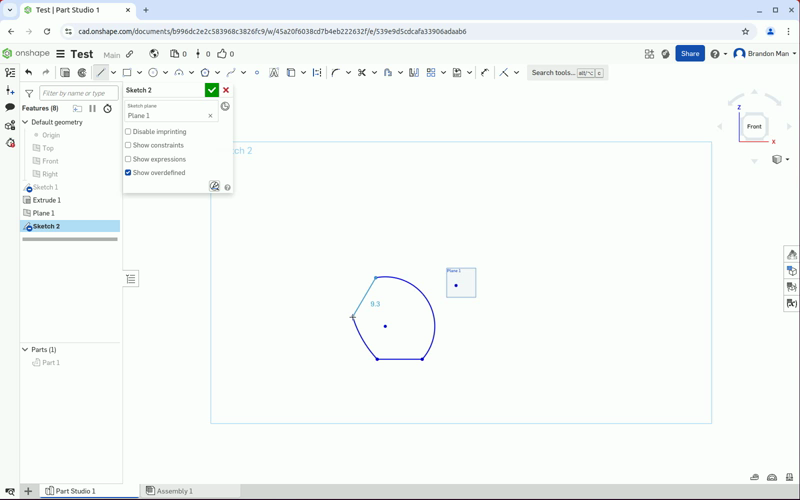
key_up(shift)
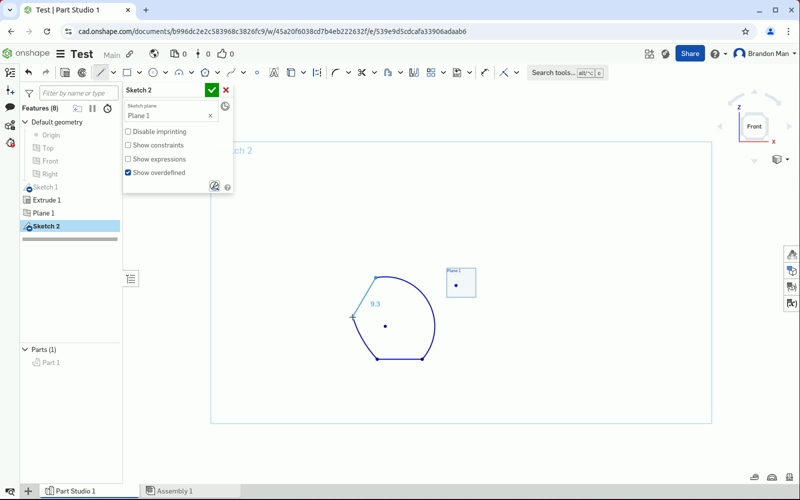
click(352, 316)
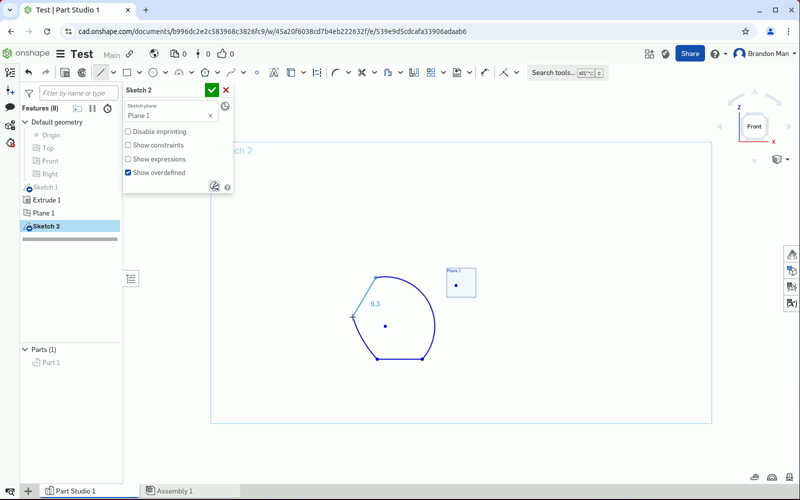
key(esc)
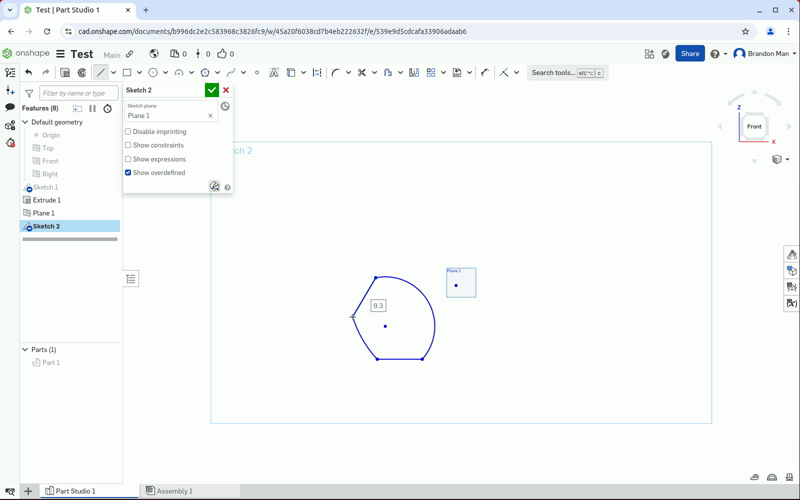
key(c)
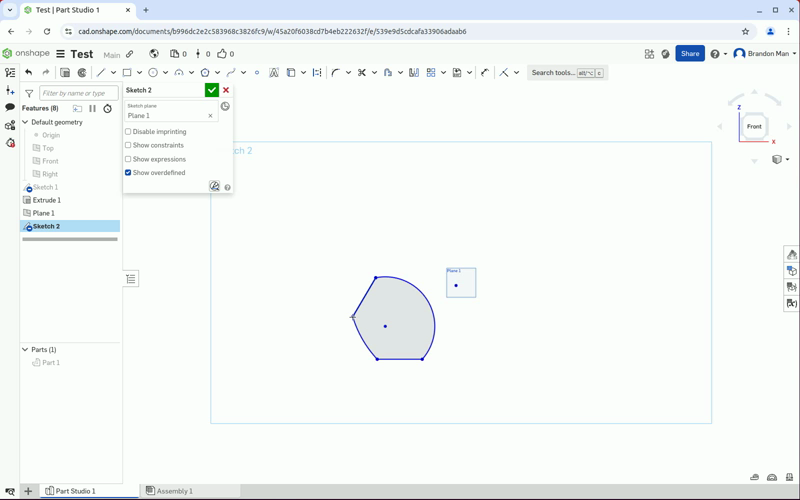
key_down(shift)
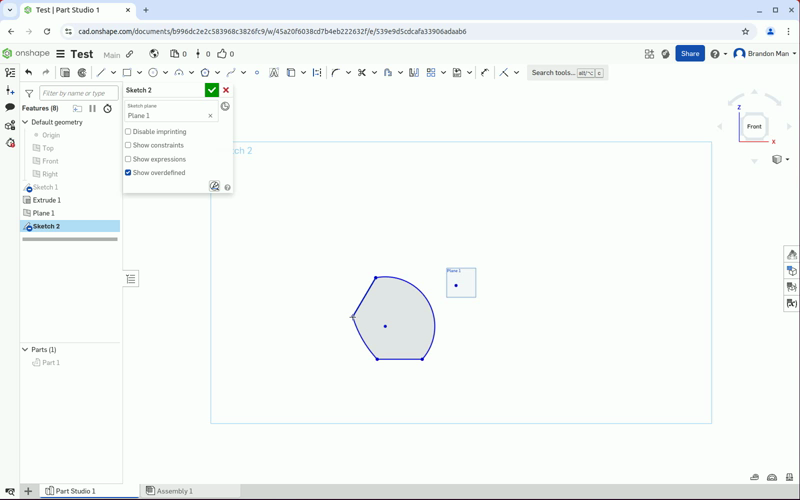
mouse_move(385, 326)
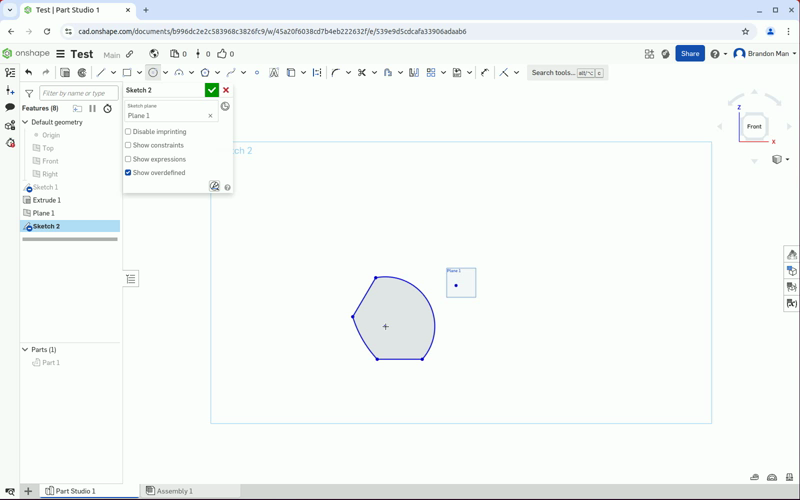
click(385, 326)
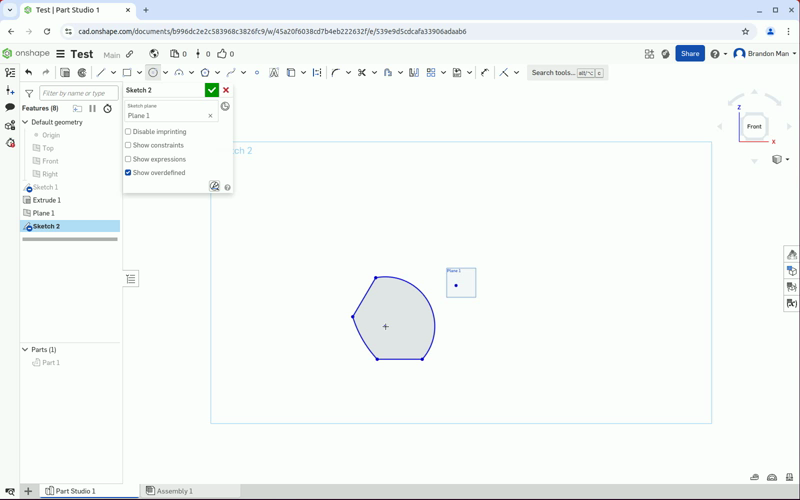
key_up(shift)
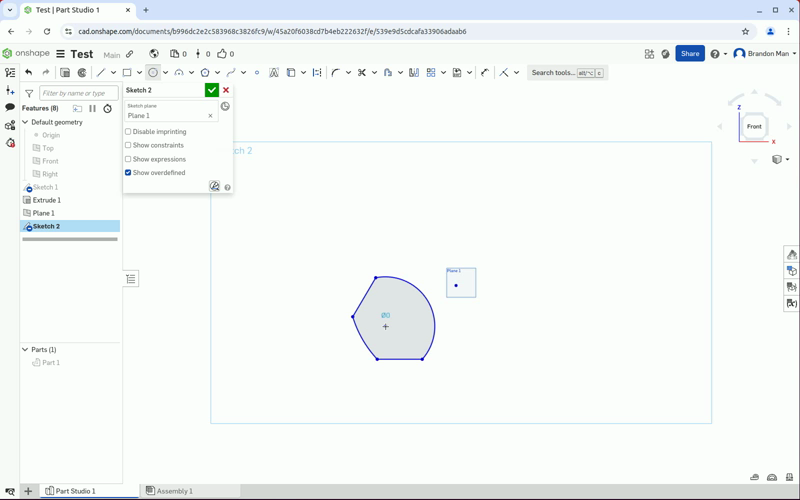
mouse_move(404, 326)
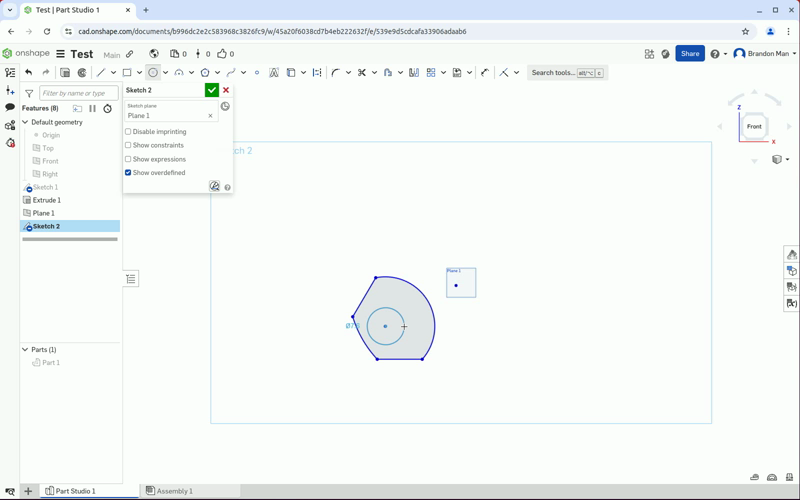
click(404, 326)
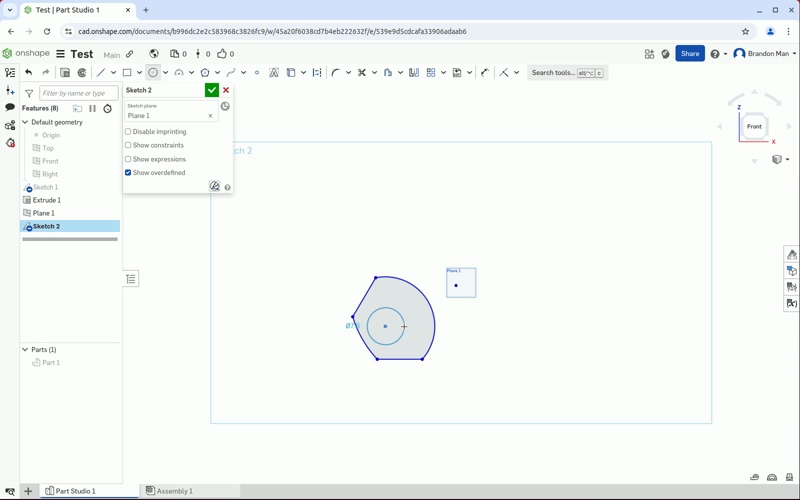
key(esc)
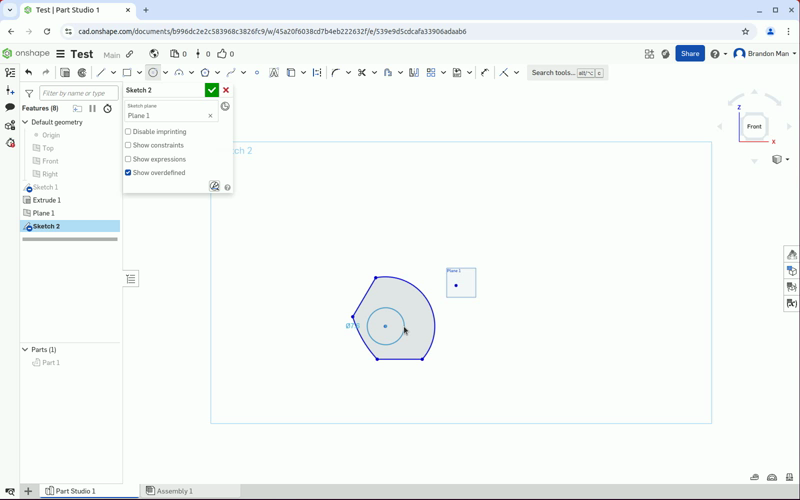
mouse_move(426, 327)
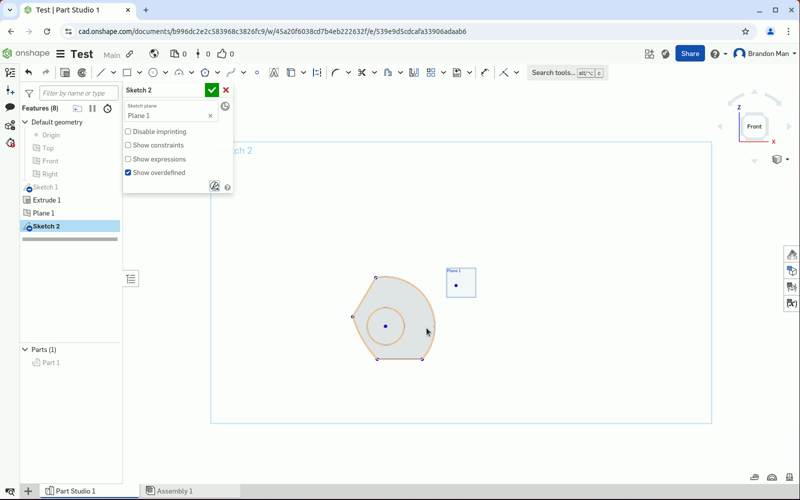
click(426, 327)
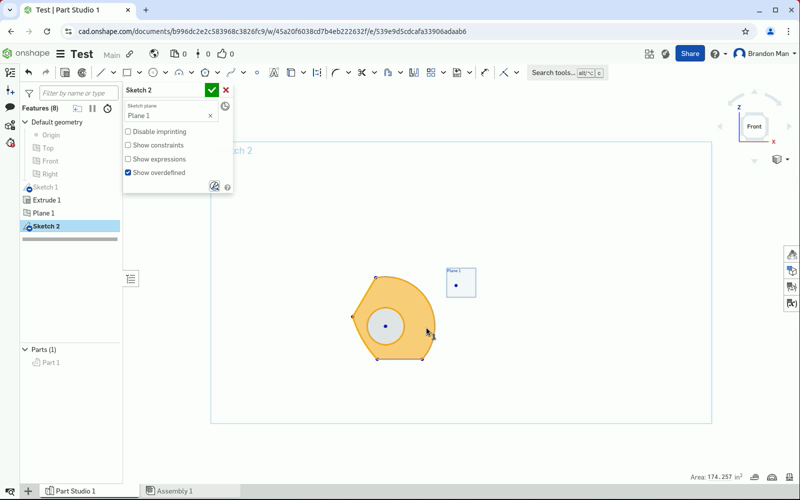
mouse_move(73, 352)
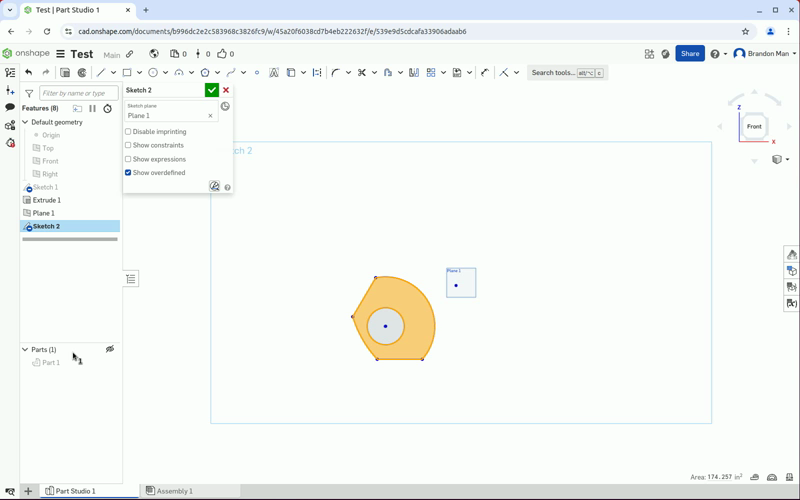
key(shift+y)
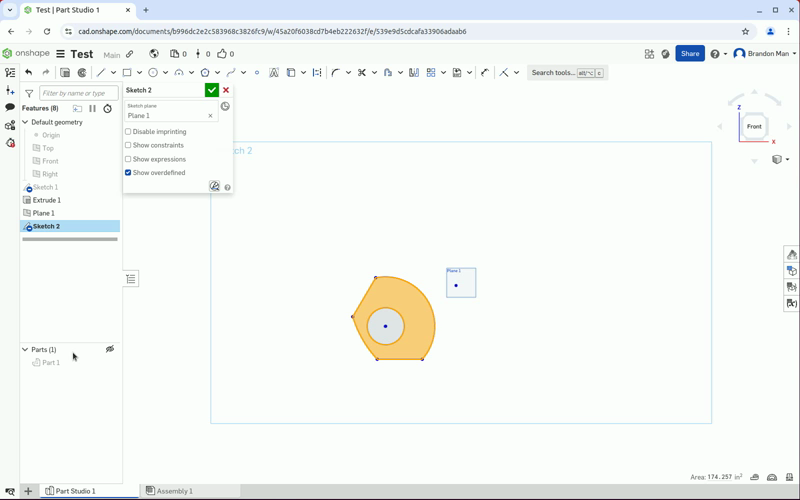
key(shift+e)
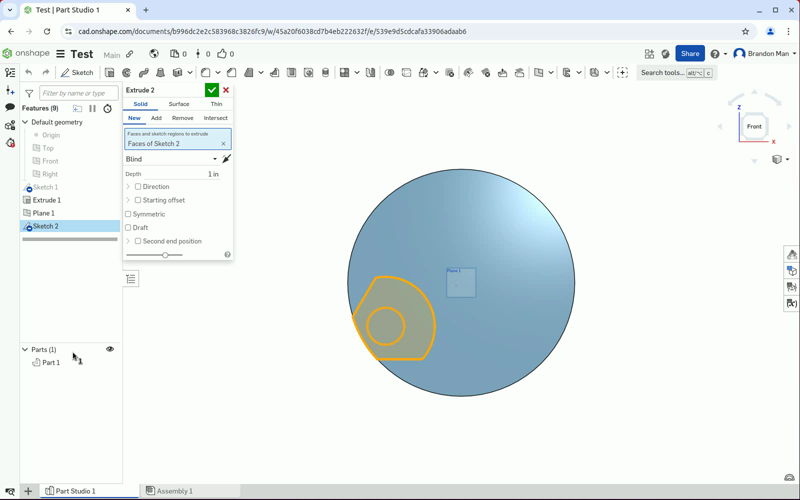
mouse_move(143, 106)
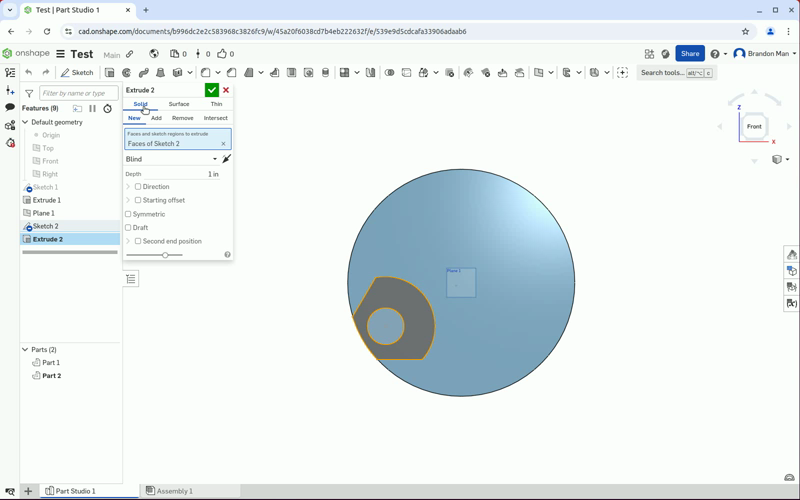
click(143, 106)
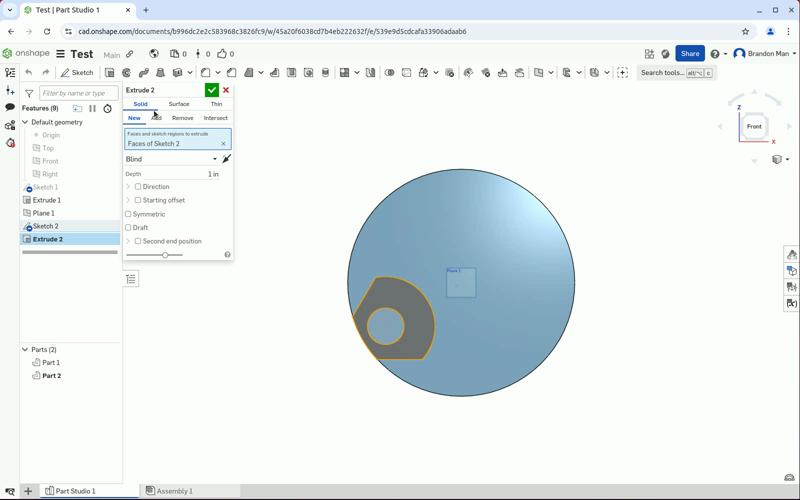
mouse_move(186, 120)
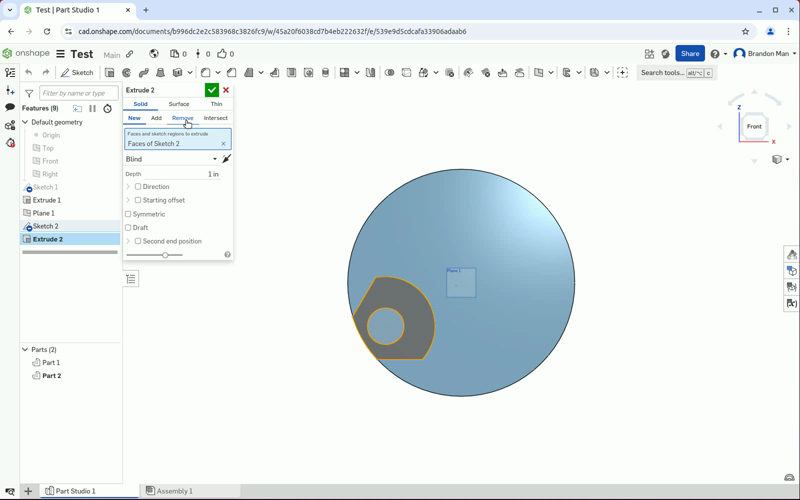
click(186, 120)
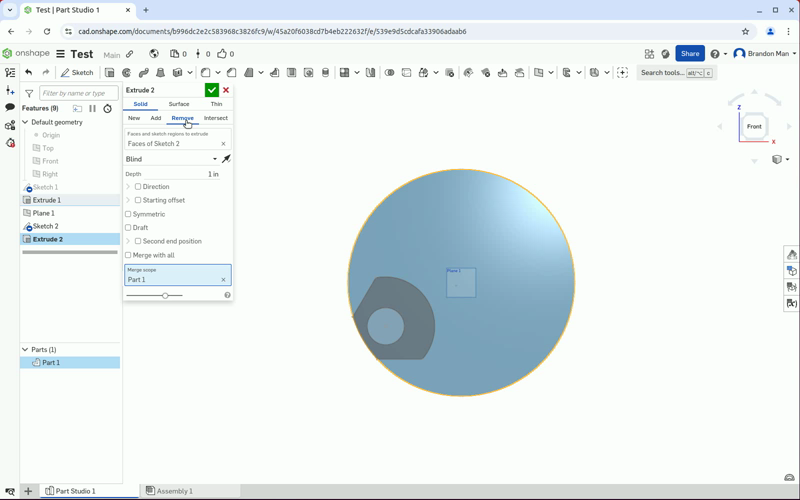
key(tab, 4)
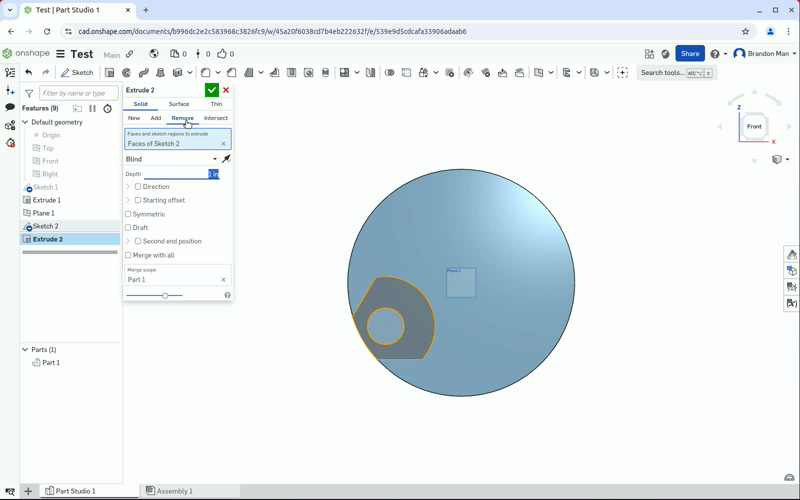
text(5.296)
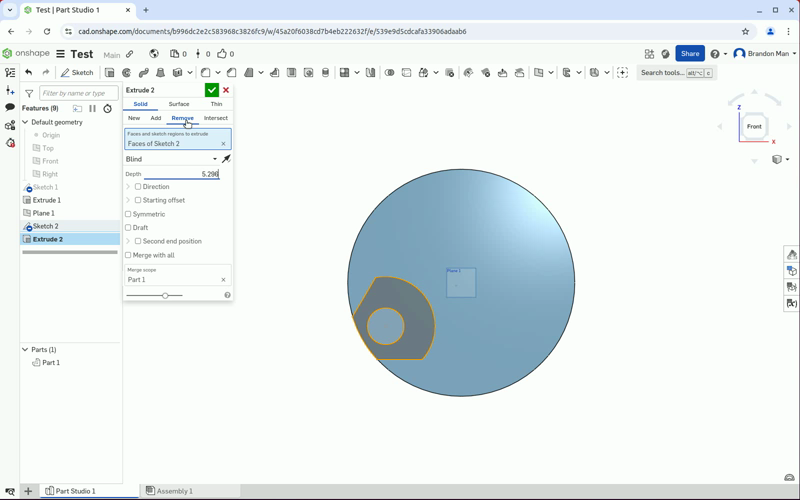
key(tab, 6)
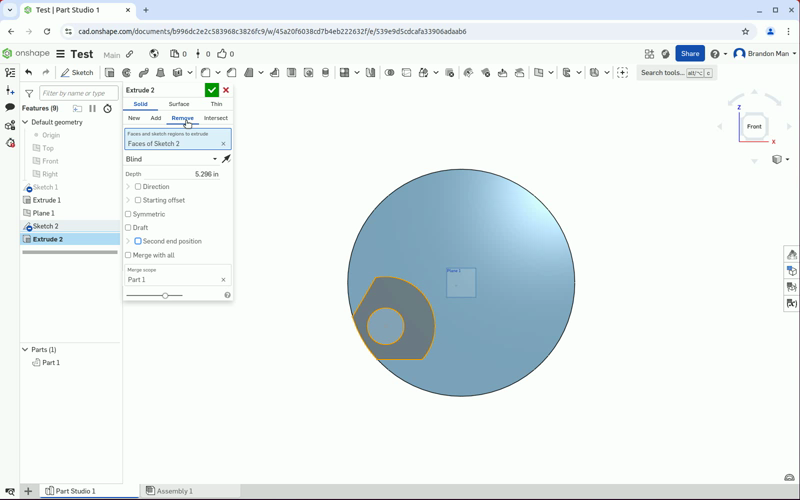
key(space)
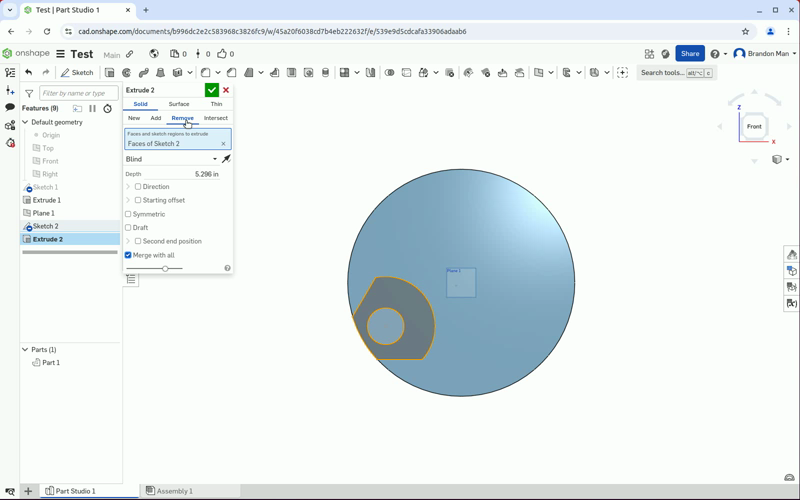
key(enter)
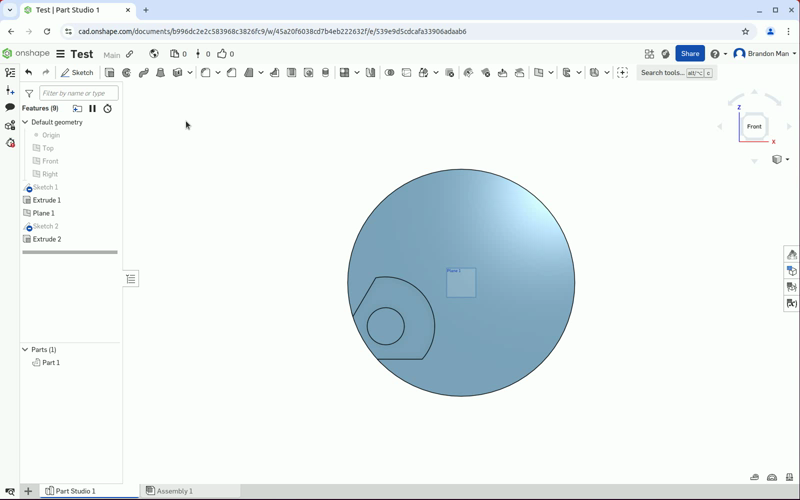
key(shift+h)
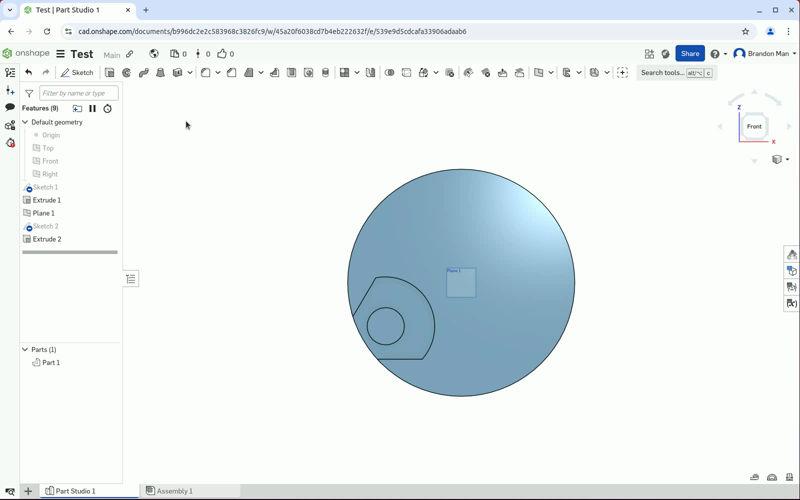
key(shift+h)
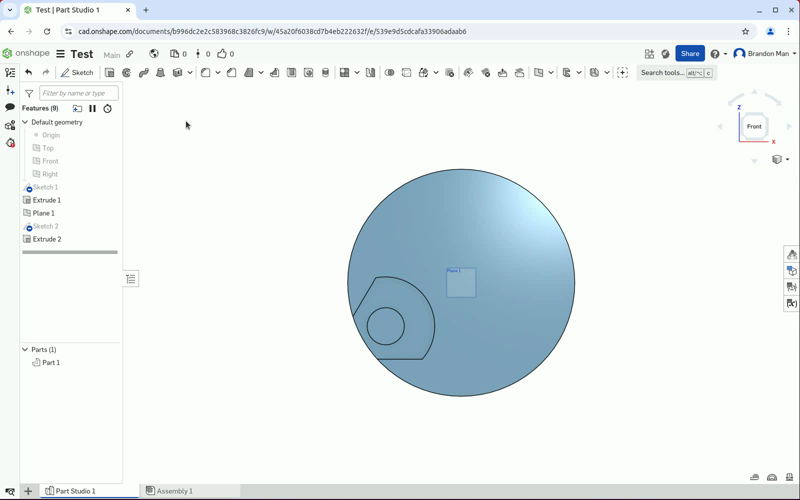
mouse_move(73, 189)
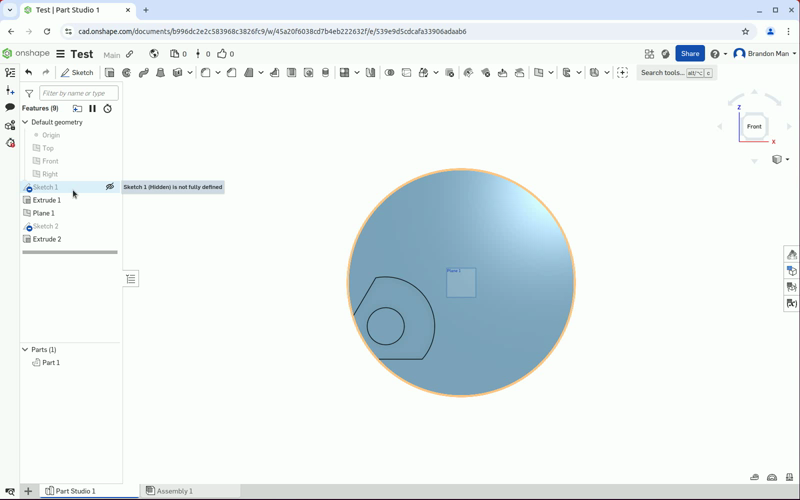
click(73, 189)
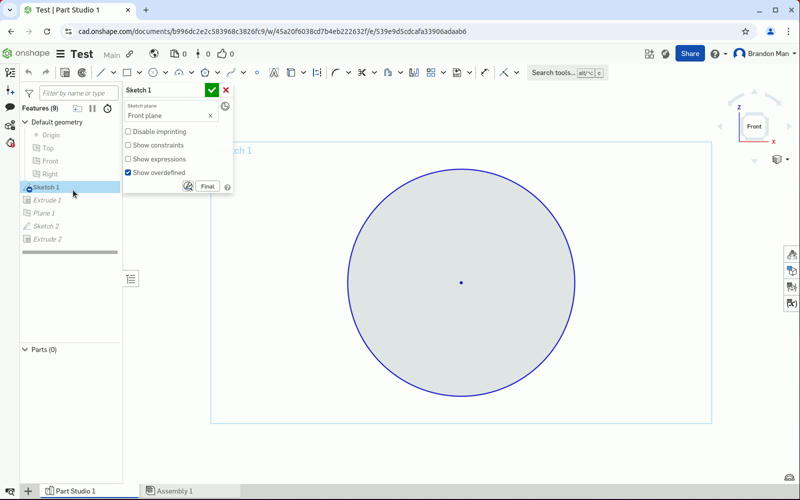
mouse_move(229, 92)
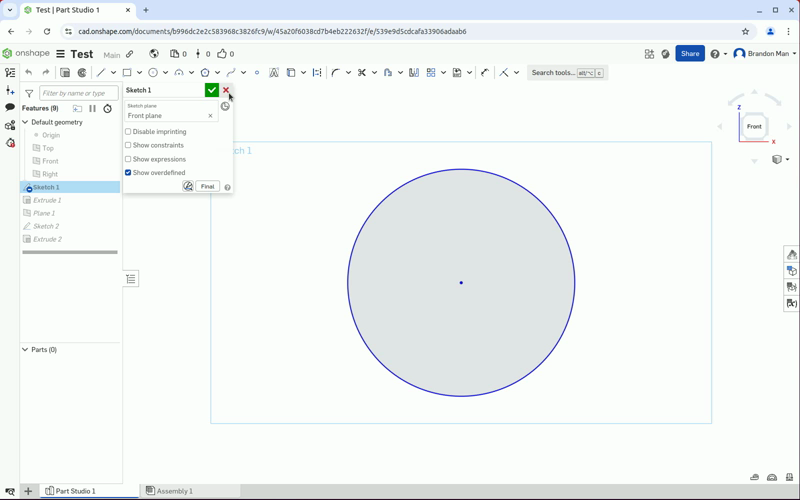
click(229, 92)
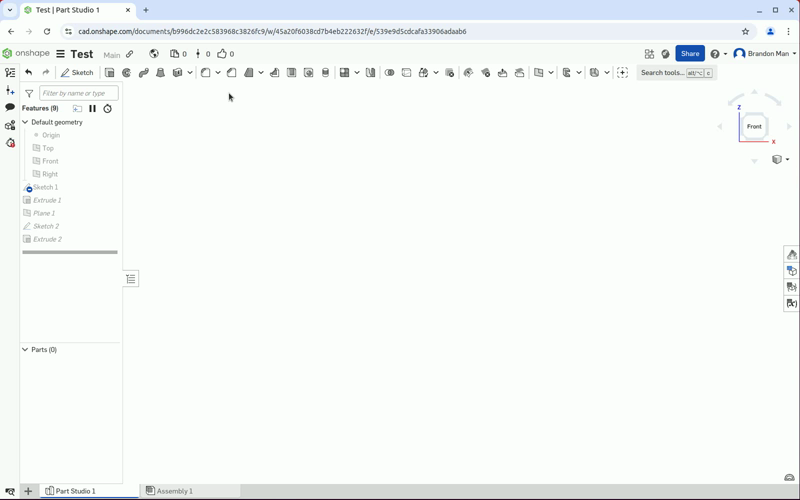
key(shift+s)
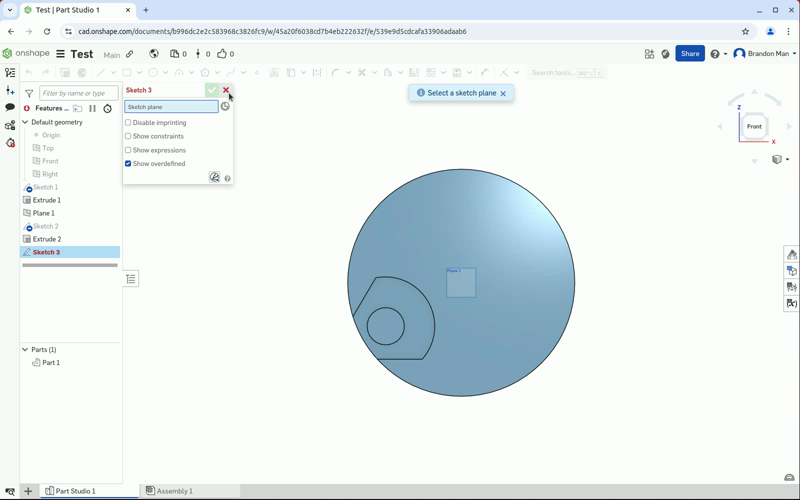
mouse_move(73, 215)
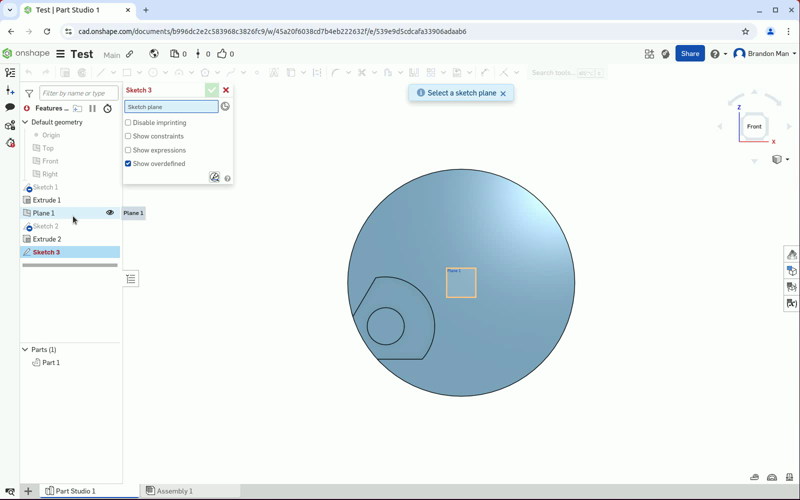
click(73, 215)
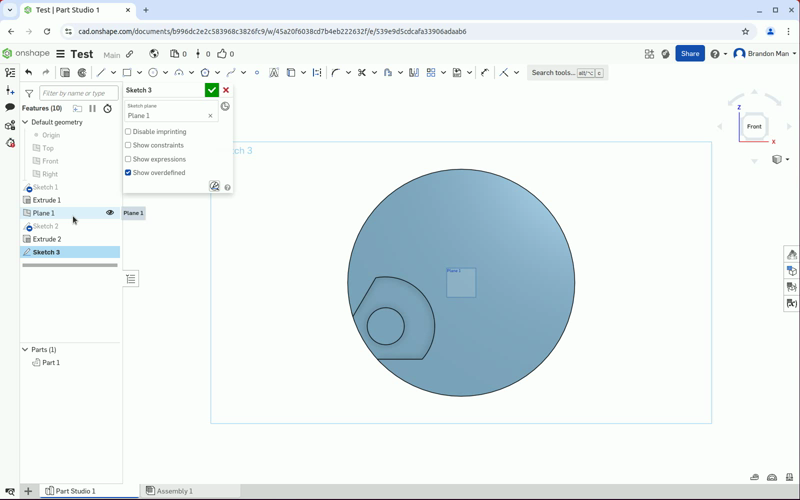
mouse_move(73, 352)
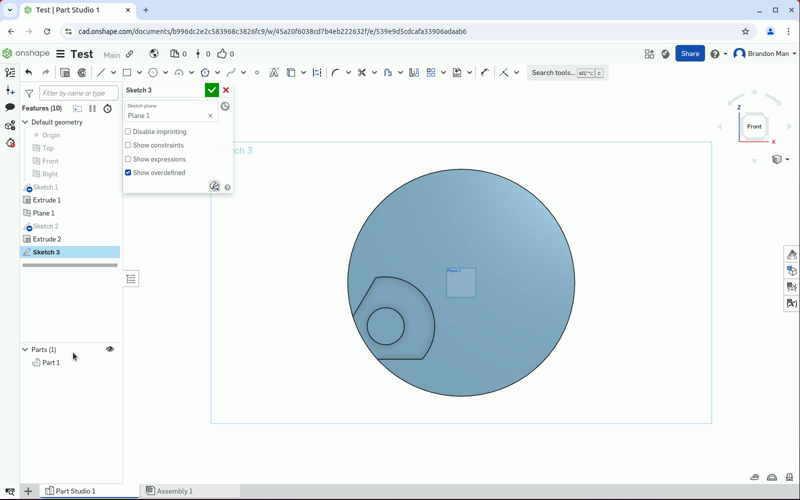
key(y)
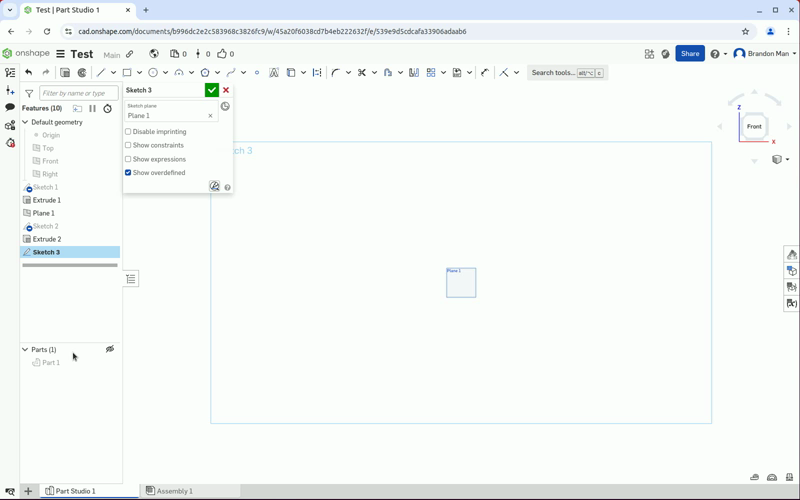
key(l)
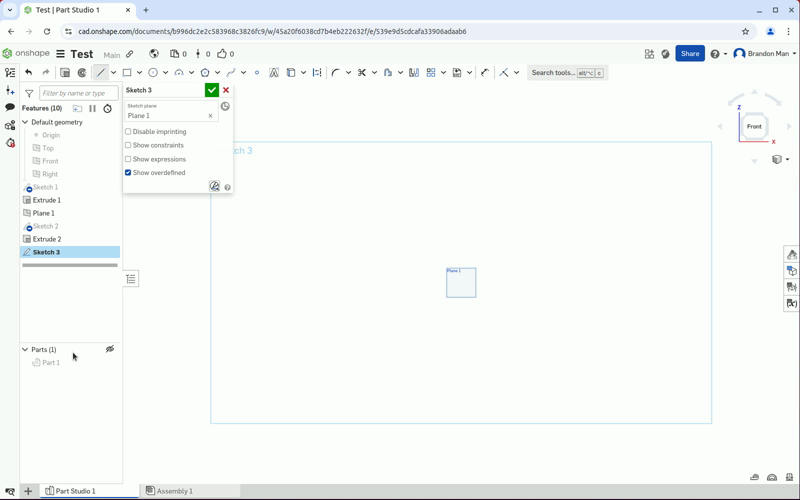
key_down(shift)
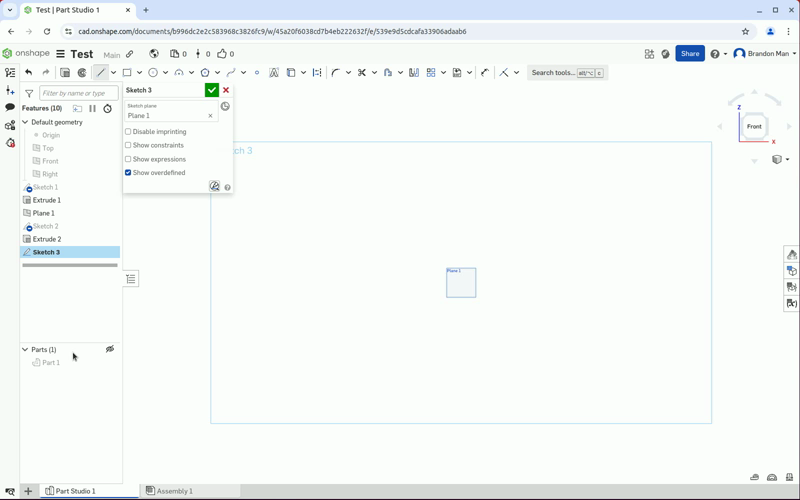
mouse_move(499, 360)
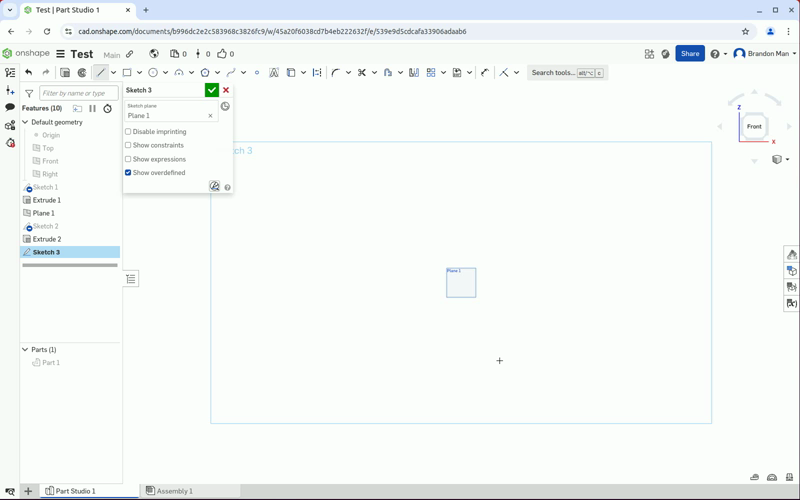
click(499, 360)
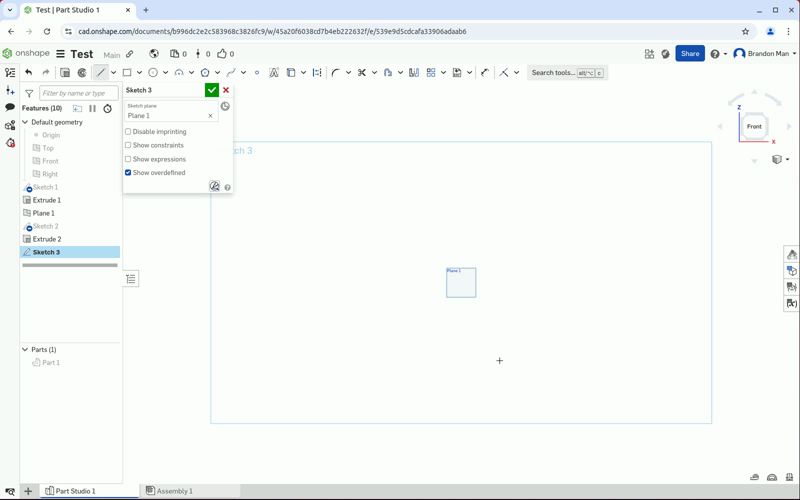
key_up(shift)
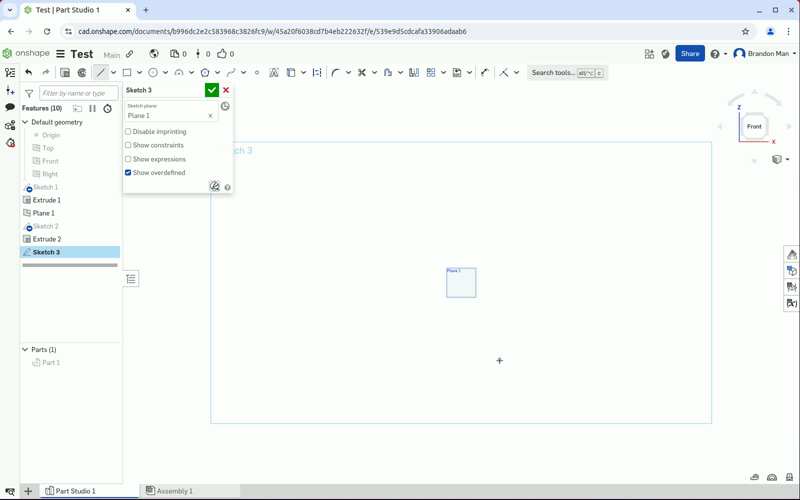
key_down(shift)
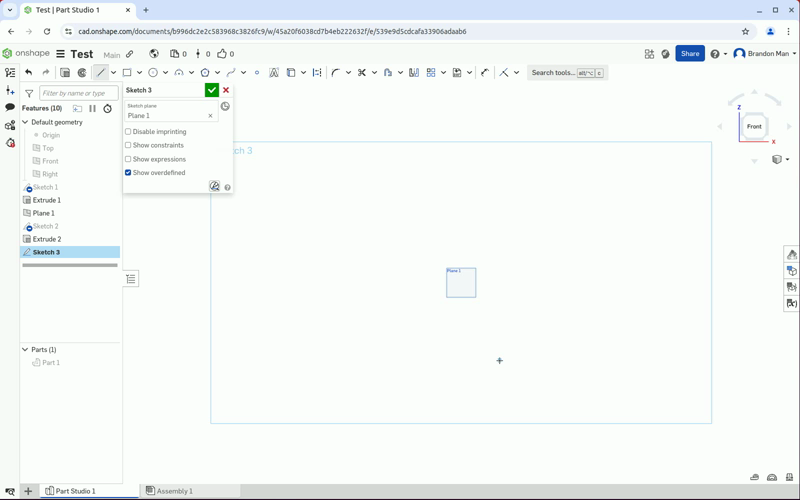
mouse_move(529, 360)
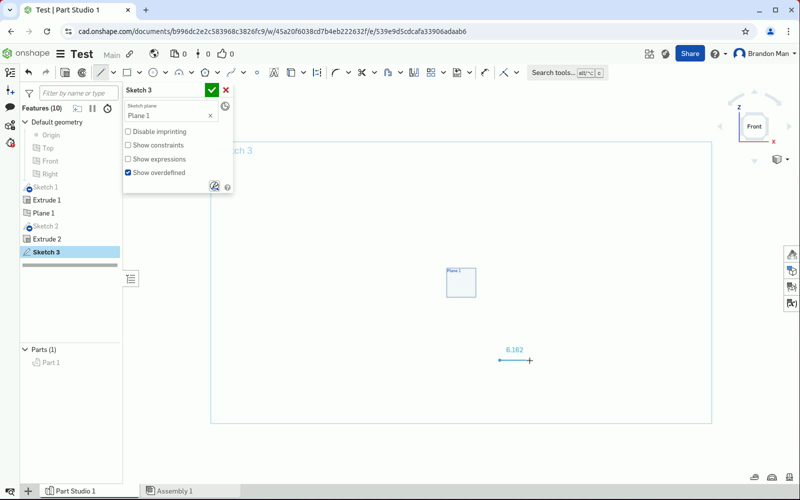
mouse_move(543, 360)
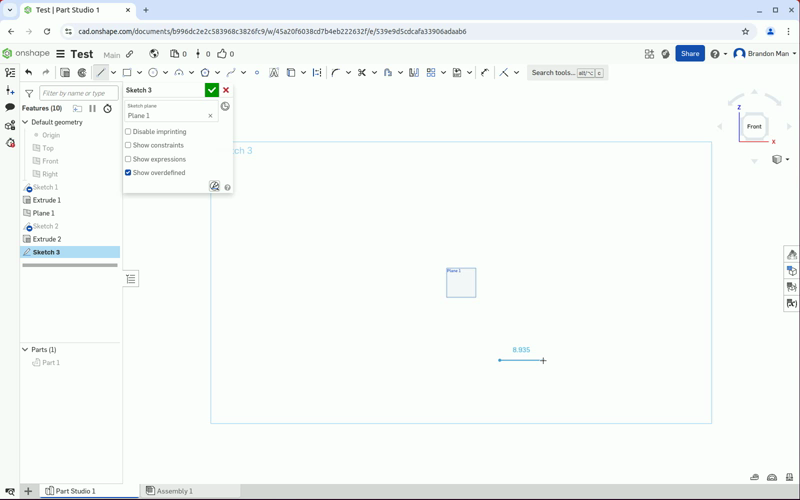
click(543, 360)
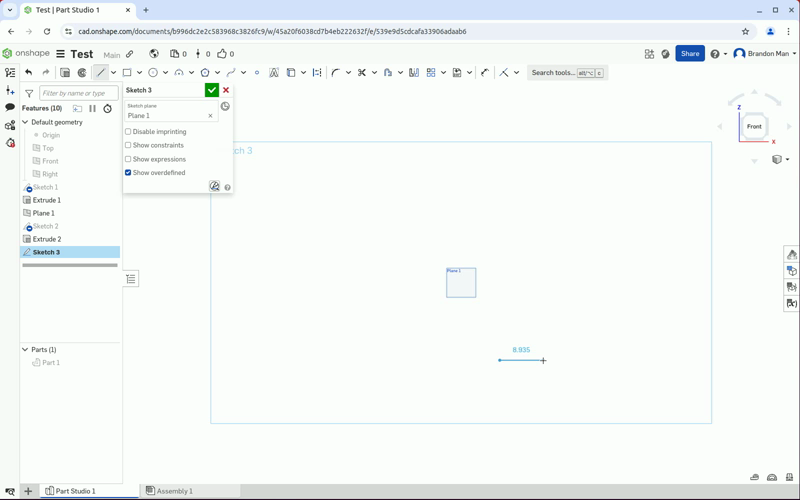
key_up(shift)
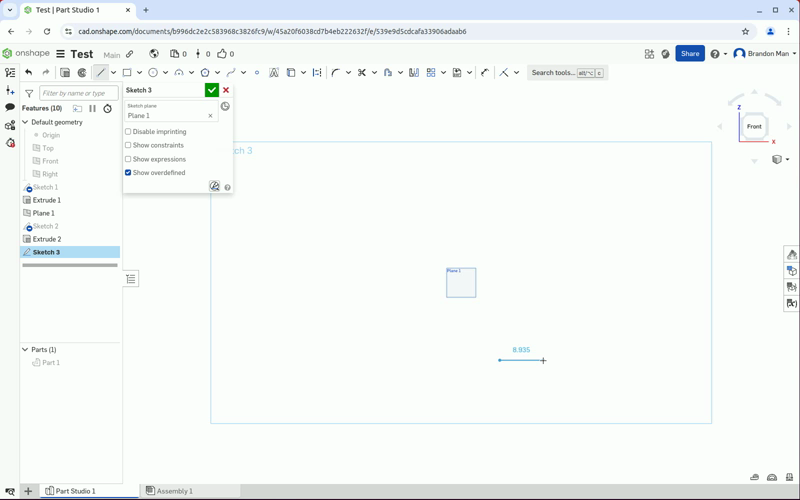
key(esc)
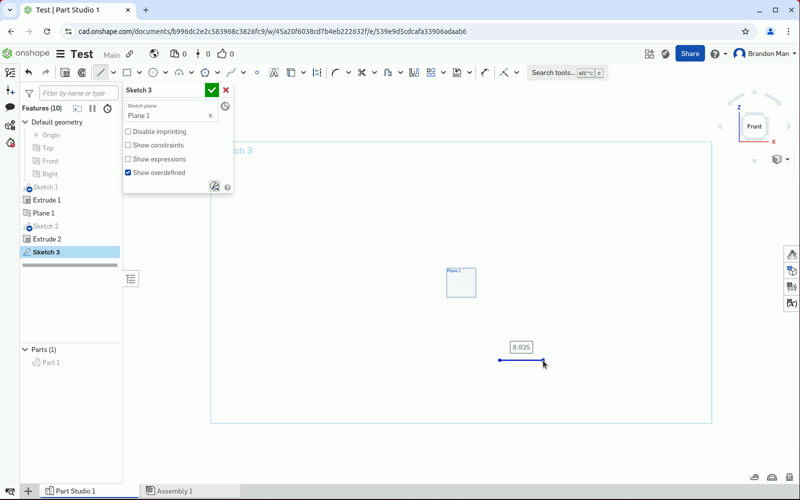
key(a)
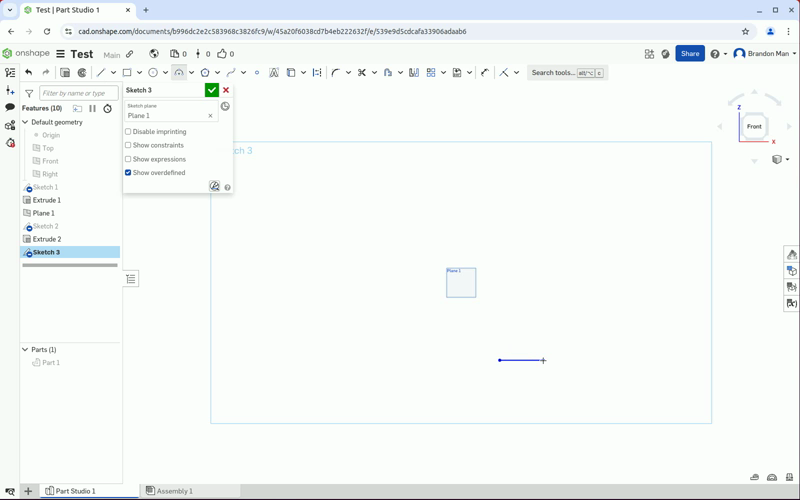
mouse_move(543, 360)
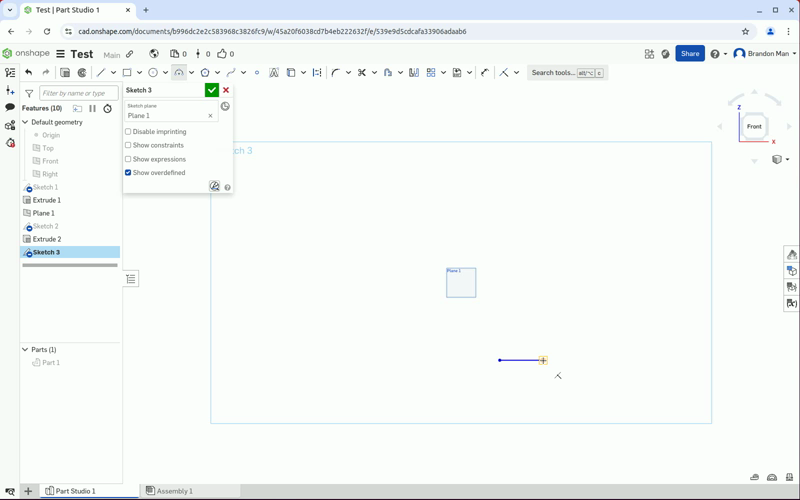
click(543, 360)
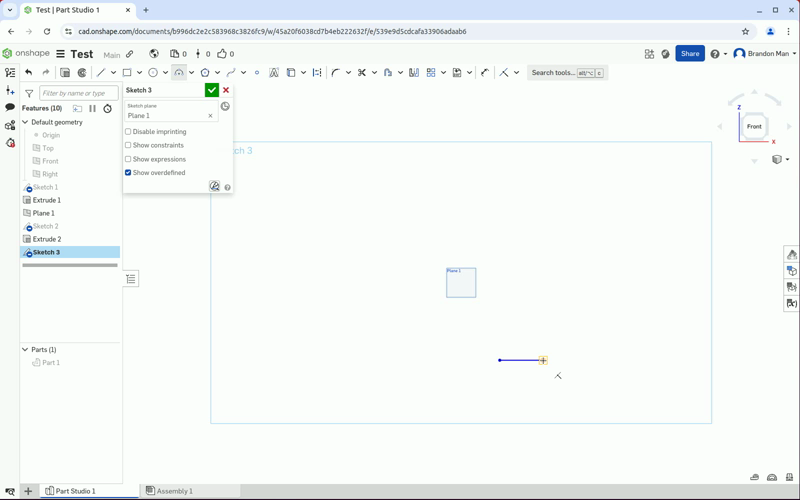
key_down(shift)
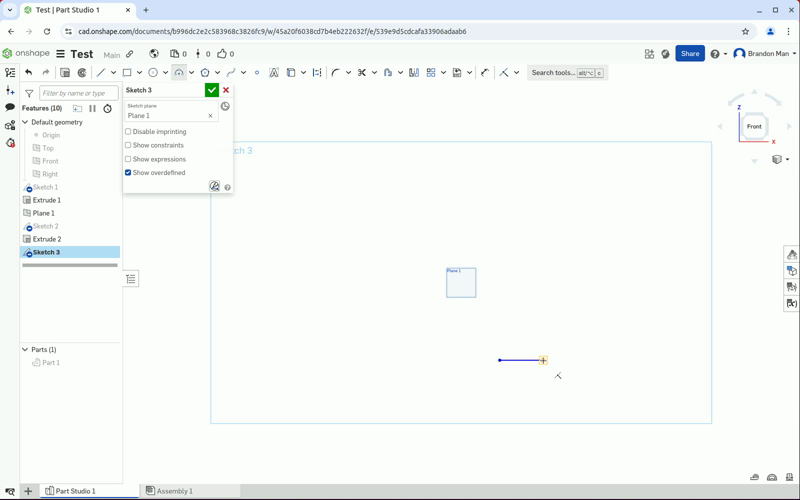
mouse_move(568, 317)
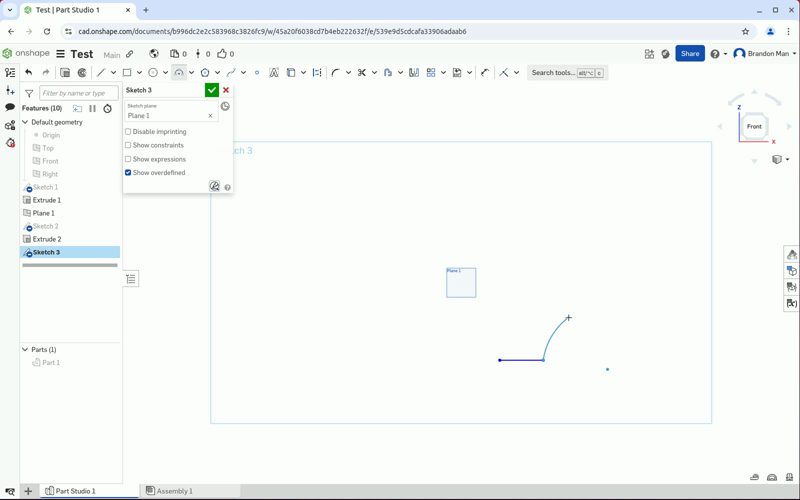
click(568, 317)
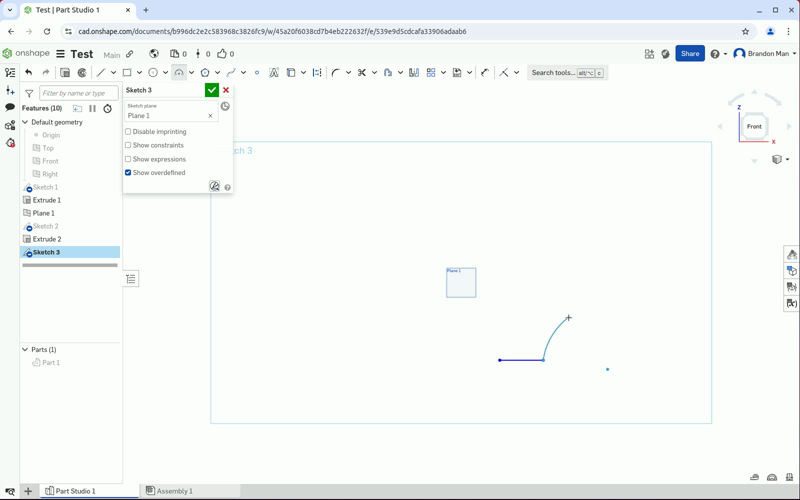
mouse_move(558, 340)
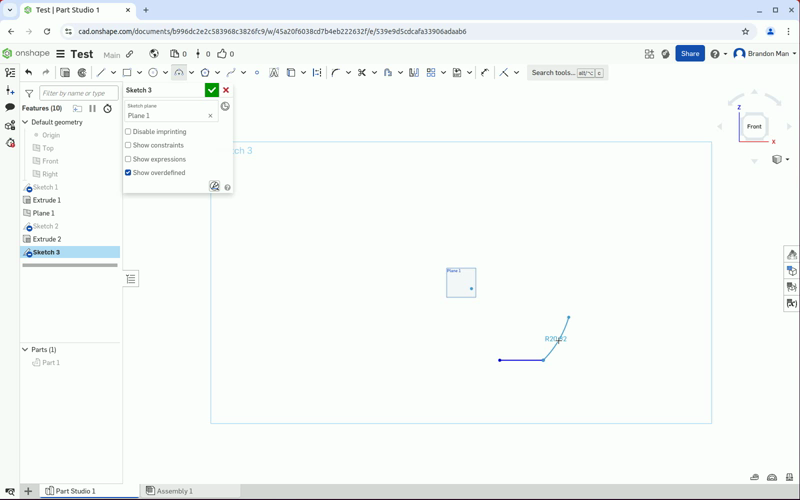
click(558, 340)
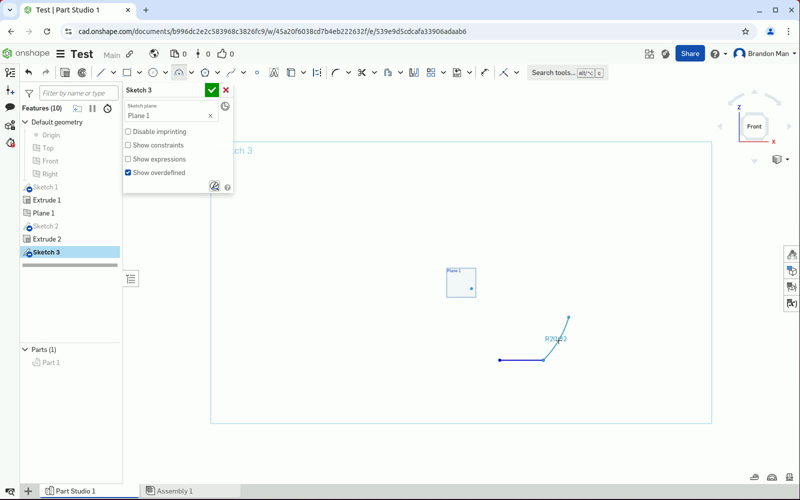
key_up(shift)
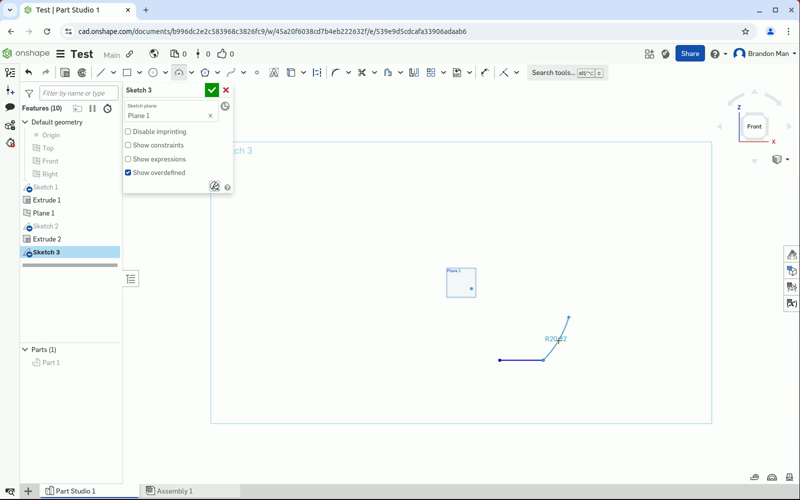
key(esc)
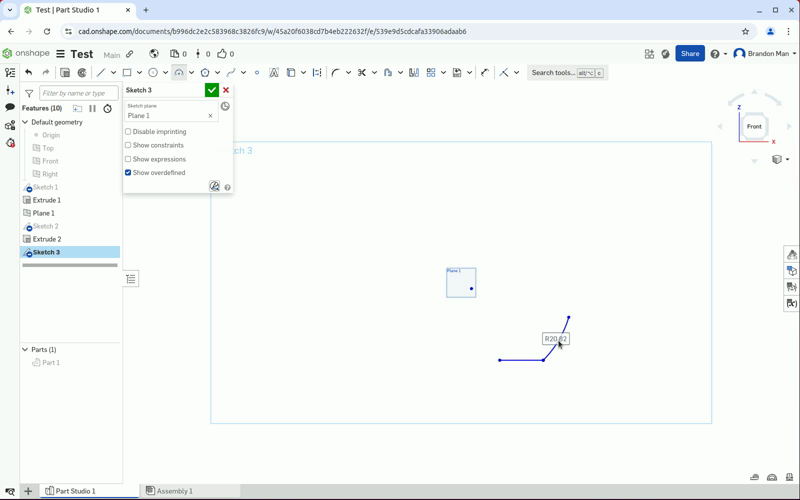
key(l)
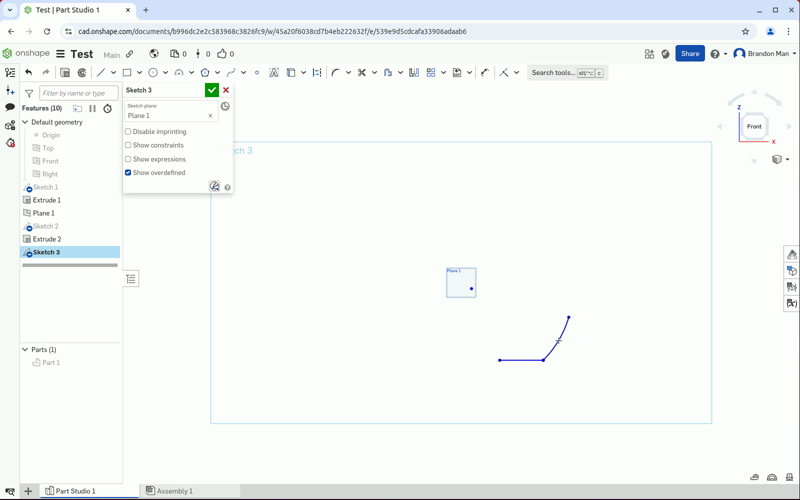
mouse_move(568, 317)
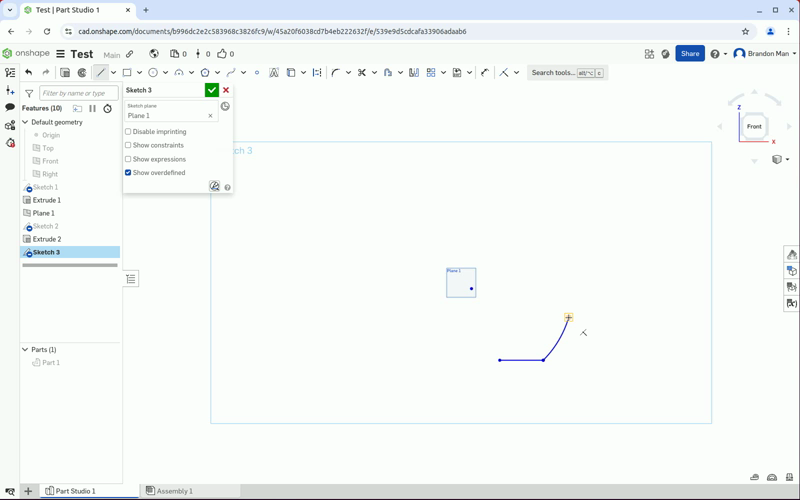
click(568, 317)
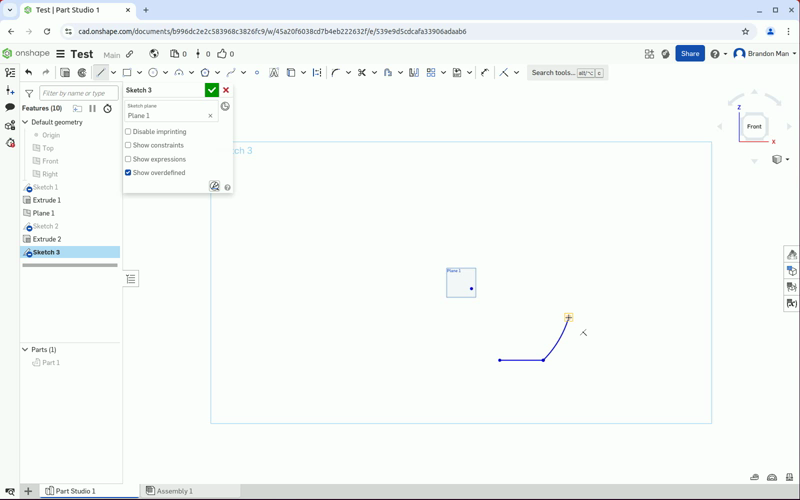
key_down(shift)
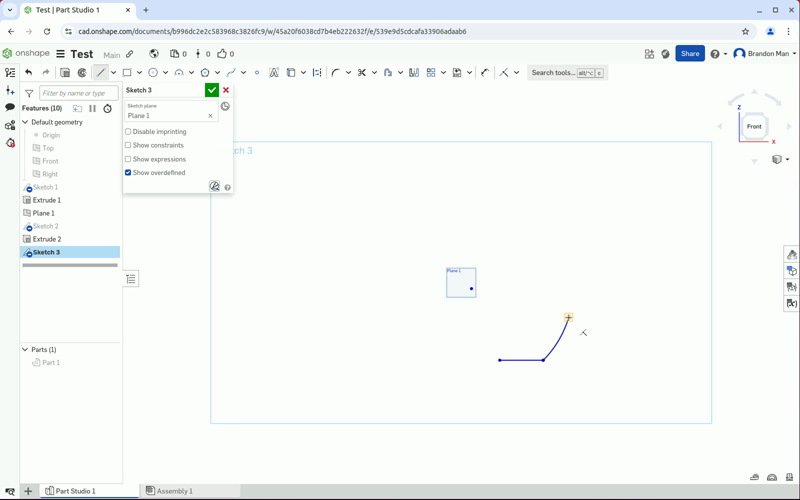
mouse_move(589, 317)
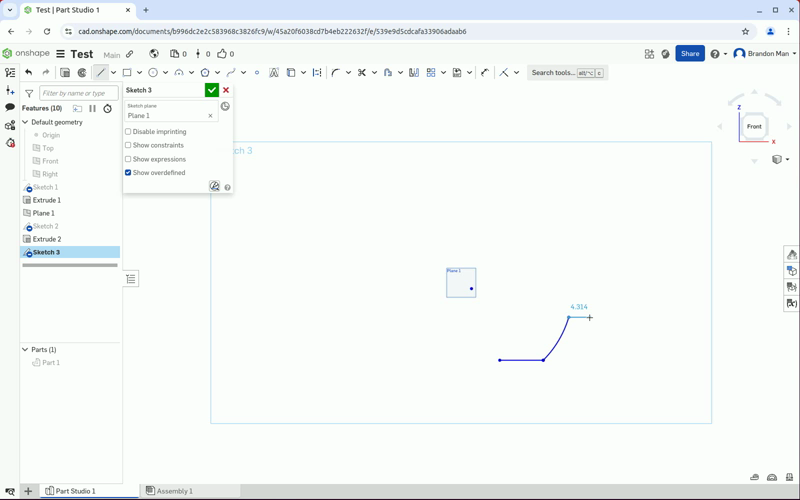
mouse_move(546, 277)
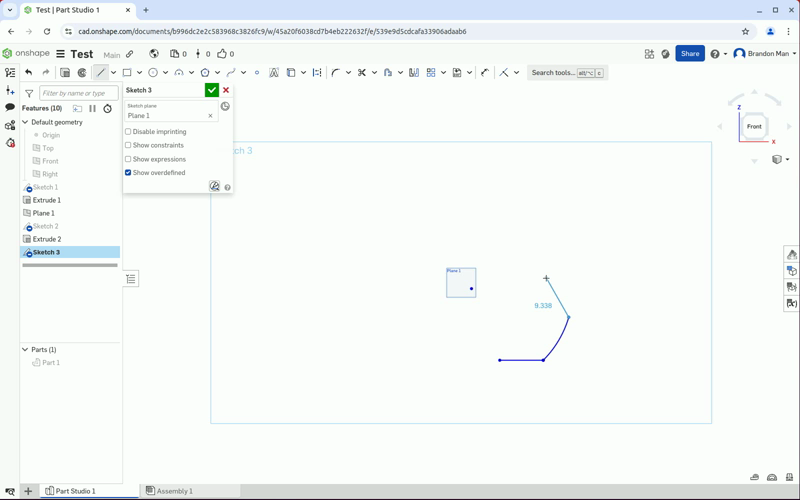
click(546, 277)
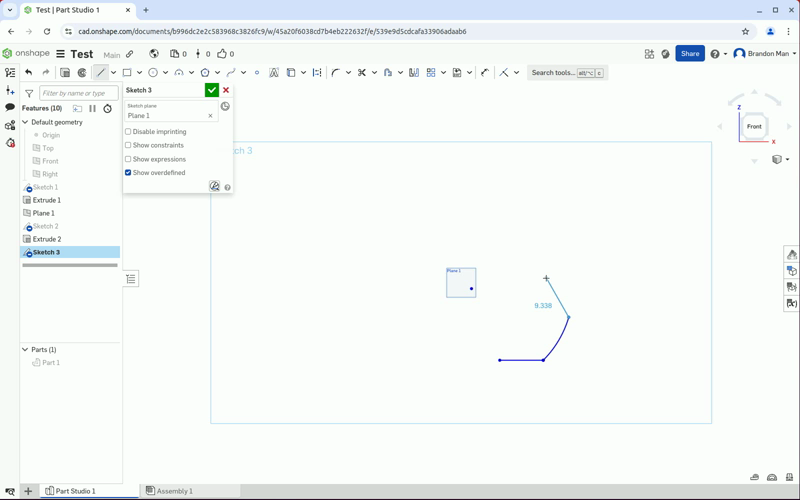
key_up(shift)
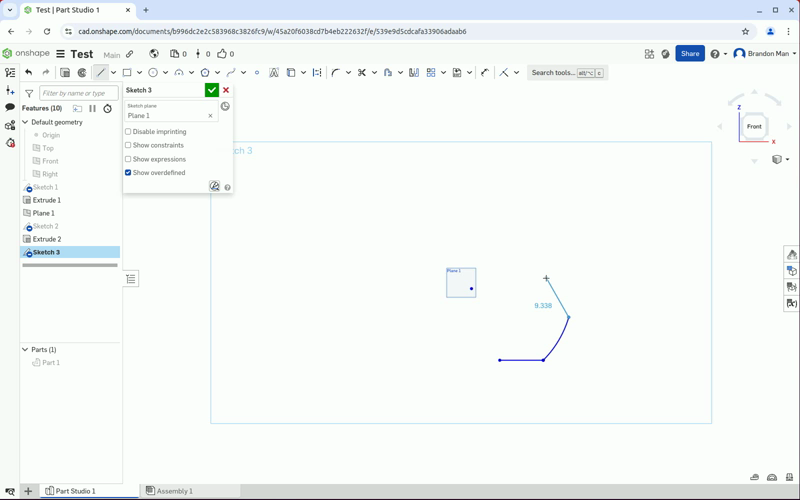
key(esc)
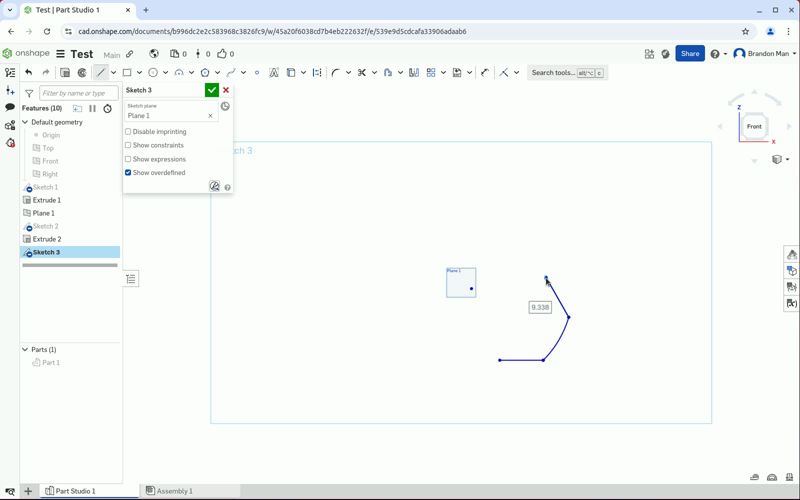
key(a)
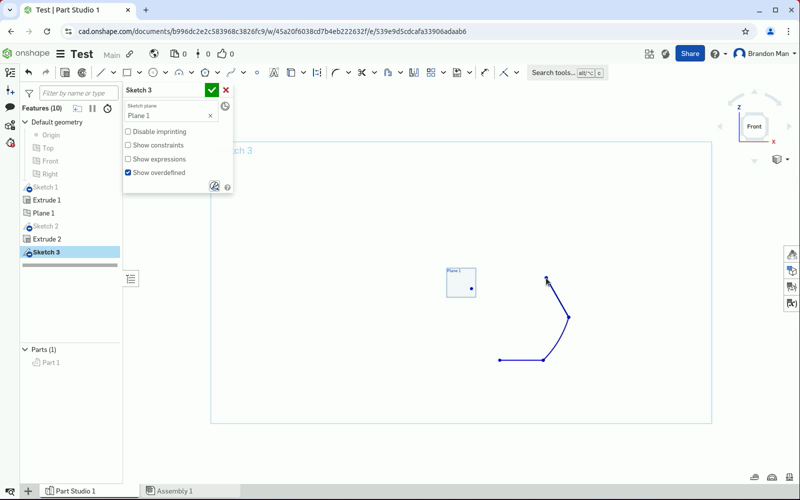
mouse_move(546, 277)
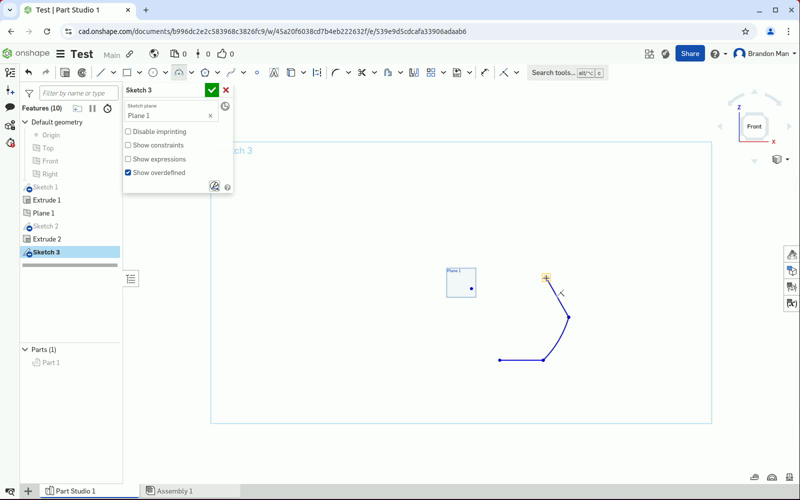
click(546, 277)
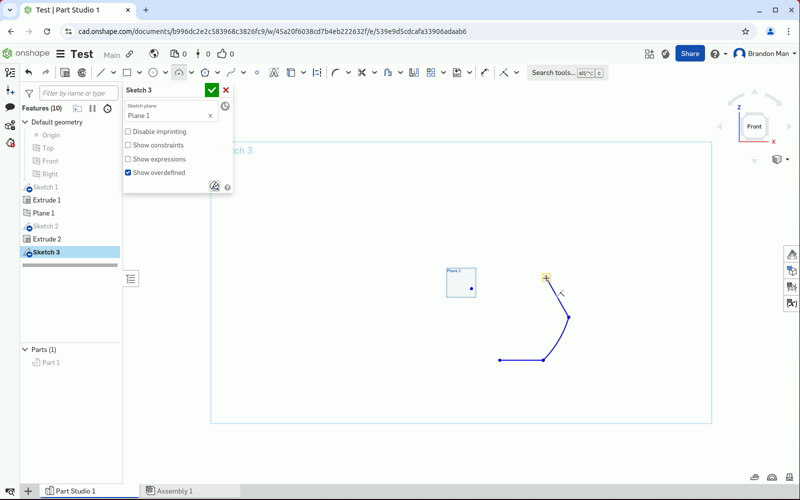
mouse_move(499, 360)
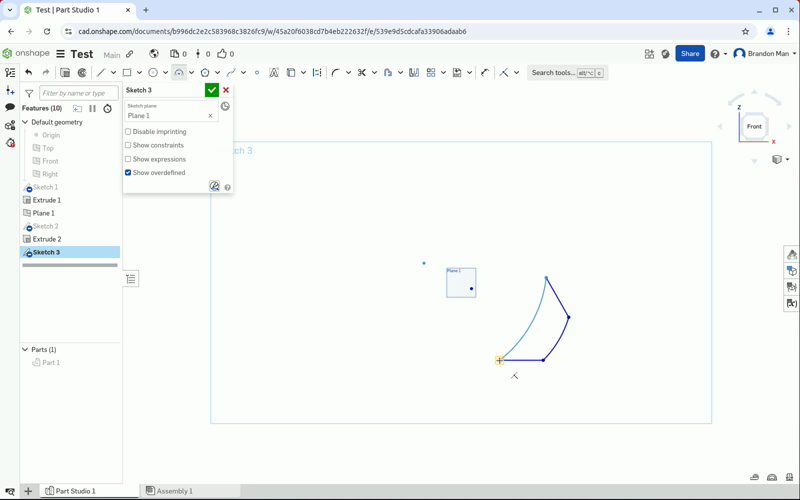
click(499, 360)
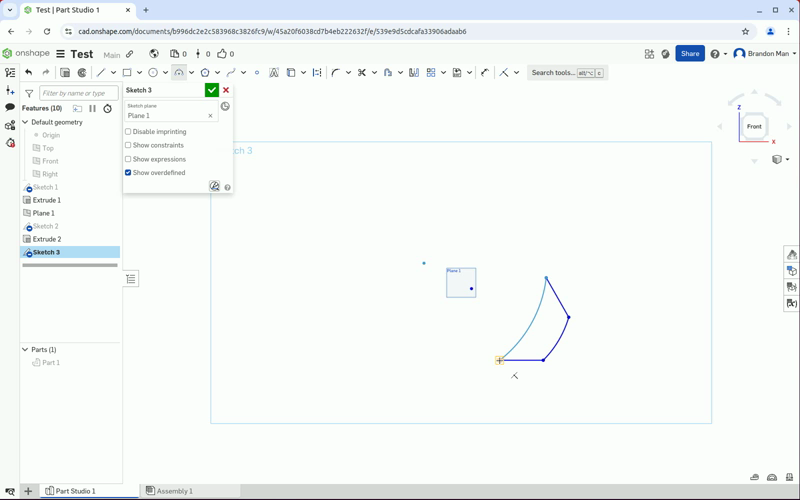
key_down(shift)
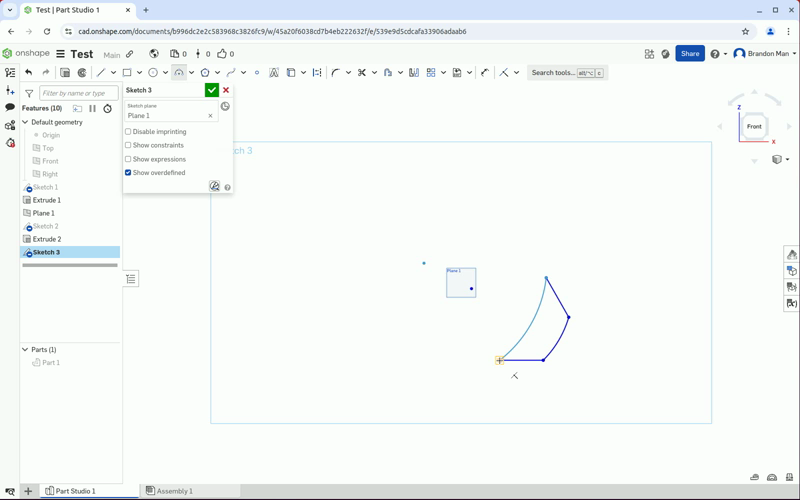
mouse_move(492, 301)
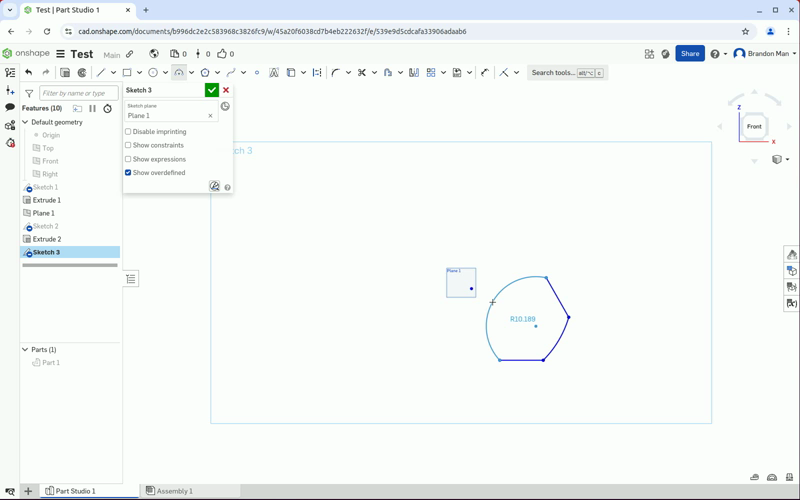
click(492, 301)
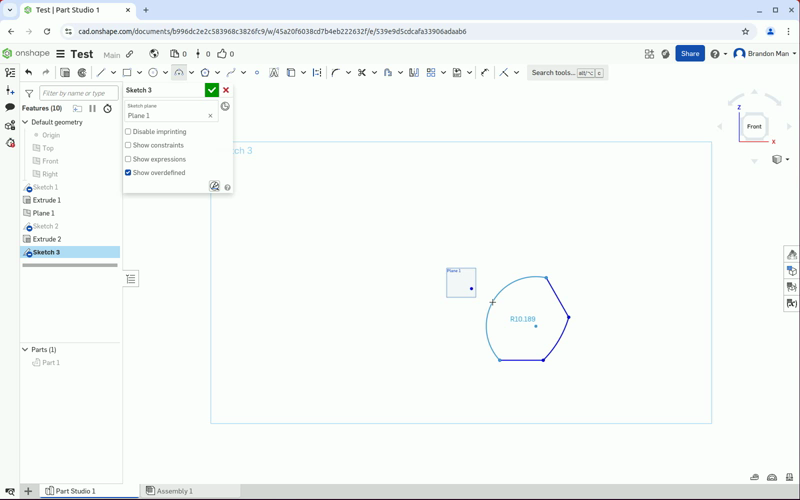
key_up(shift)
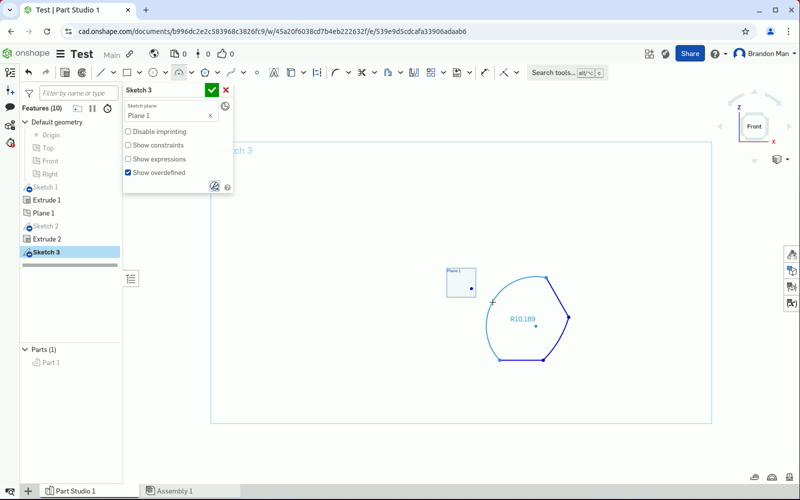
key(esc)
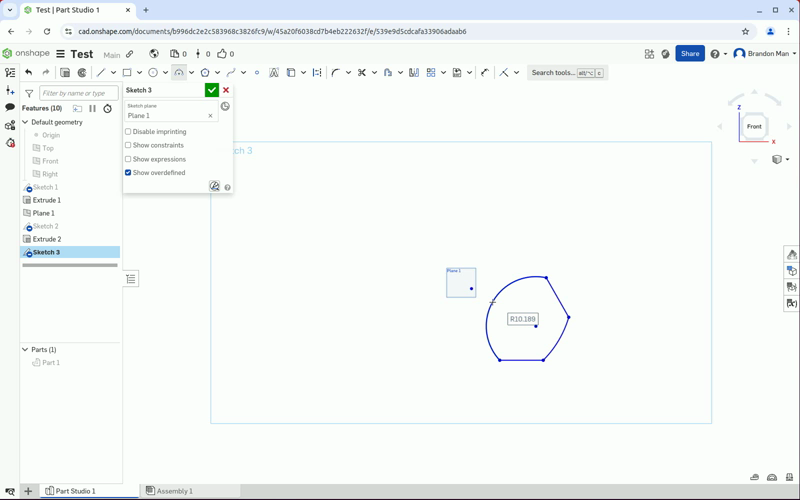
key(c)
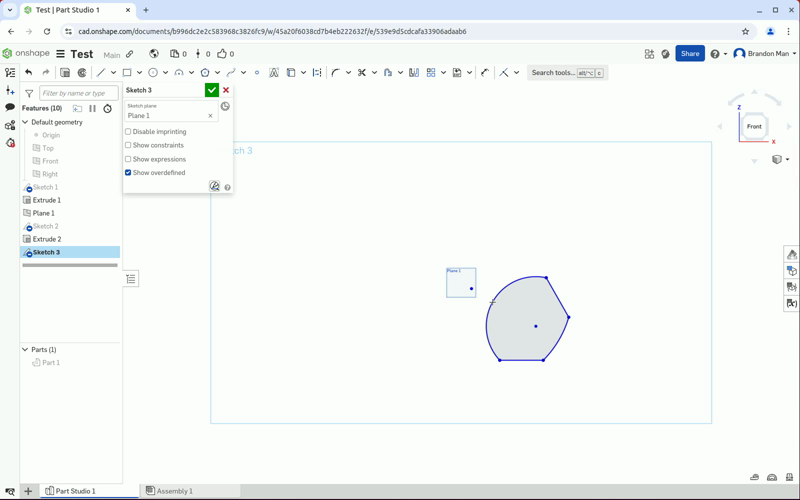
key_down(shift)
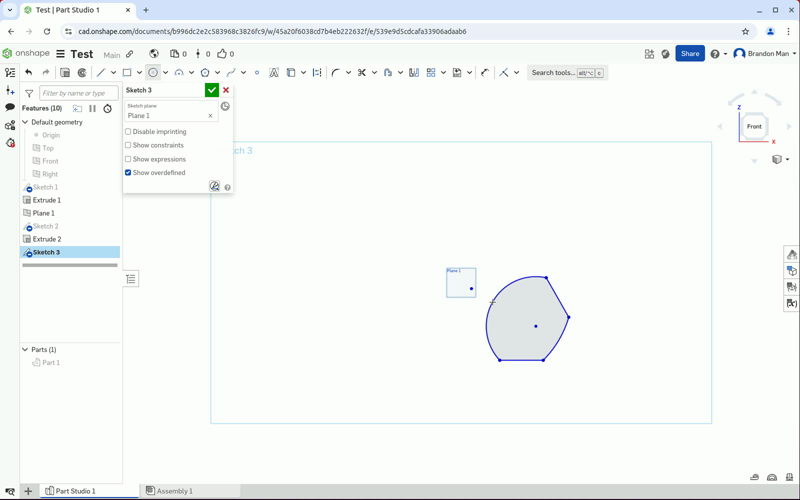
mouse_move(536, 327)
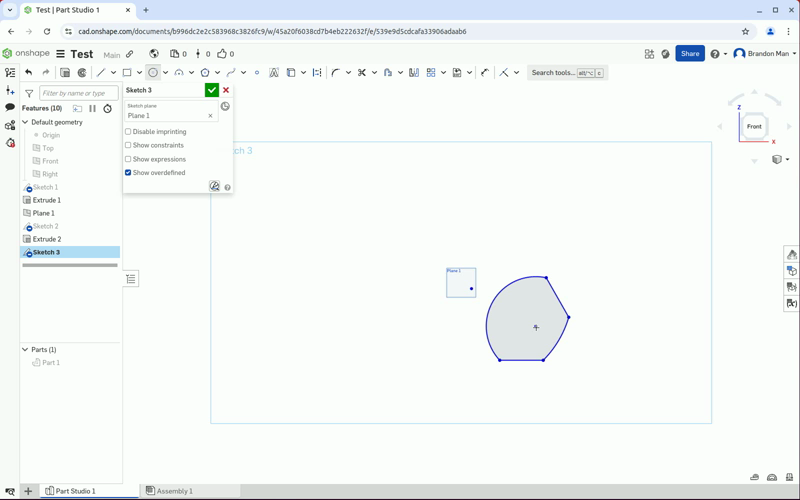
scroll(6)
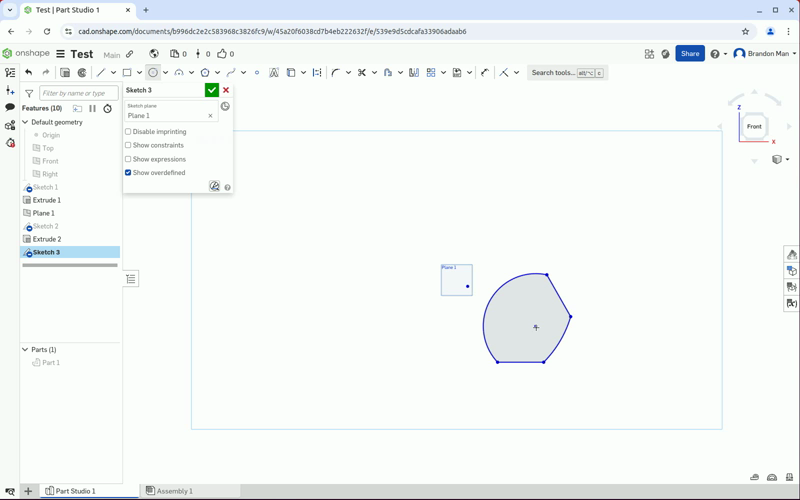
scroll(6)
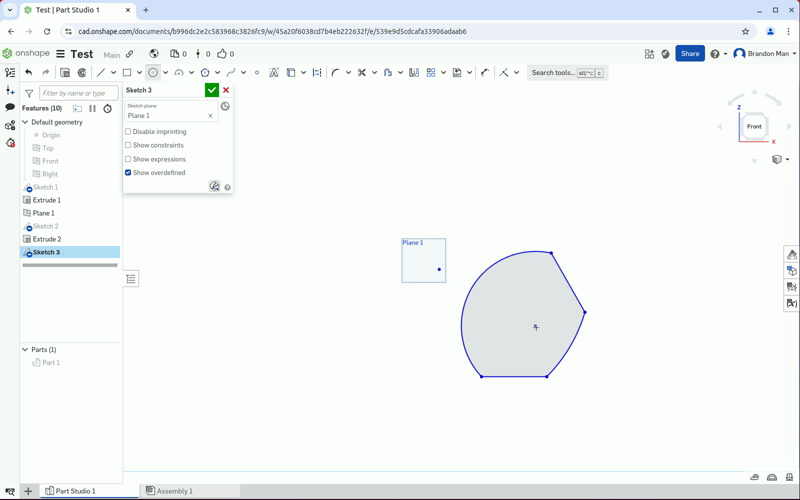
scroll(6)
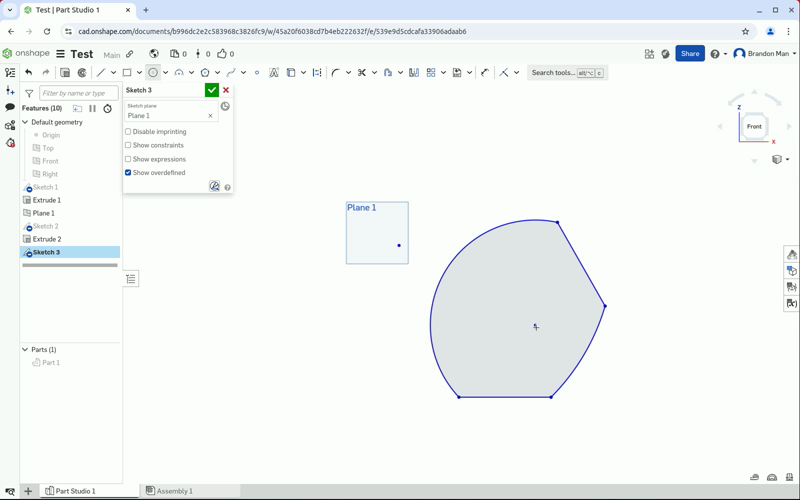
scroll(6)
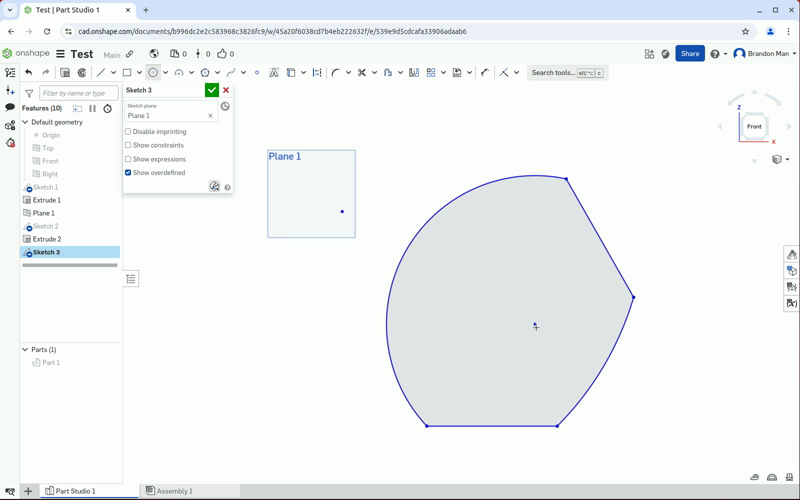
scroll(6)
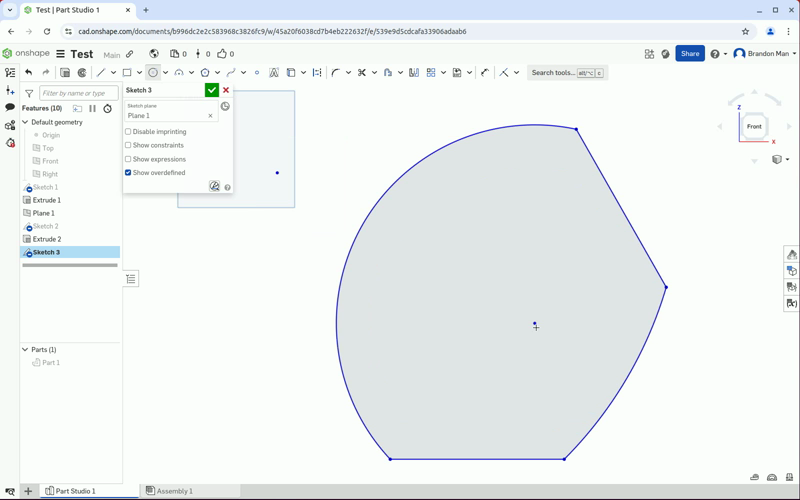
scroll(6)
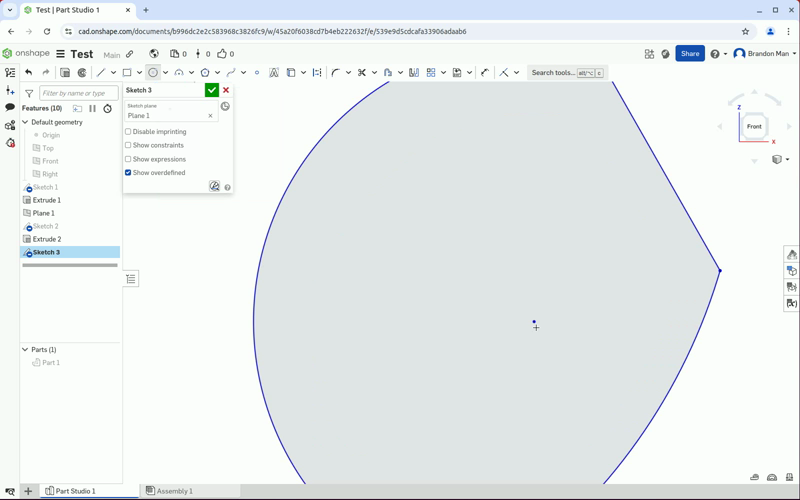
scroll(6)
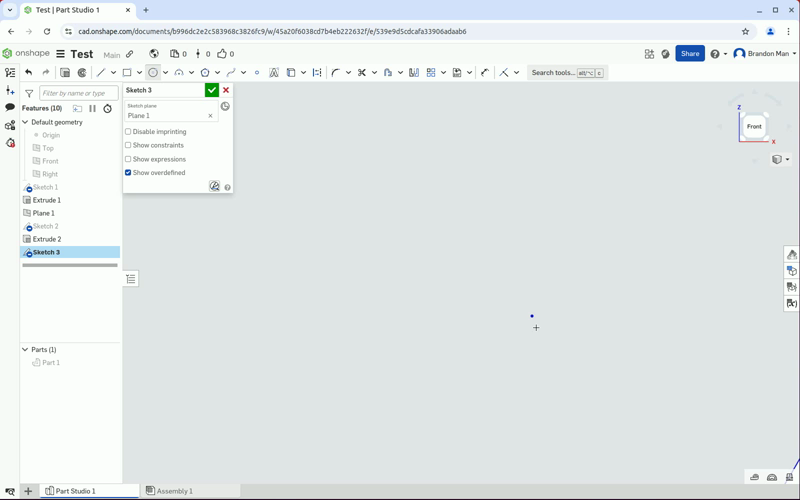
click(536, 327)
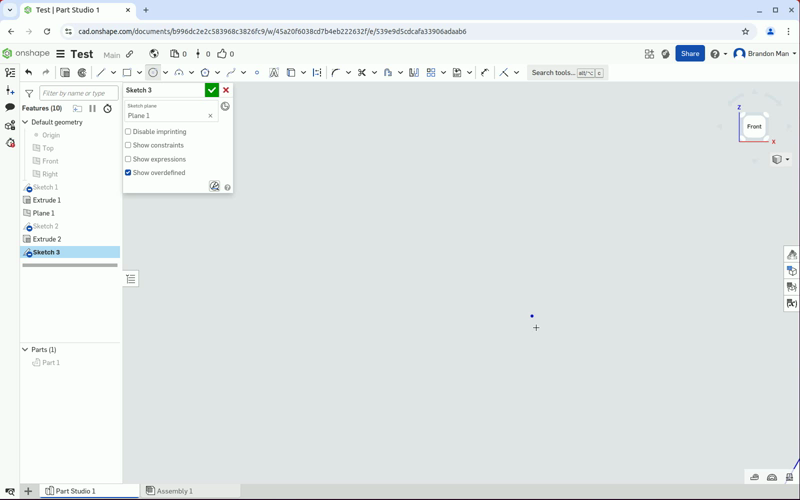
scroll(-6)
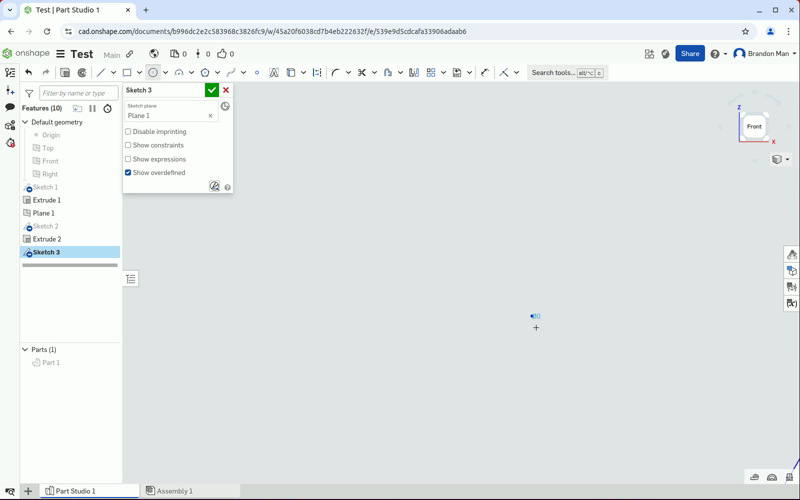
scroll(-6)
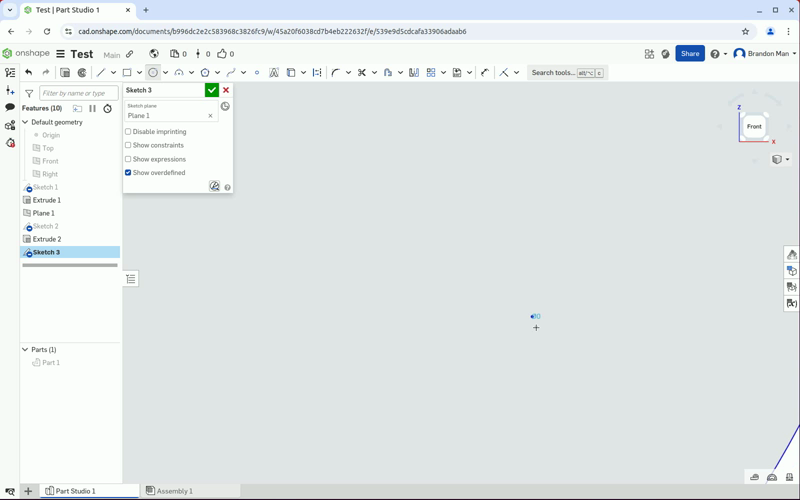
scroll(-6)
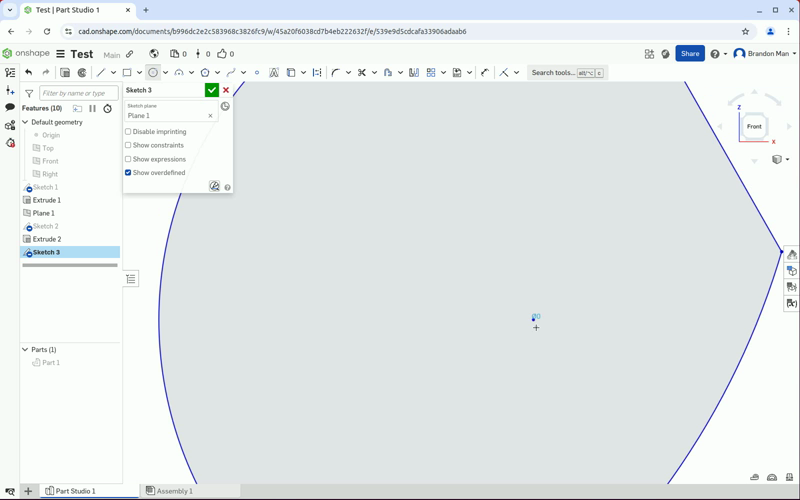
scroll(-6)
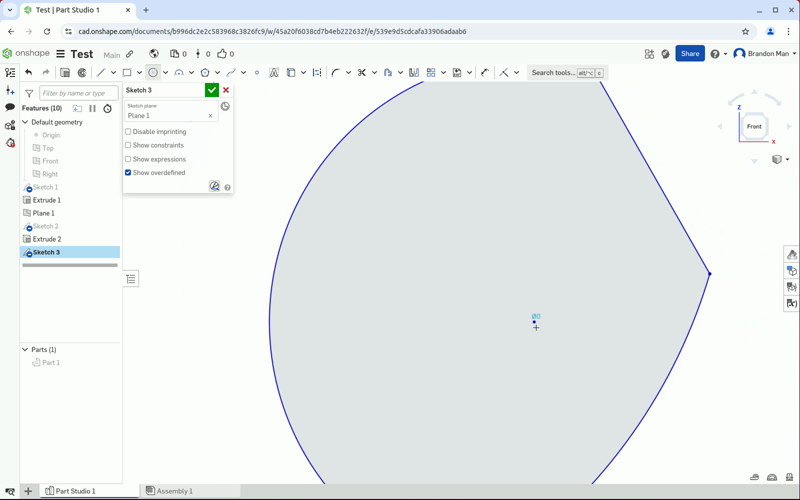
scroll(-6)
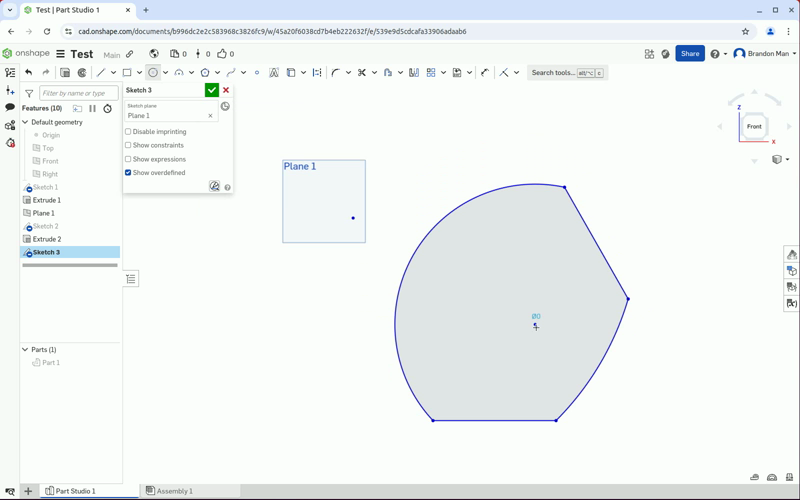
scroll(-6)
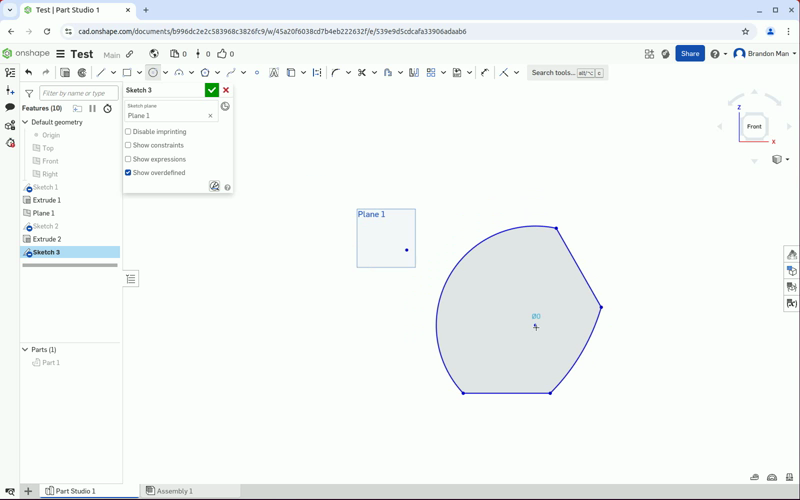
scroll(-6)
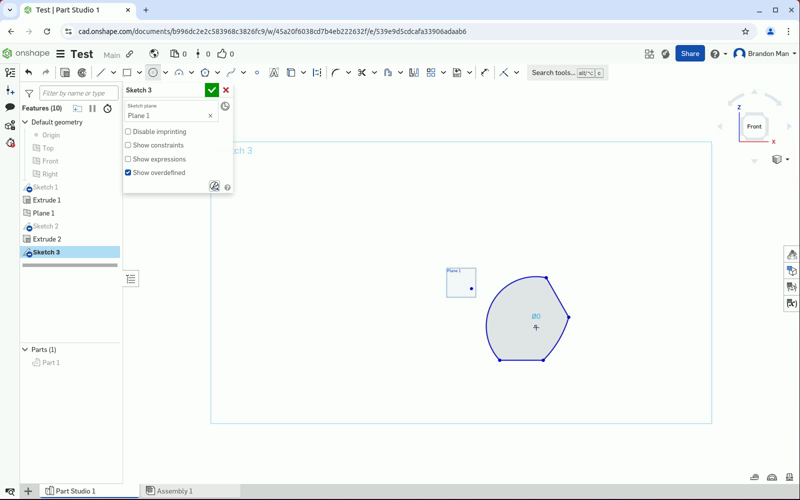
key_up(shift)
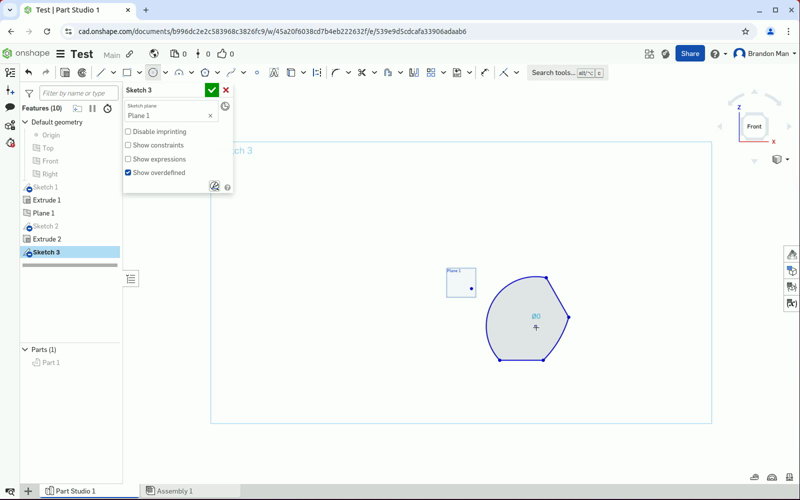
mouse_move(555, 327)
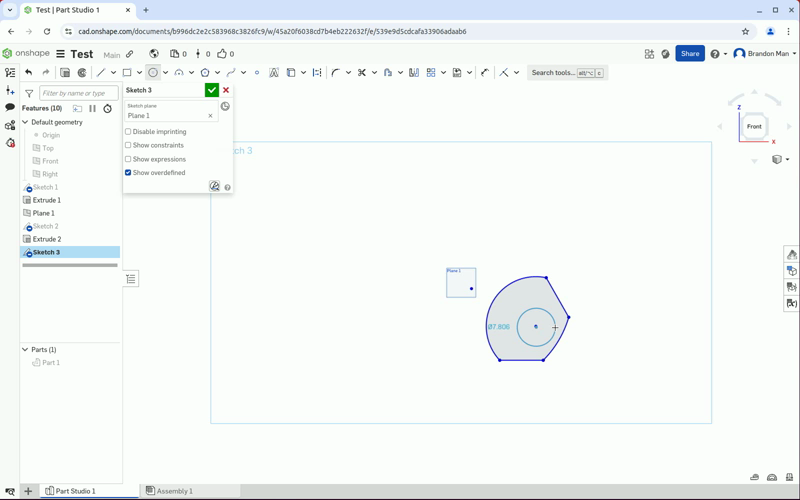
click(555, 327)
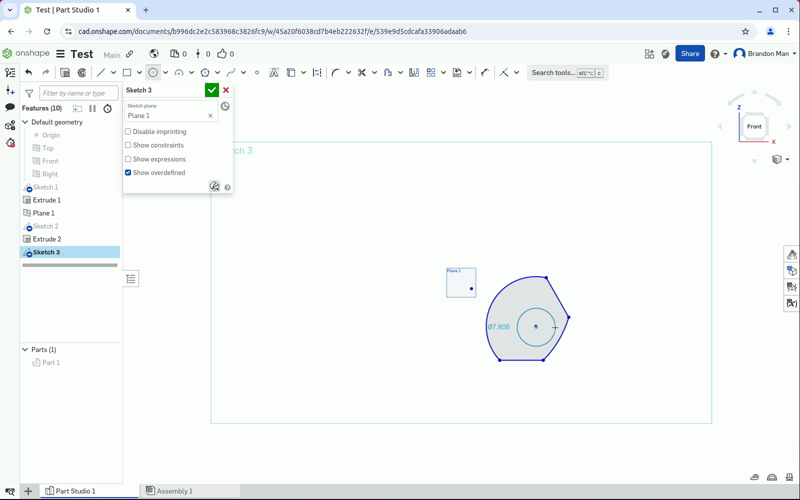
key(esc)
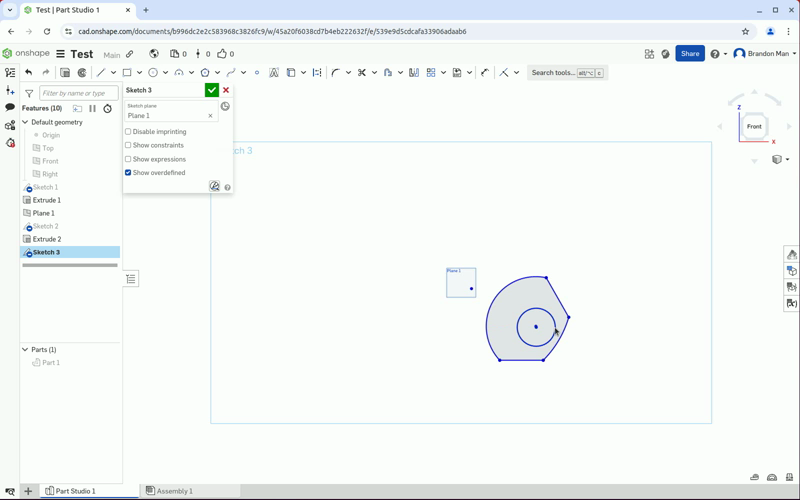
mouse_move(505, 298)
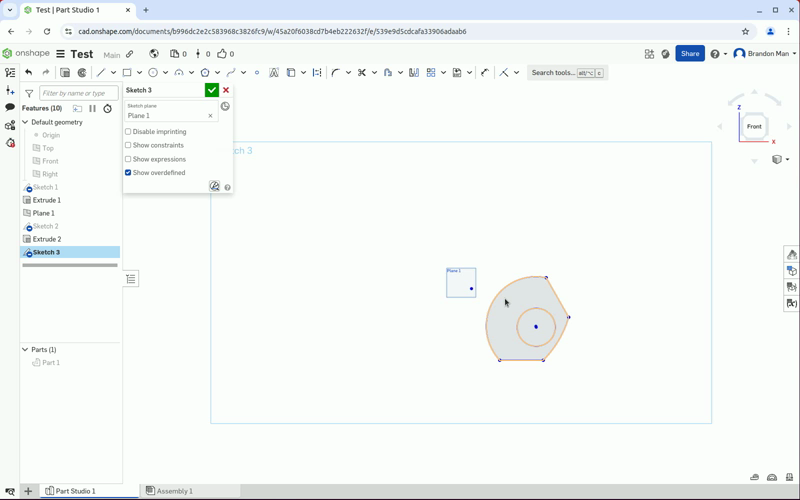
click(505, 298)
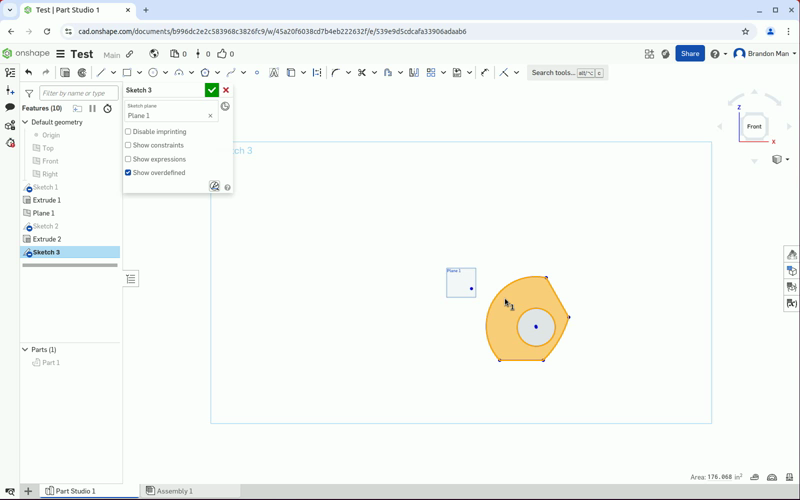
mouse_move(73, 352)
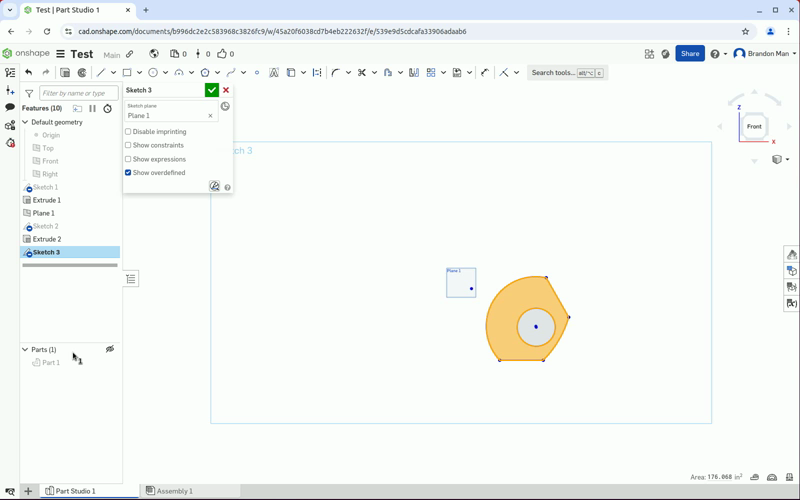
key(shift+y)
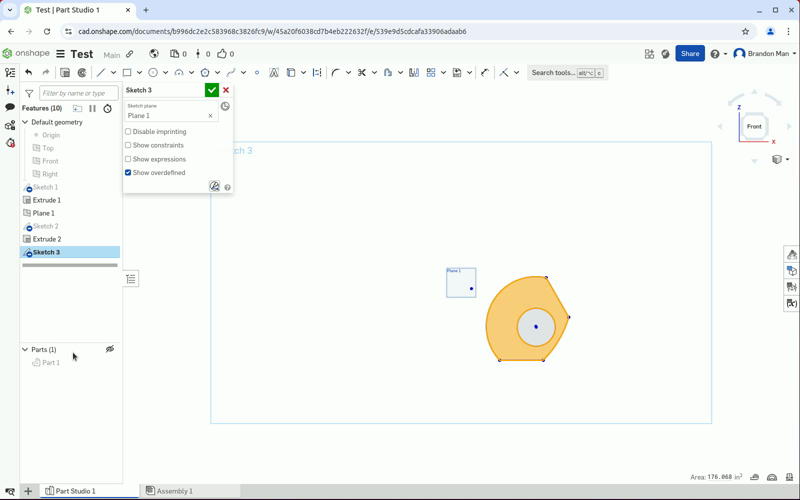
key(shift+e)
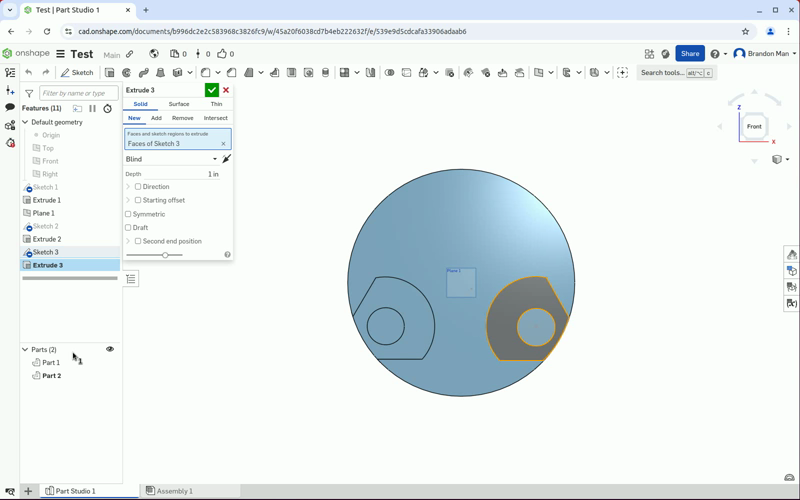
mouse_move(143, 106)
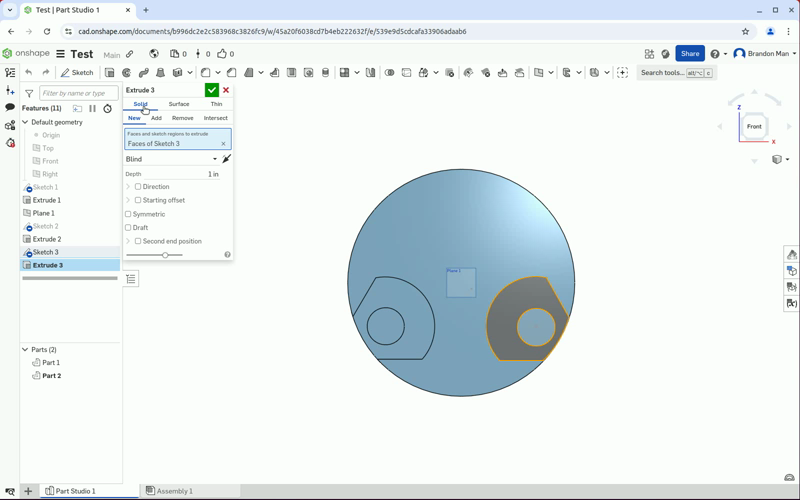
click(143, 106)
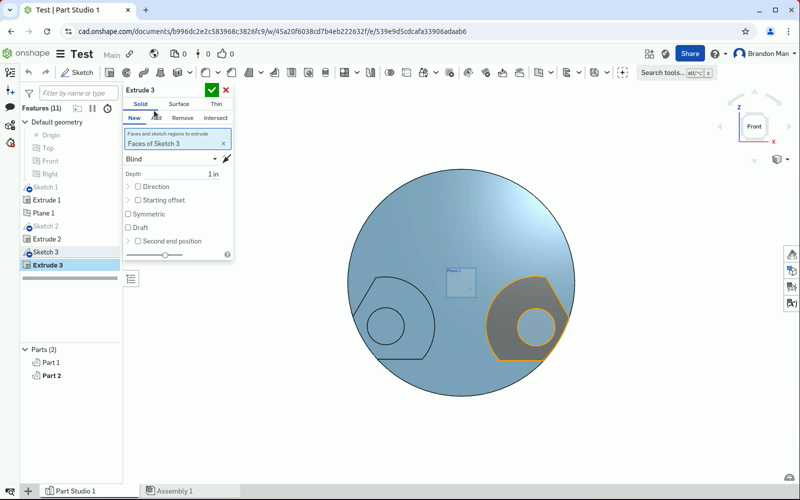
mouse_move(186, 120)
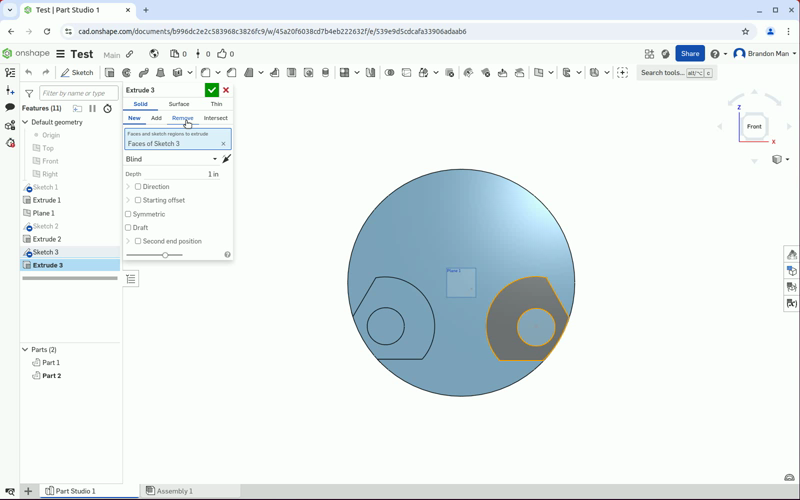
click(186, 120)
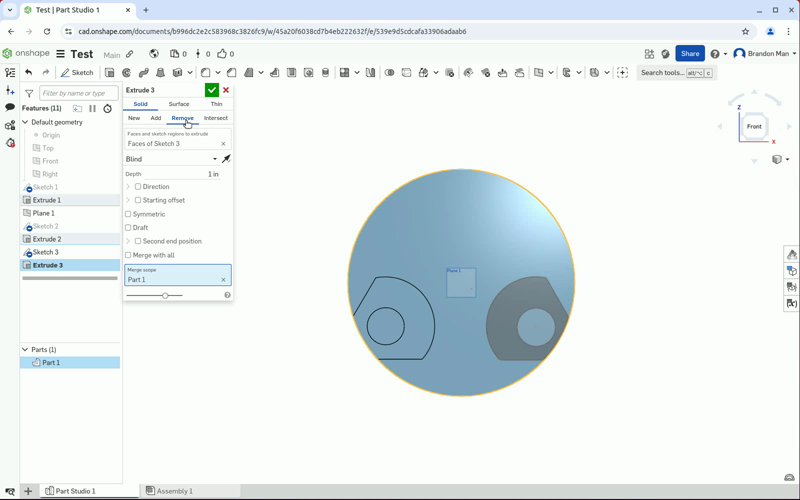
key(tab, 4)
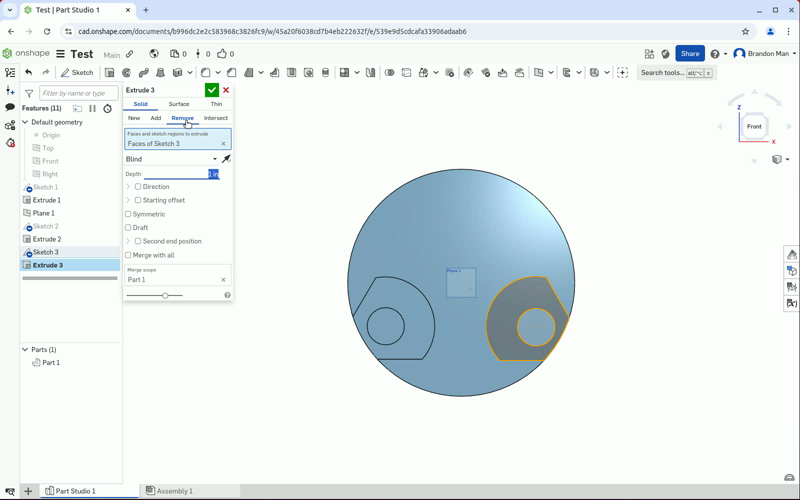
text(5.296)
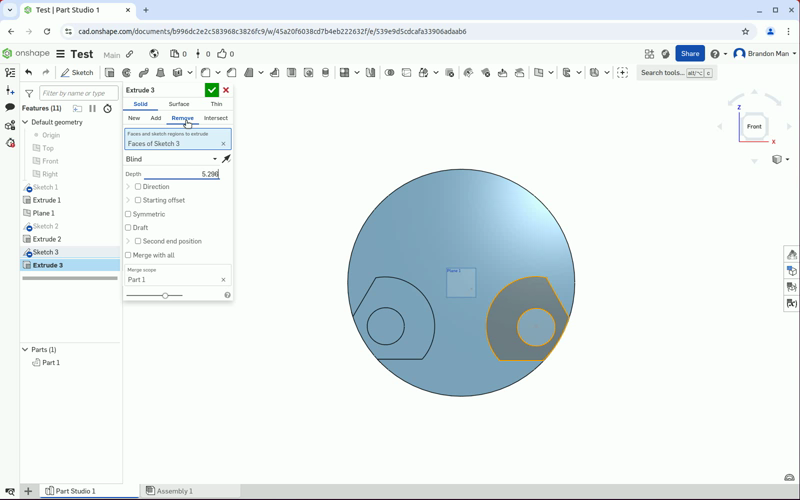
key(tab, 6)
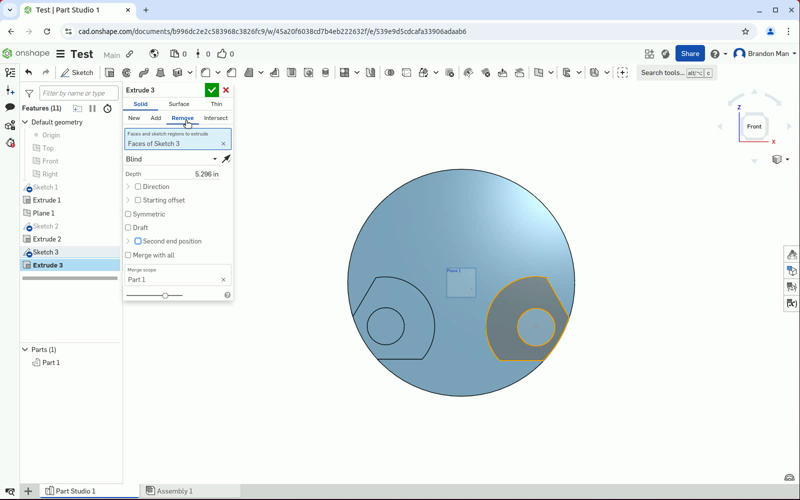
key(space)
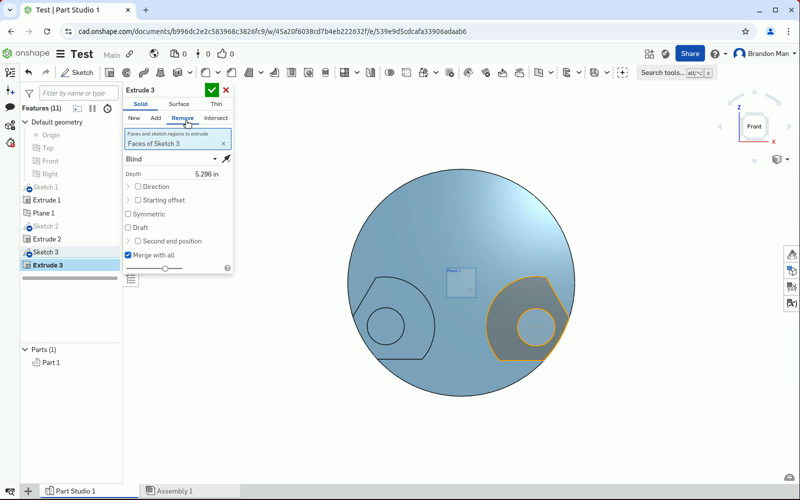
key(enter)
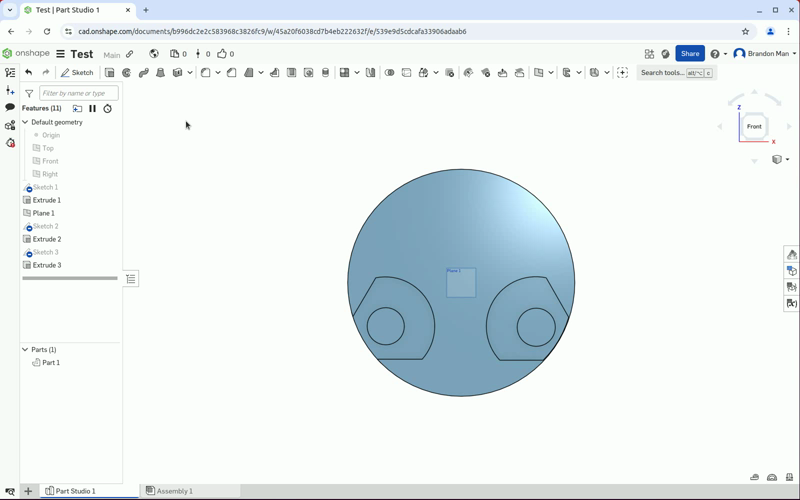
key(shift+h)
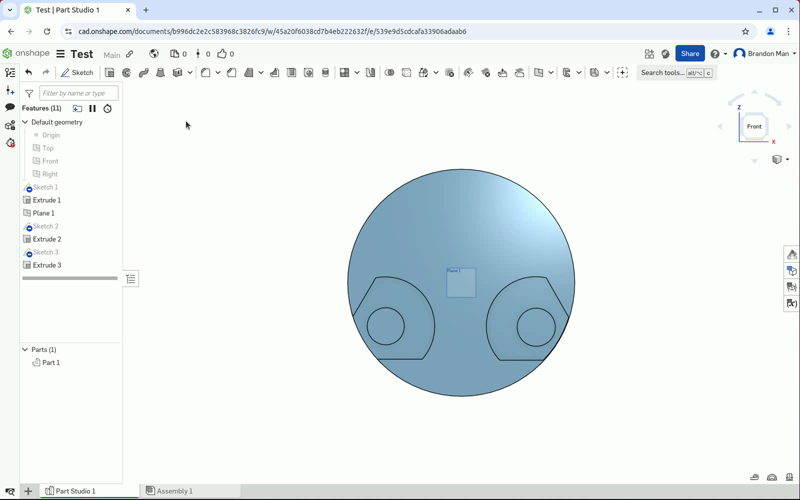
key(shift+h)
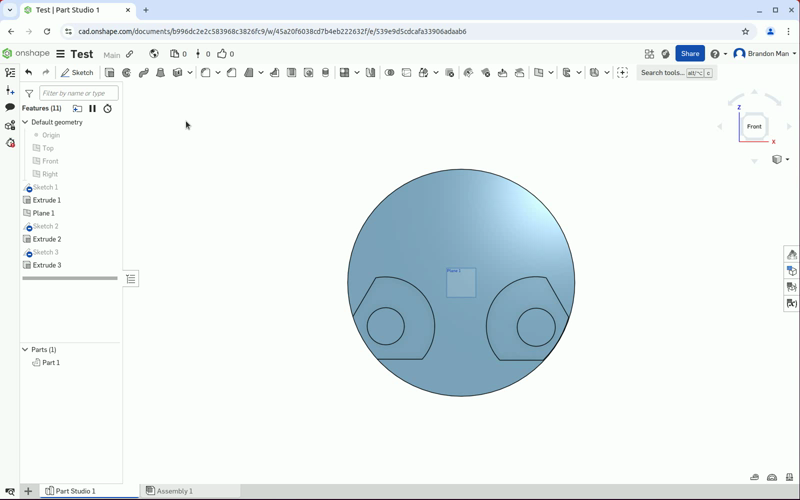
mouse_move(73, 189)
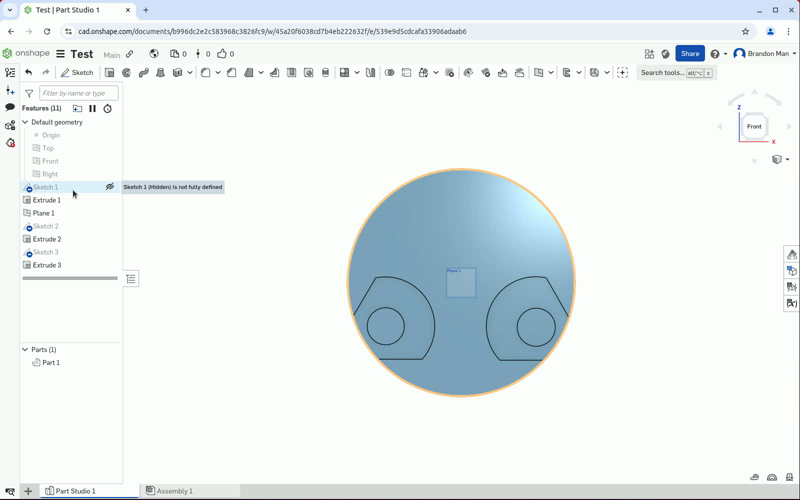
click(73, 189)
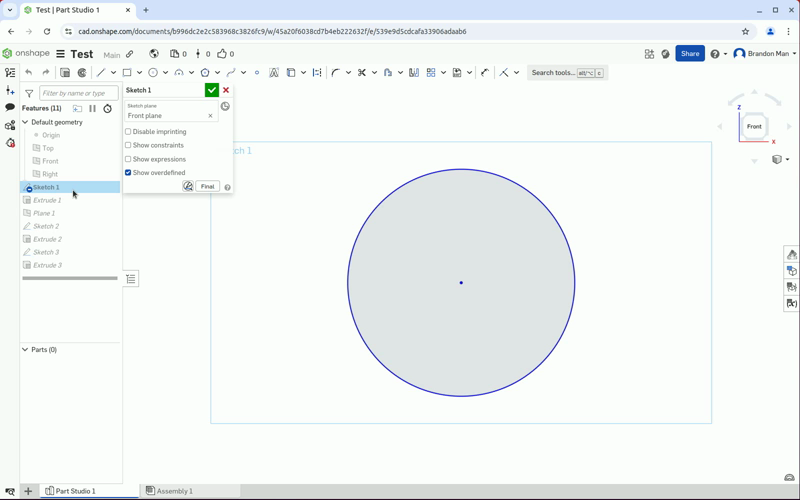
mouse_move(229, 92)
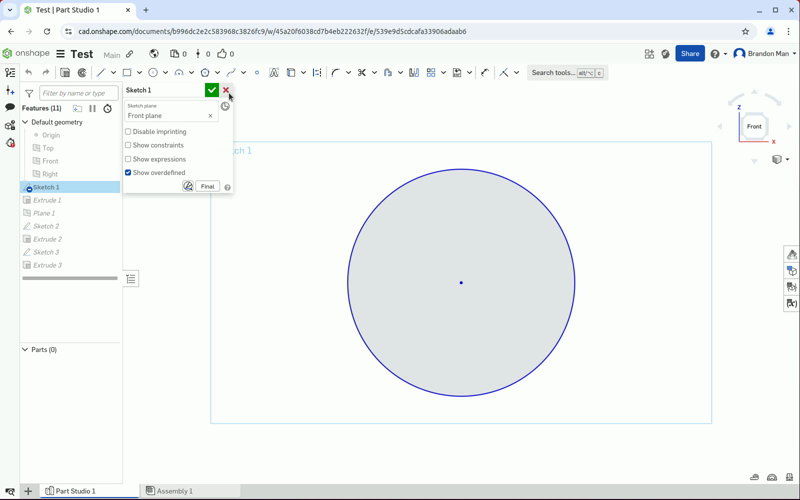
click(229, 92)
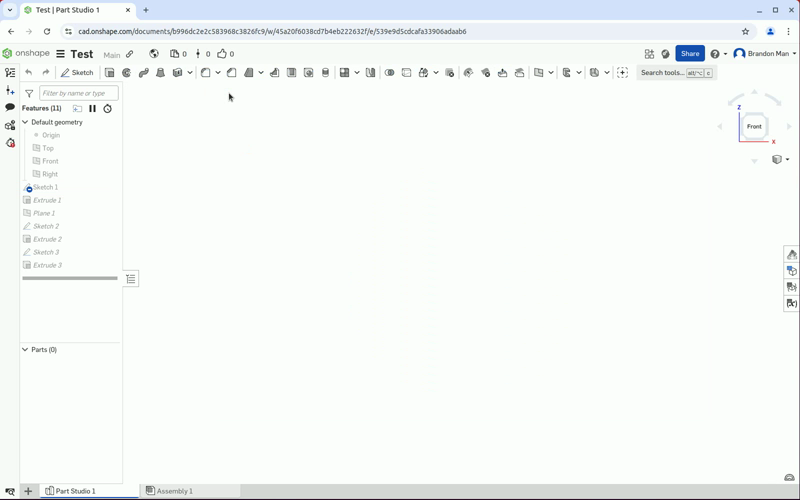
key(shift+s)
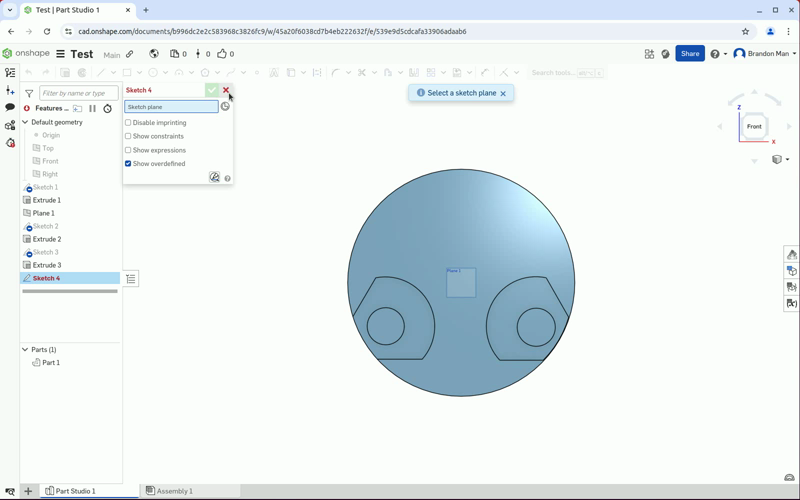
mouse_move(73, 215)
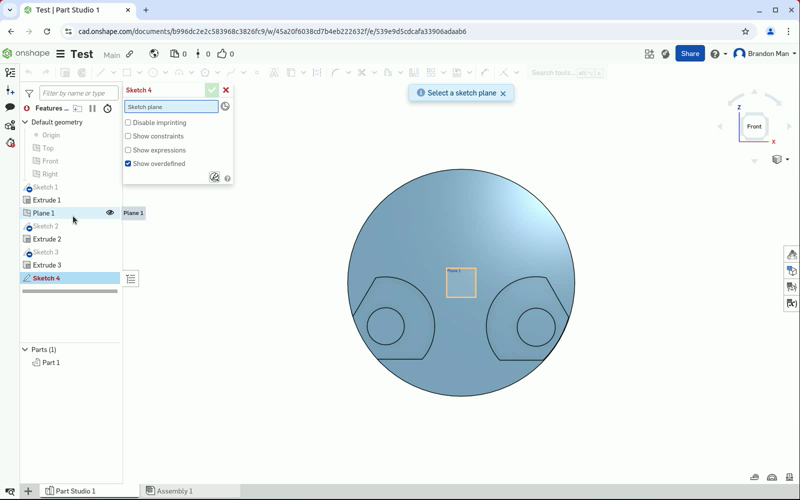
click(73, 215)
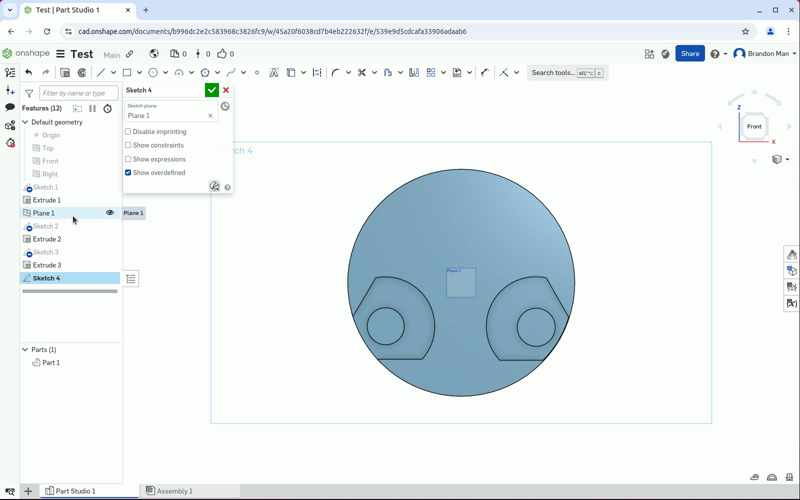
mouse_move(73, 352)
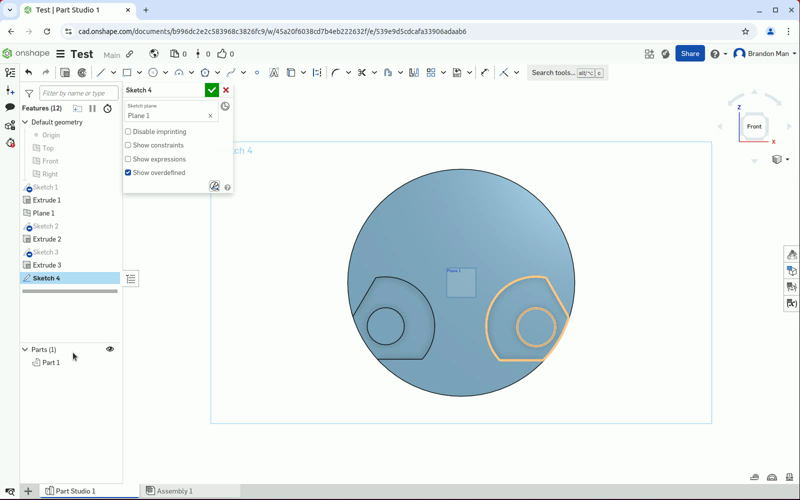
key(y)
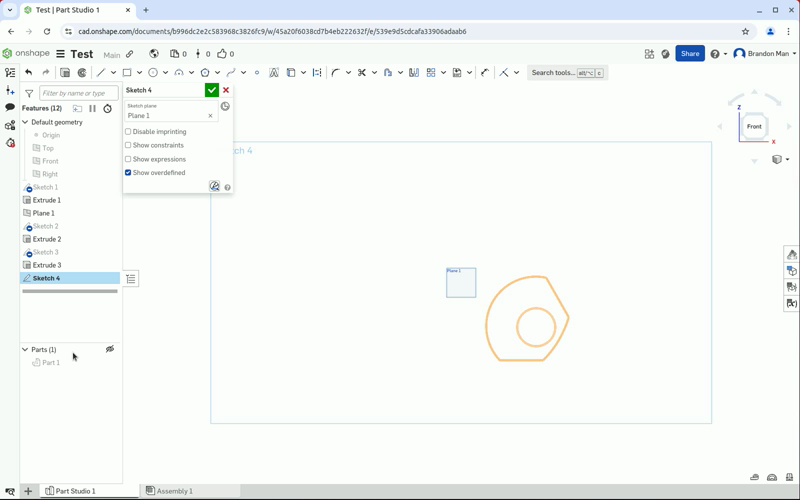
key(a)
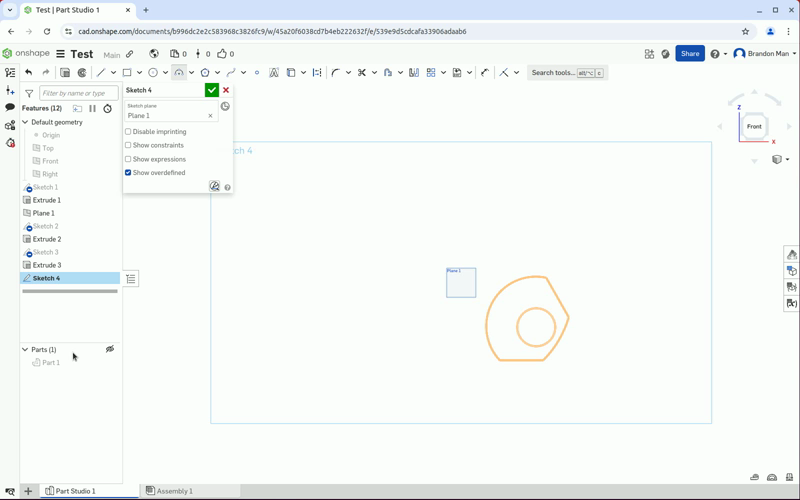
key_down(shift)
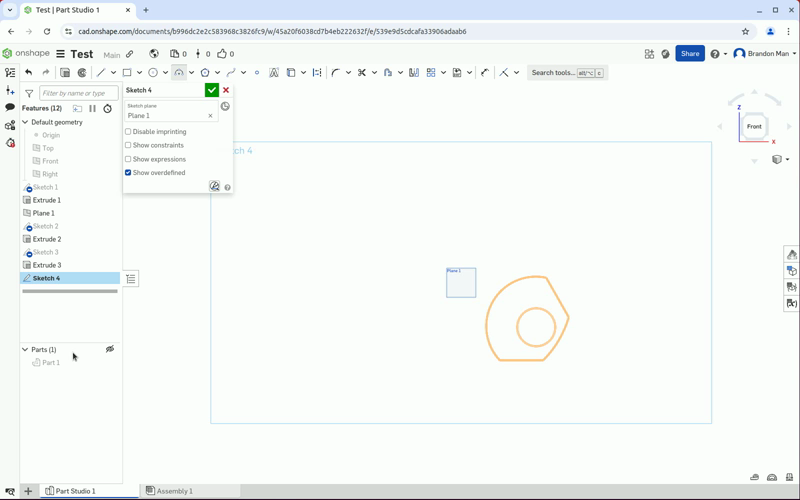
mouse_move(413, 212)
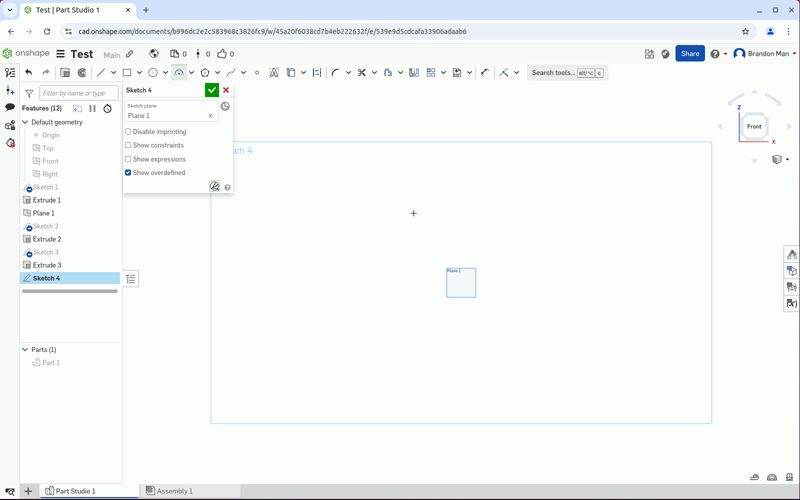
click(413, 212)
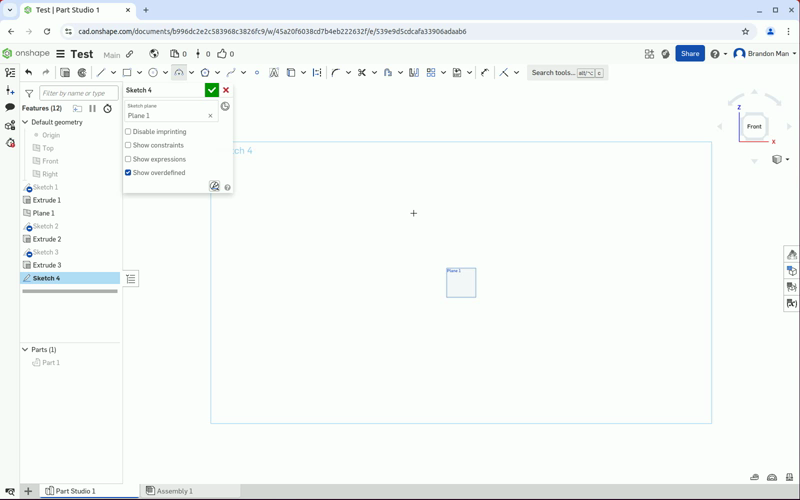
key_up(shift)
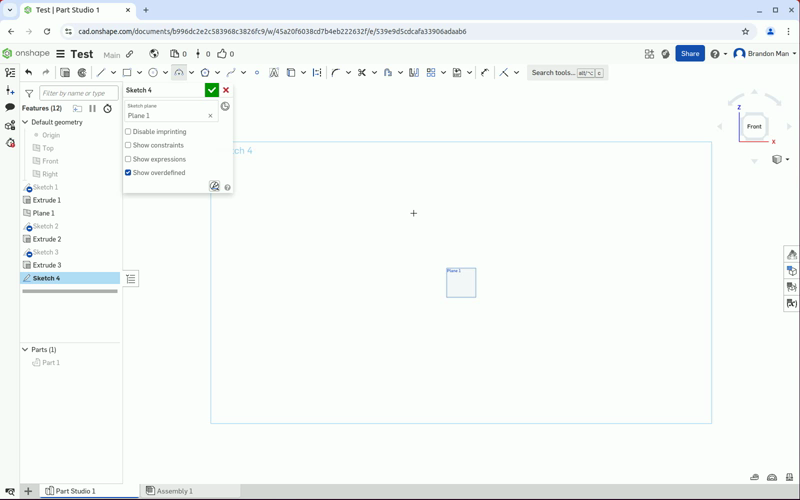
key_down(shift)
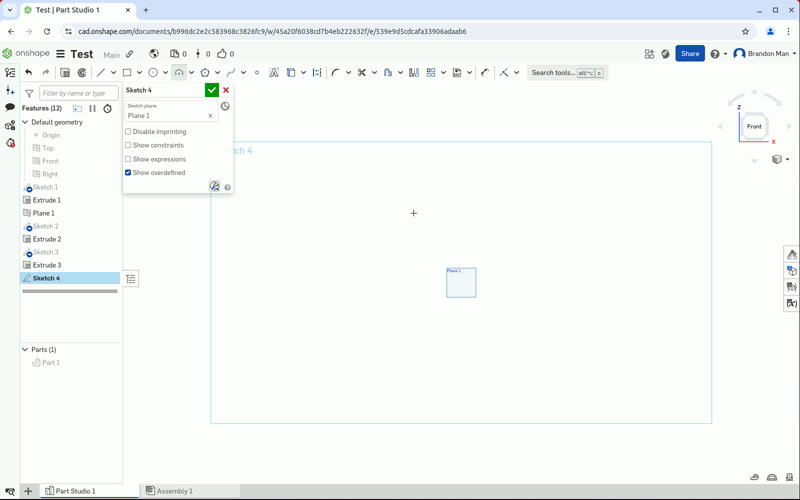
mouse_move(509, 212)
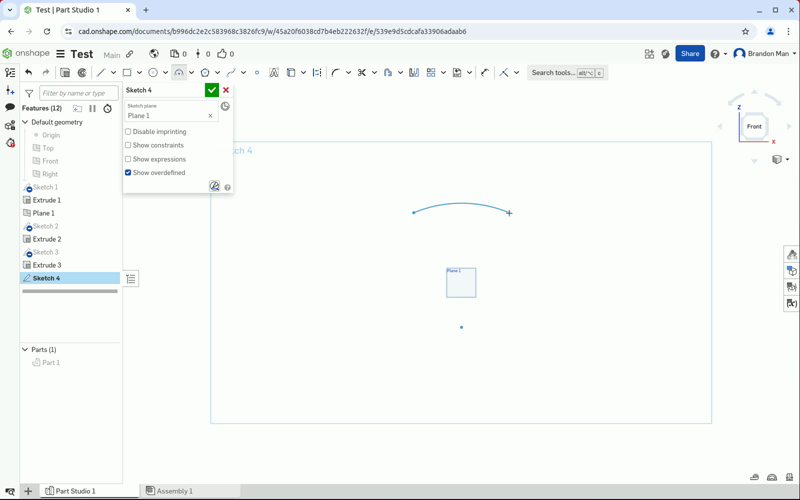
click(509, 212)
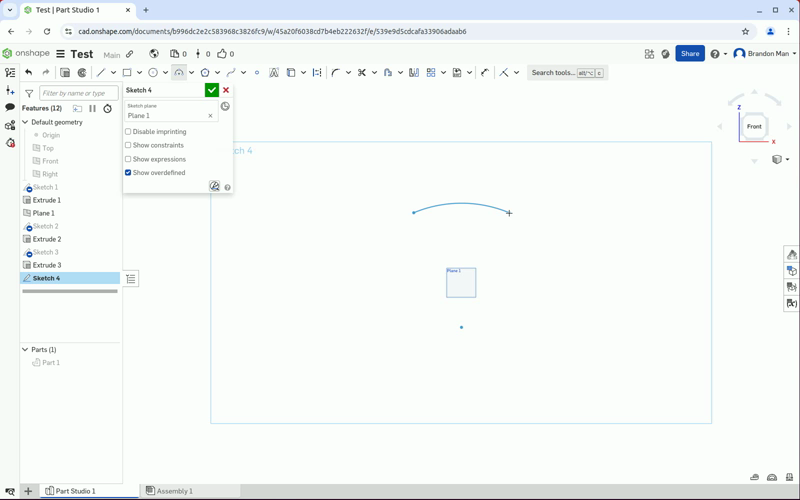
mouse_move(461, 246)
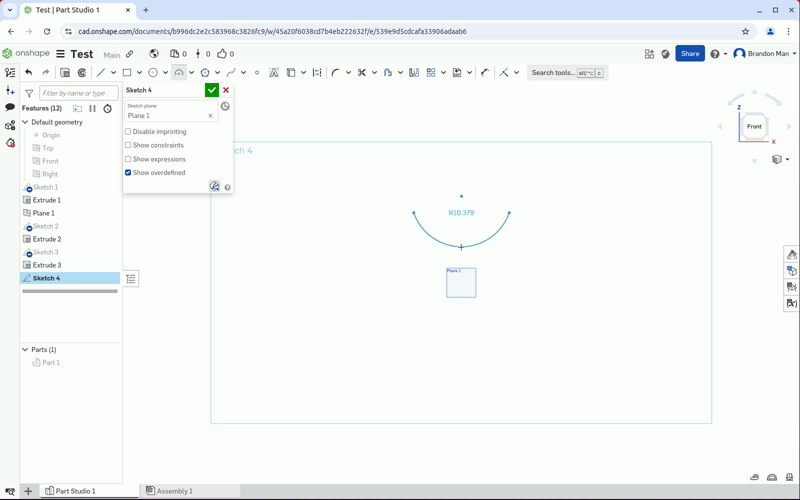
click(461, 246)
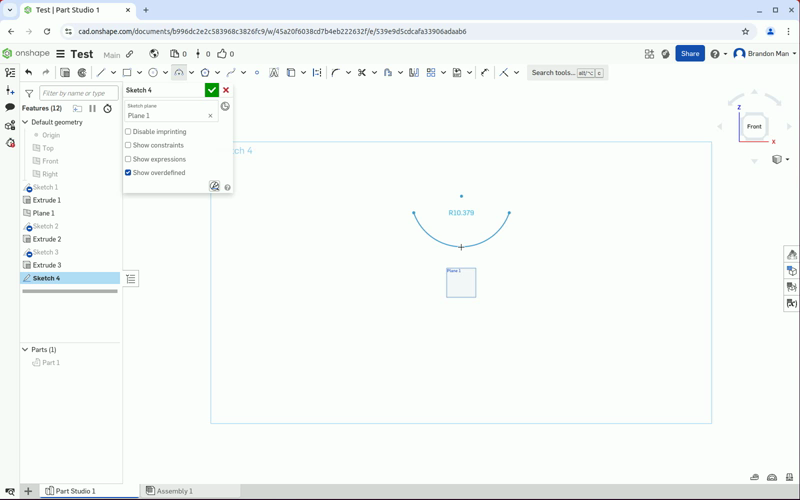
key_up(shift)
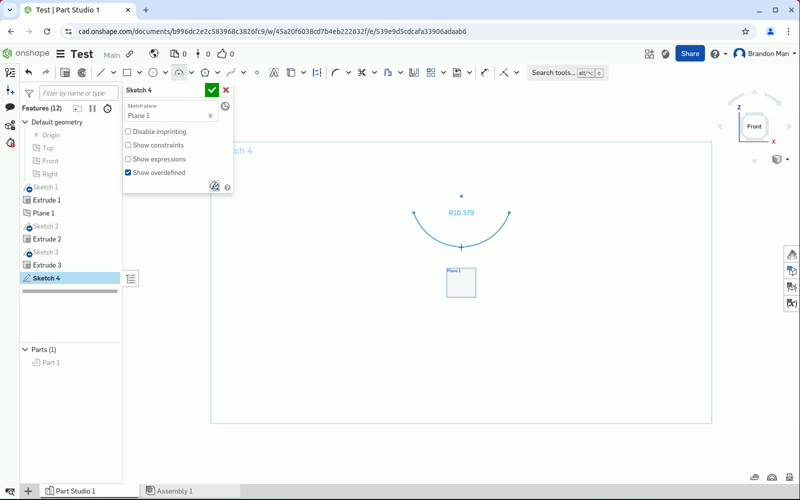
key(esc)
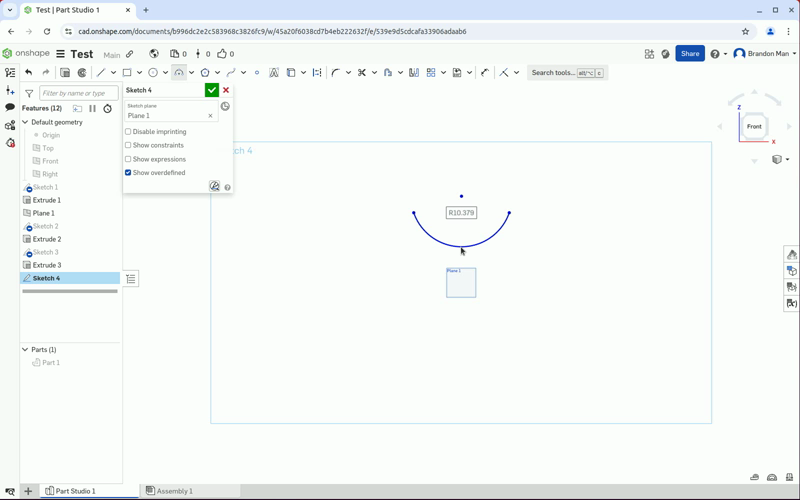
key(l)
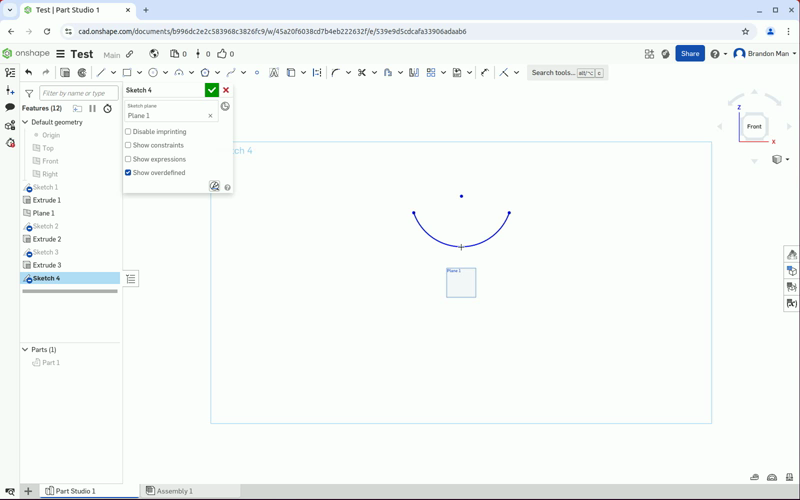
mouse_move(509, 212)
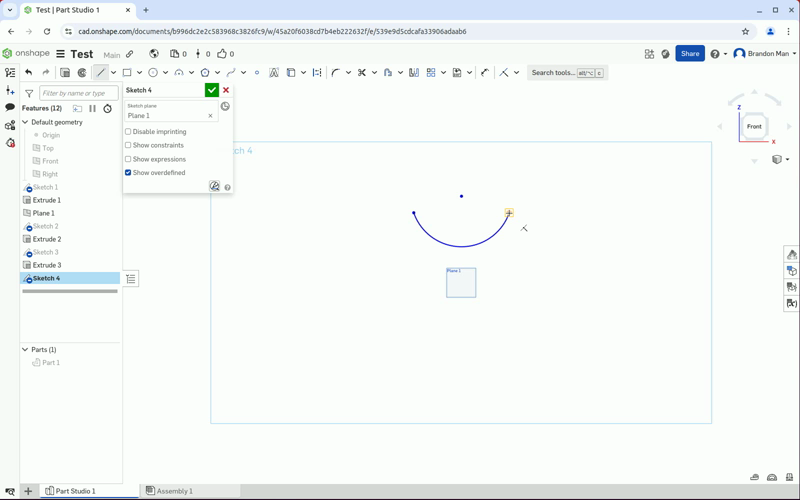
click(509, 212)
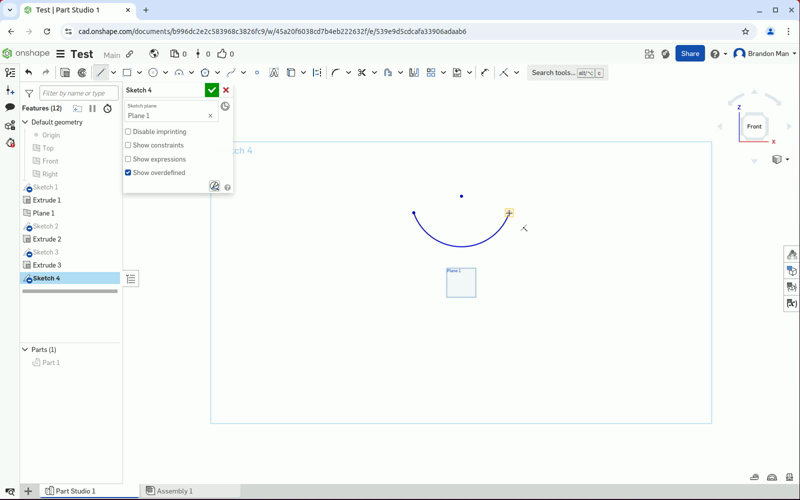
key_down(shift)
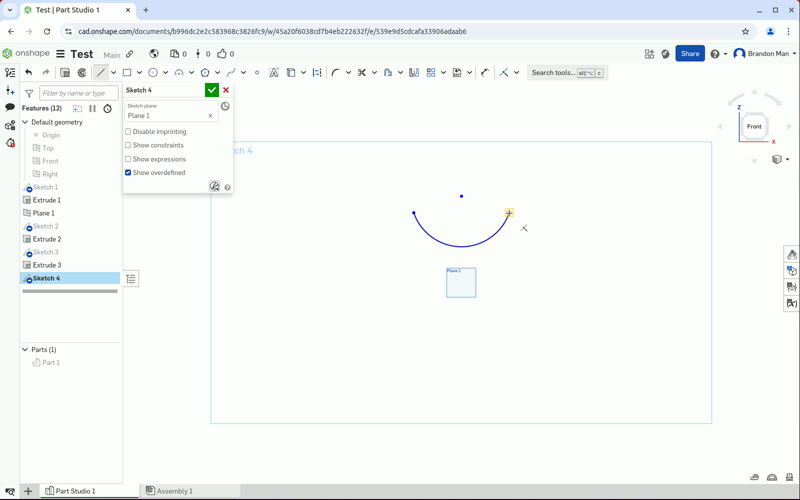
mouse_move(539, 212)
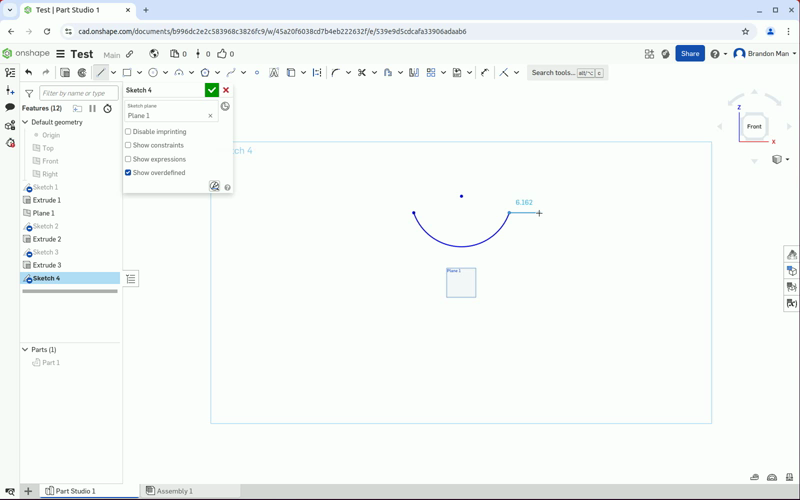
mouse_move(486, 173)
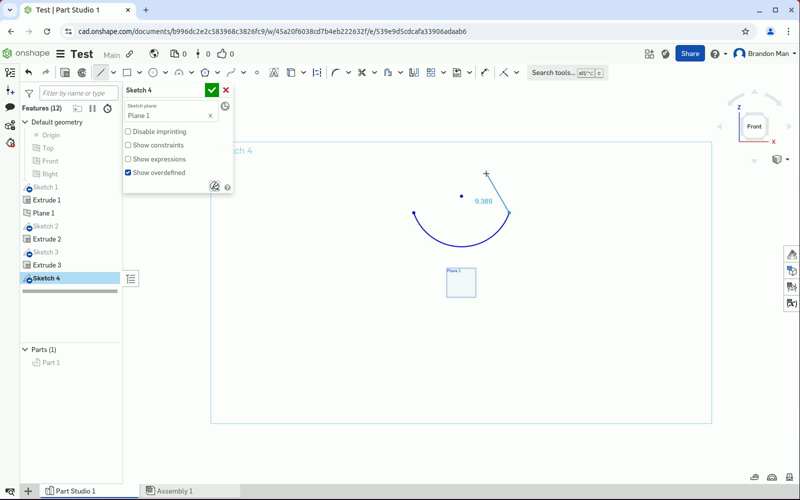
click(486, 173)
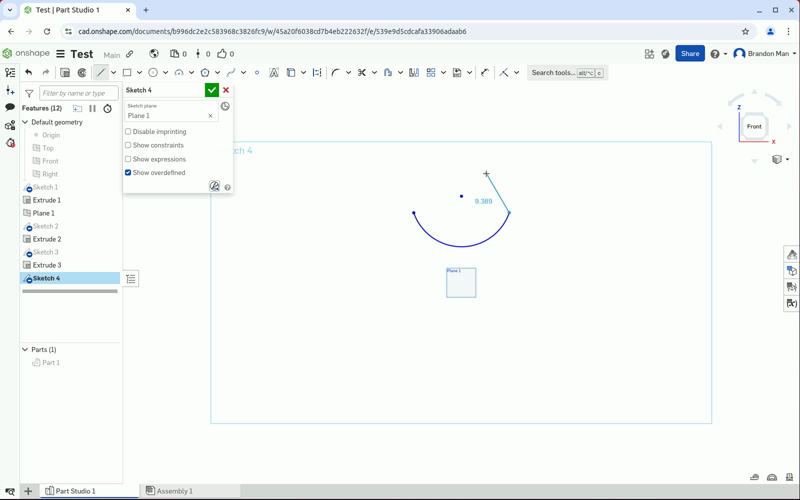
key_up(shift)
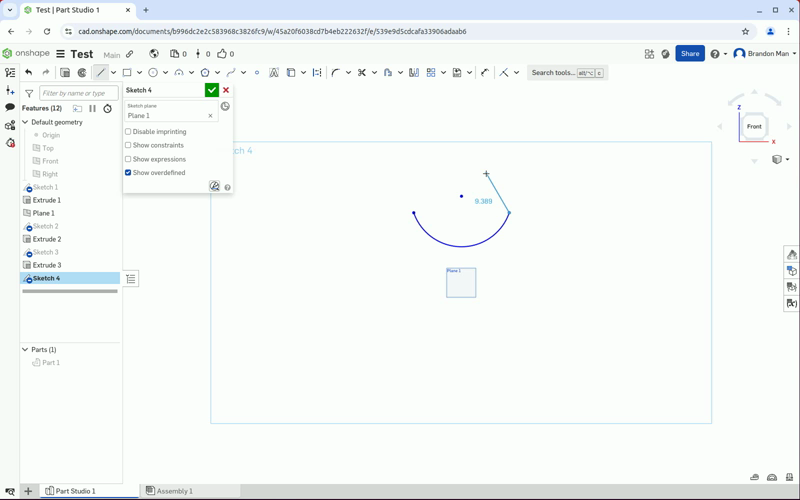
key(esc)
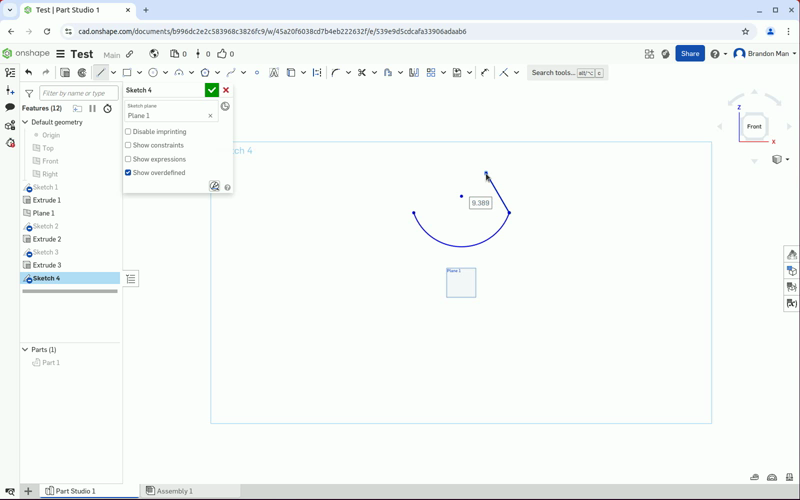
key(a)
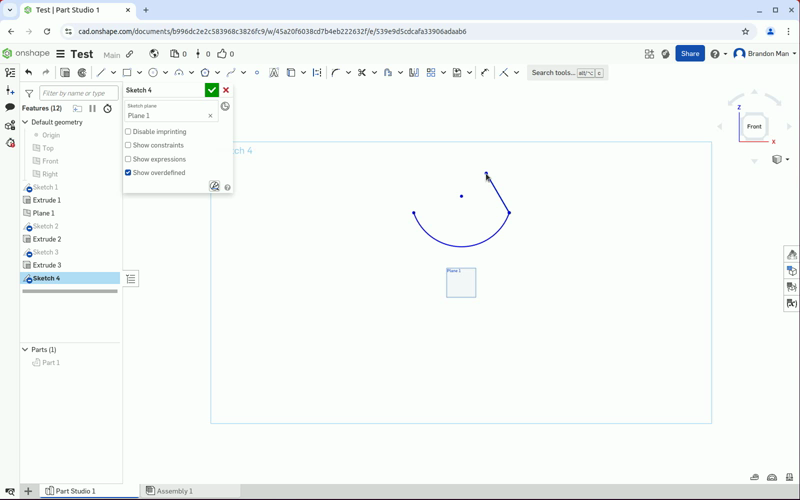
mouse_move(486, 173)
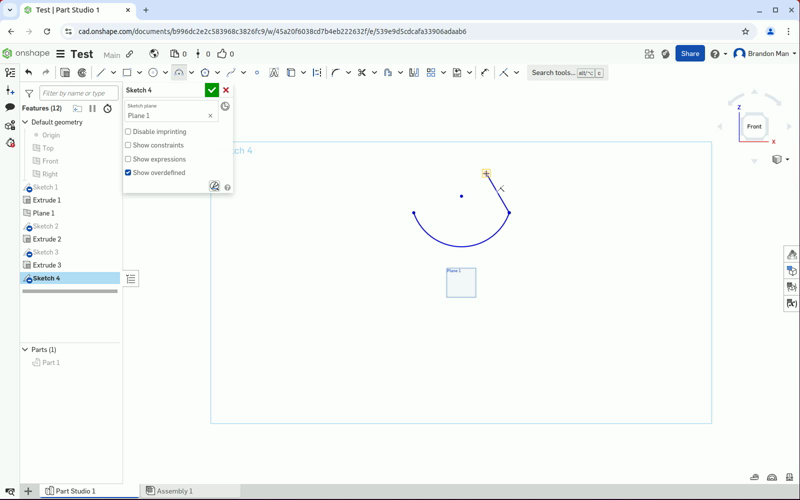
click(486, 173)
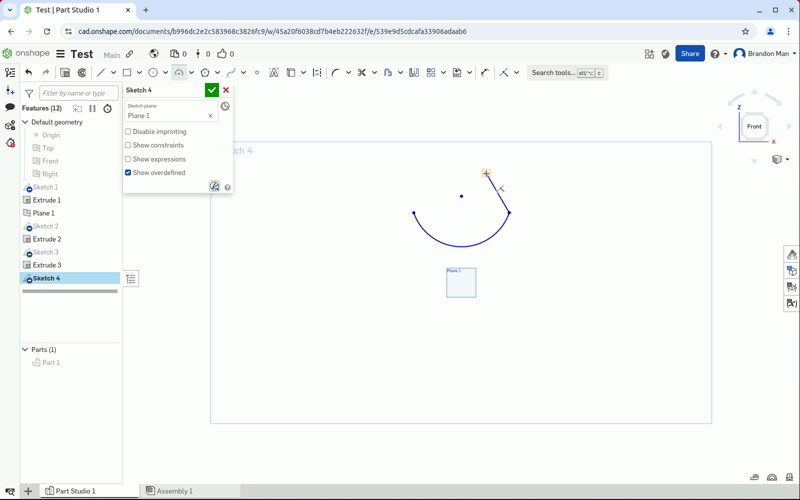
key_down(shift)
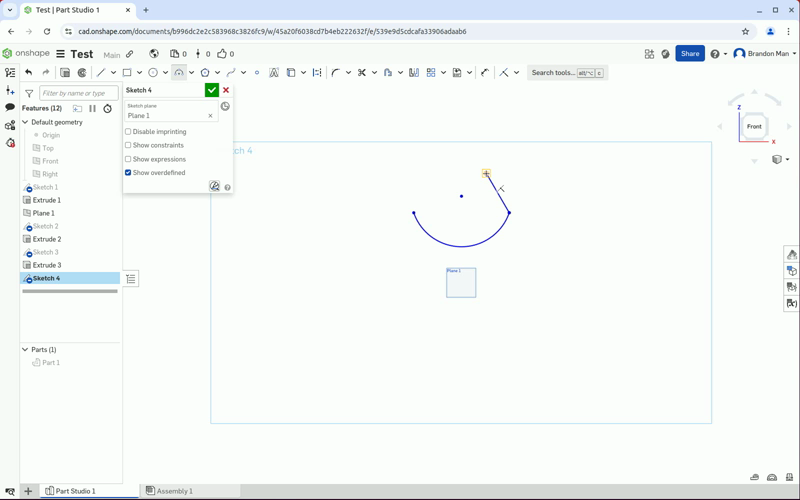
mouse_move(437, 173)
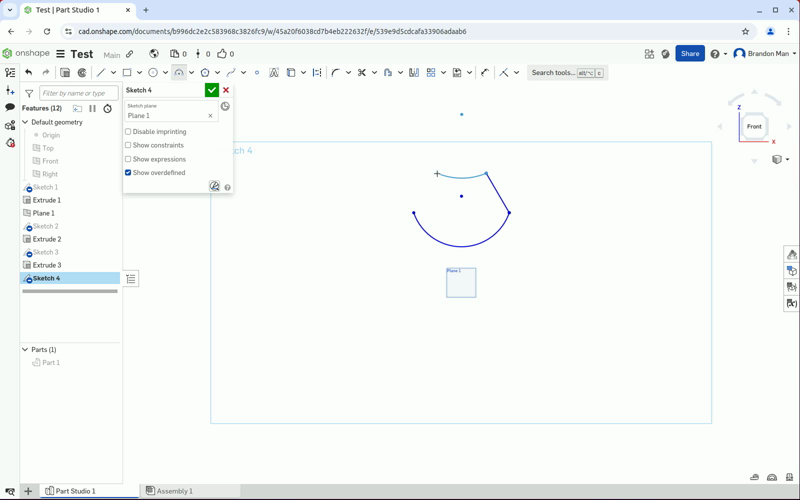
click(437, 173)
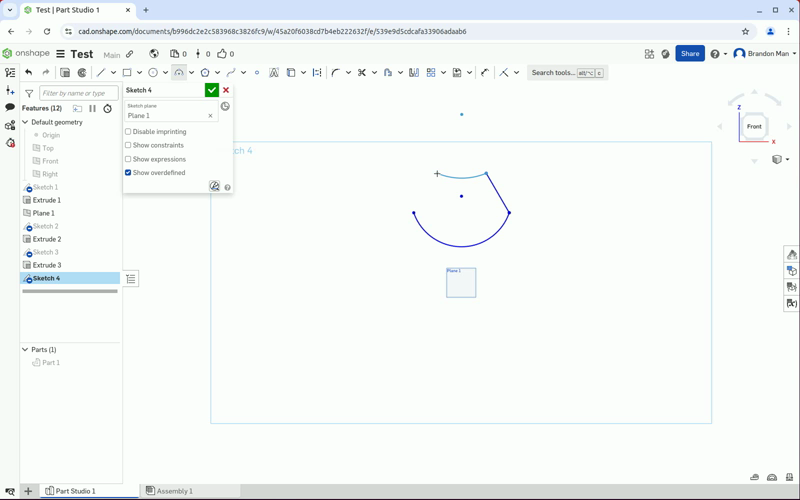
mouse_move(461, 170)
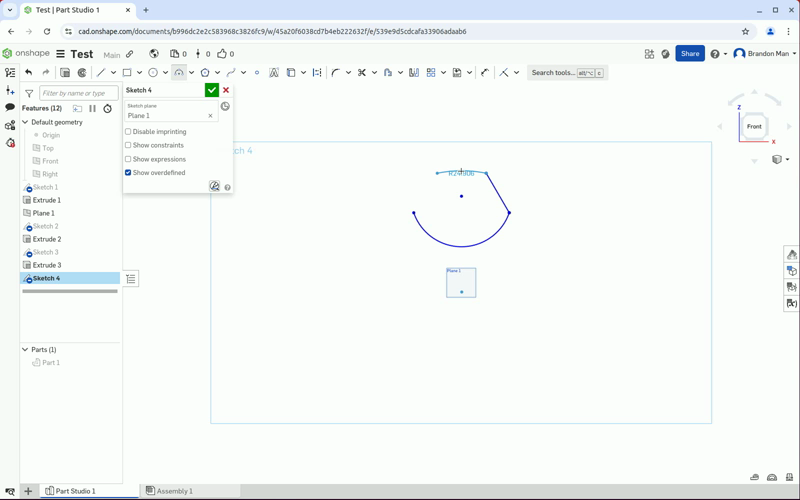
click(461, 170)
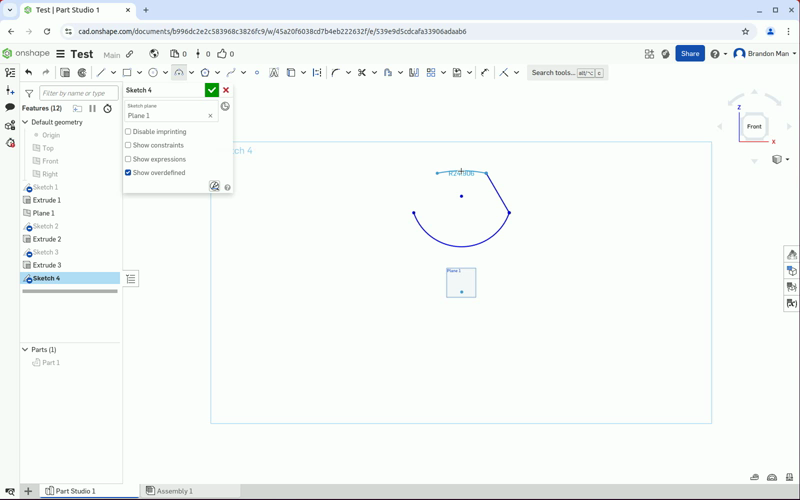
key_up(shift)
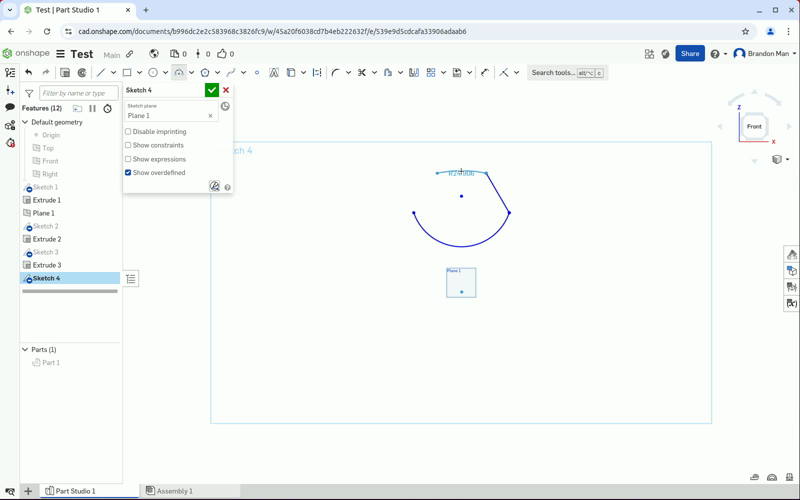
key(esc)
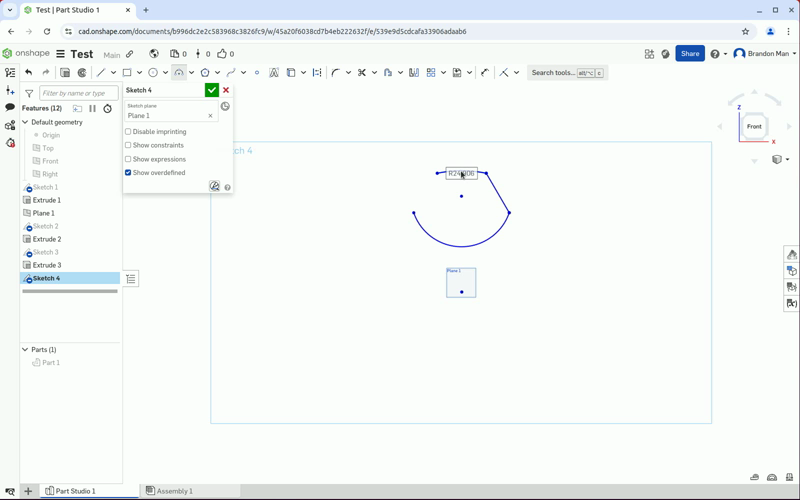
key(l)
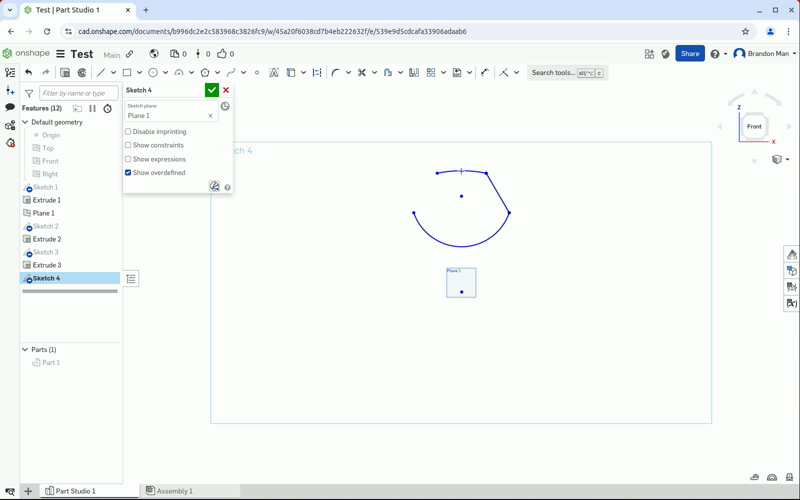
mouse_move(437, 173)
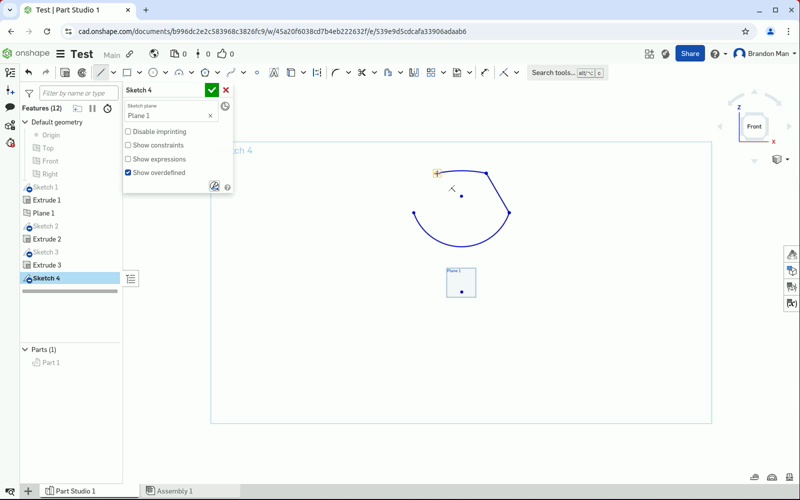
click(437, 173)
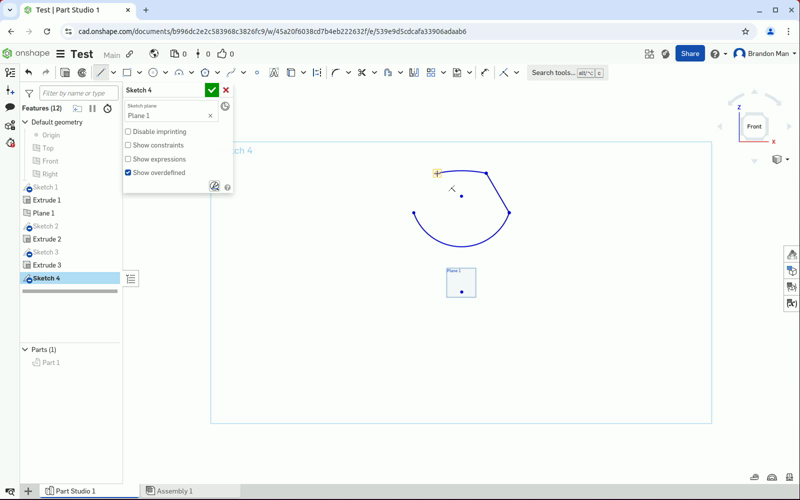
mouse_move(467, 173)
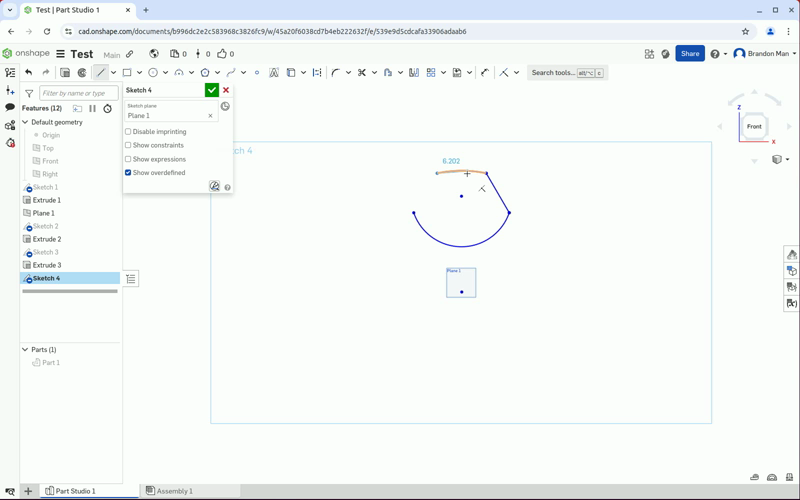
key_down(shift)
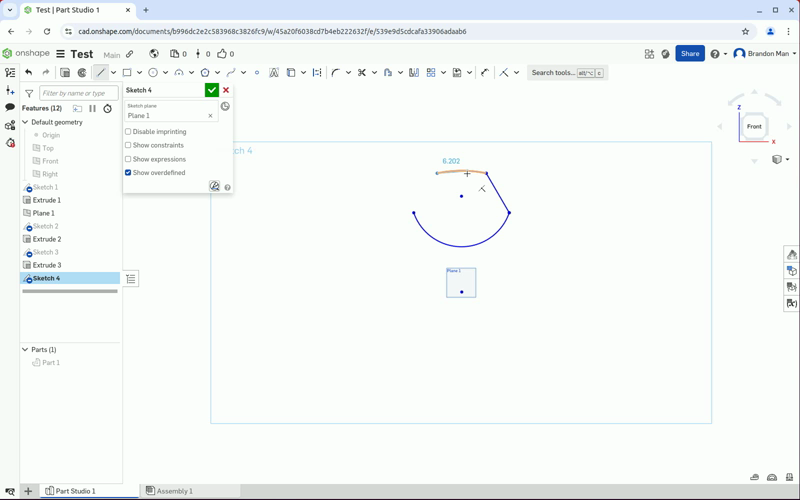
mouse_move(413, 212)
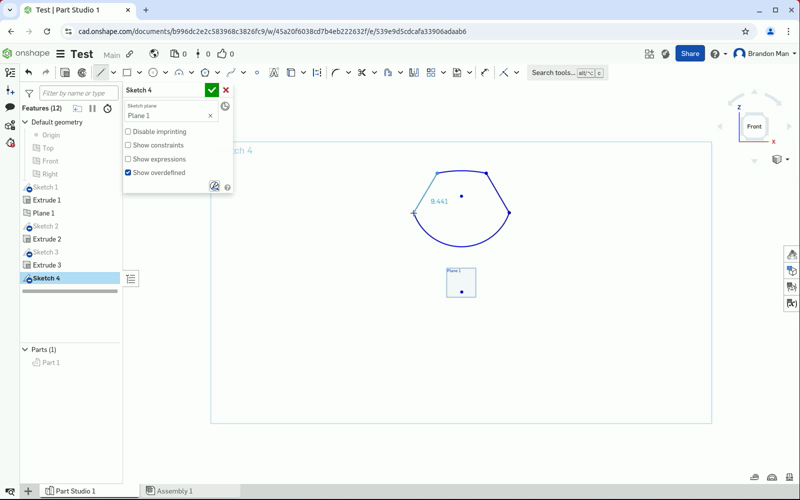
key_up(shift)
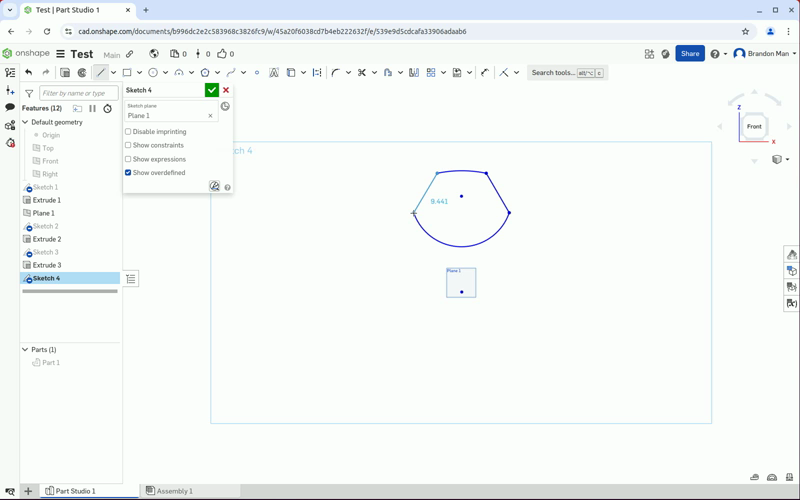
click(413, 212)
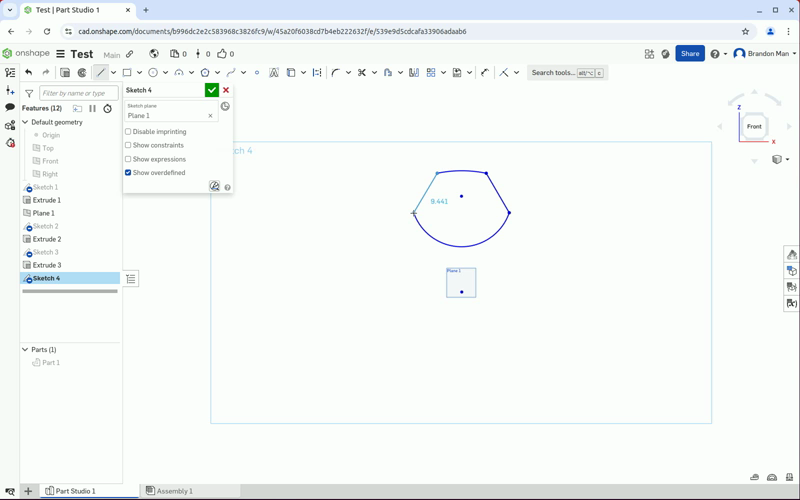
key(esc)
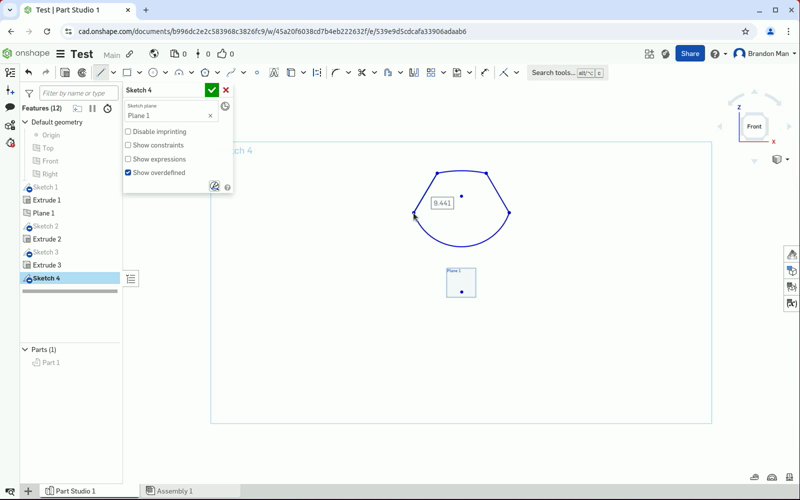
key(c)
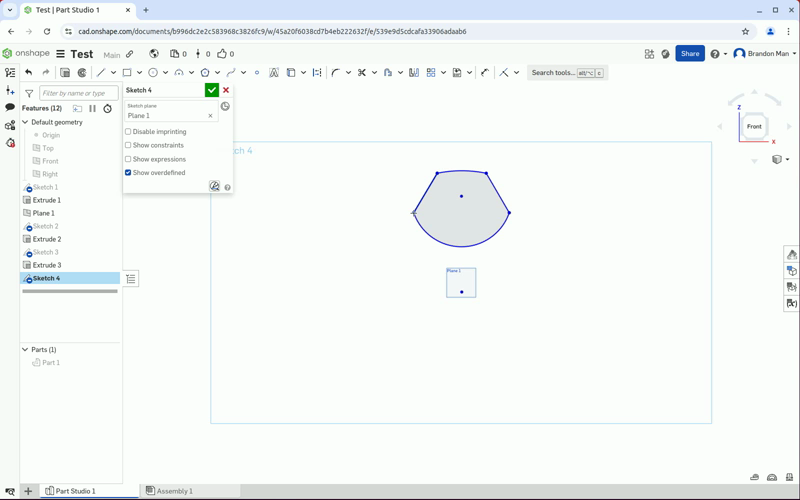
key_down(shift)
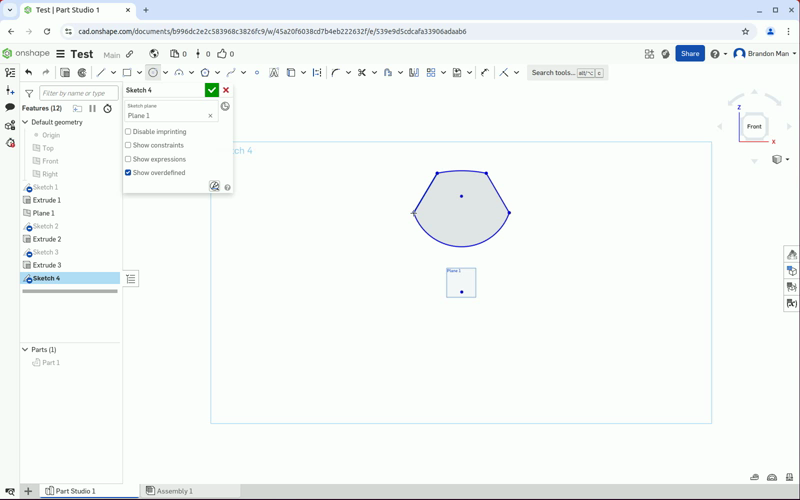
mouse_move(461, 196)
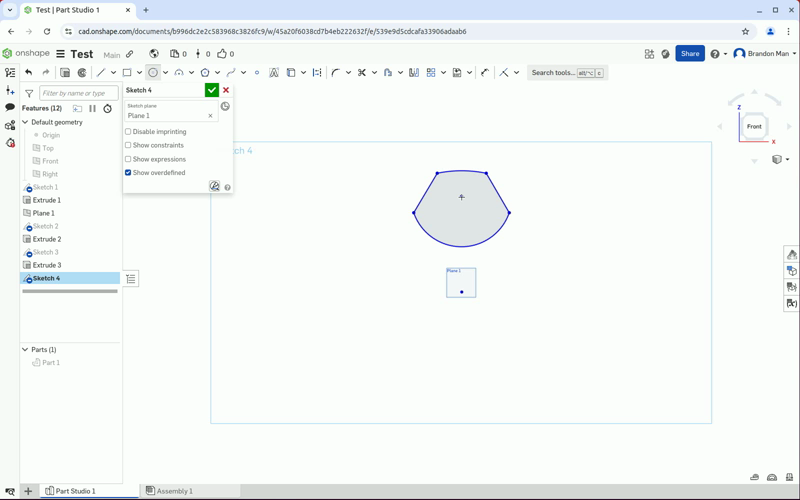
scroll(6)
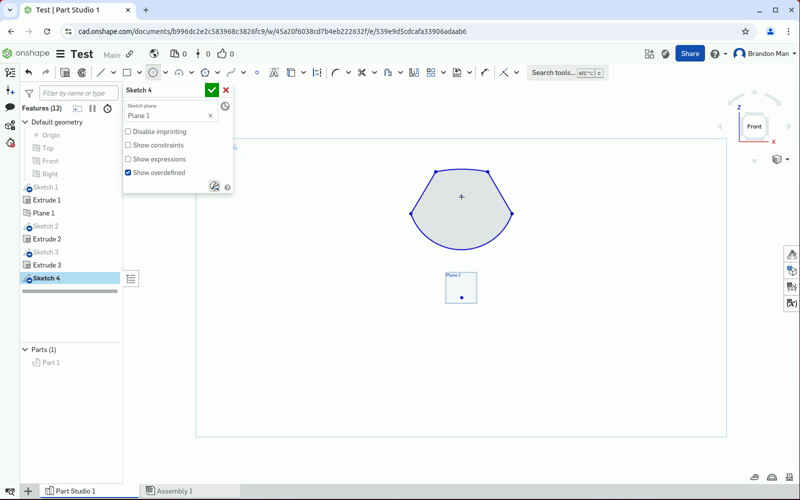
scroll(6)
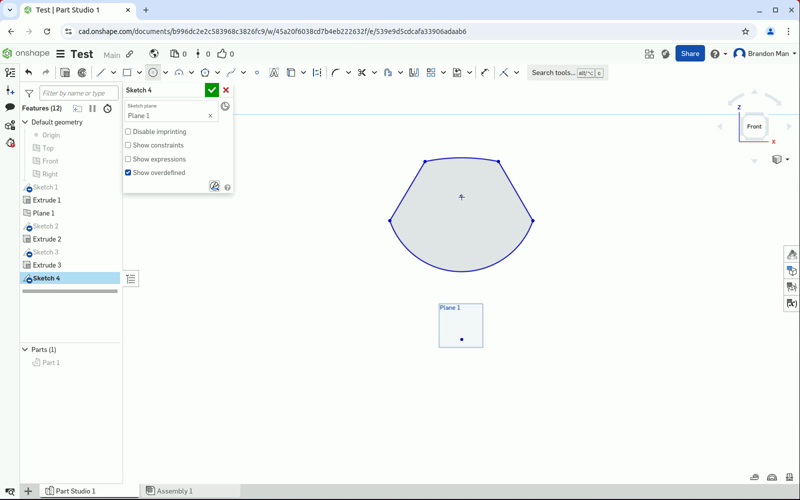
scroll(6)
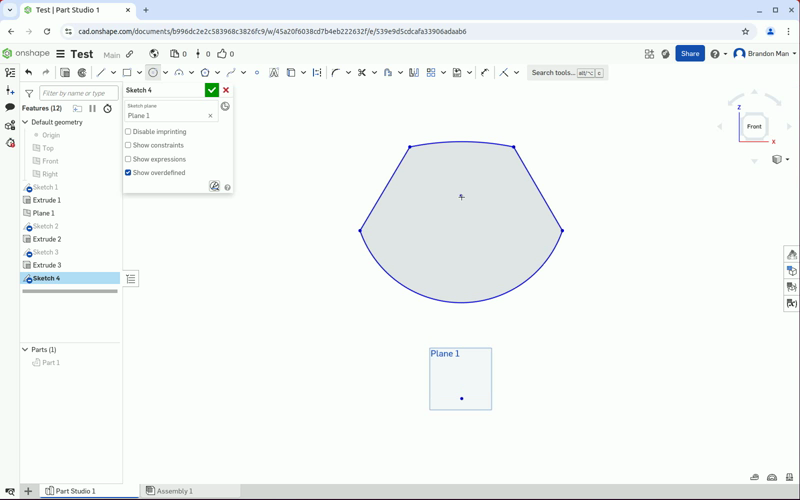
scroll(6)
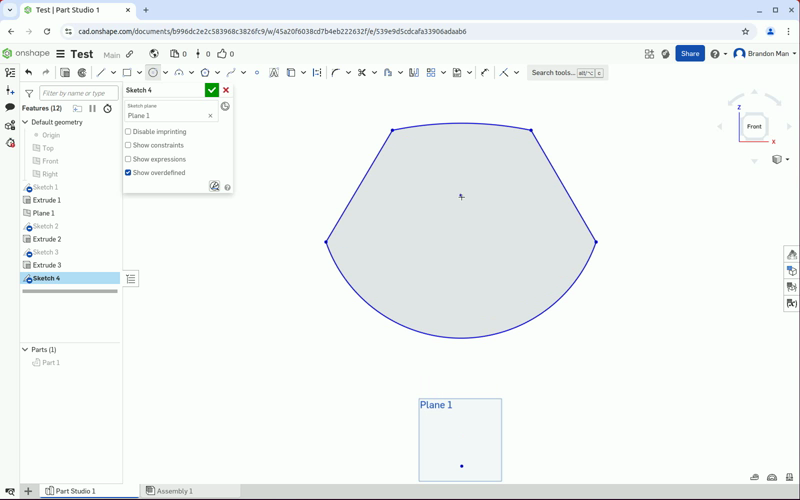
scroll(6)
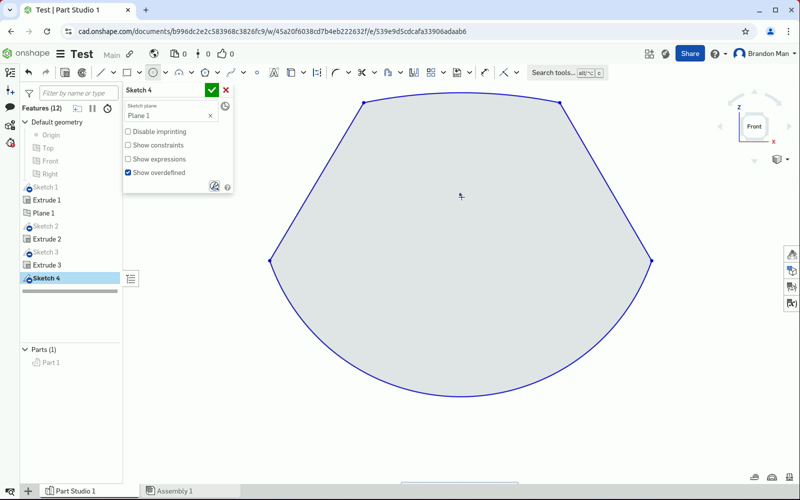
scroll(6)
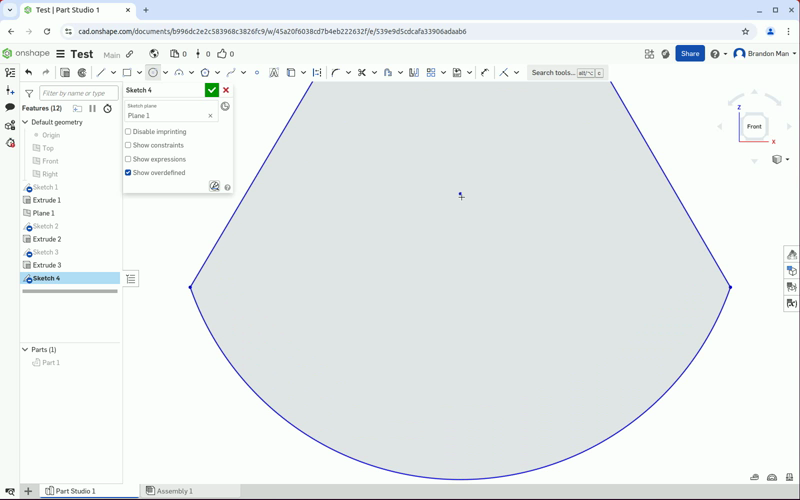
scroll(6)
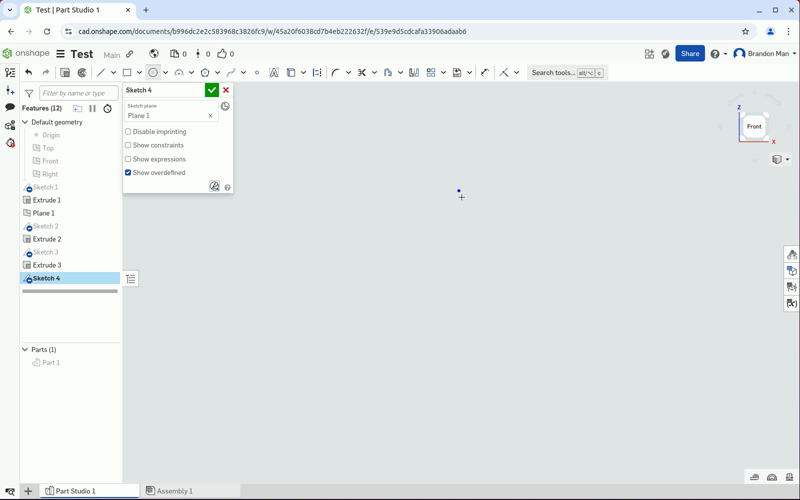
click(461, 196)
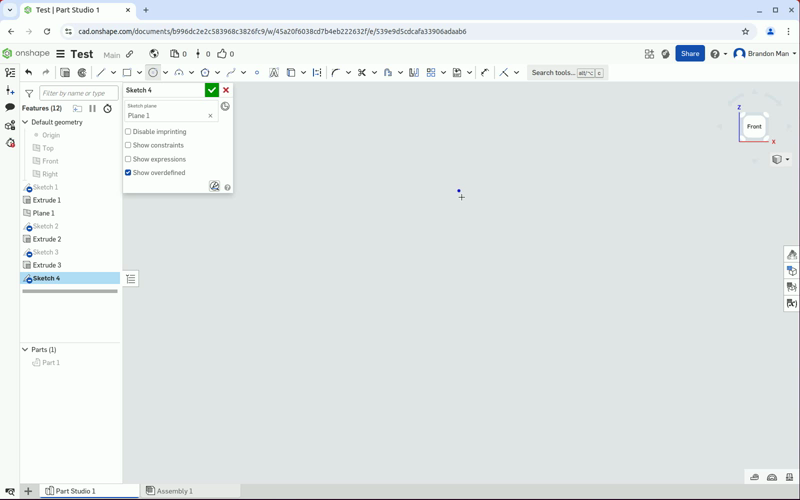
scroll(-6)
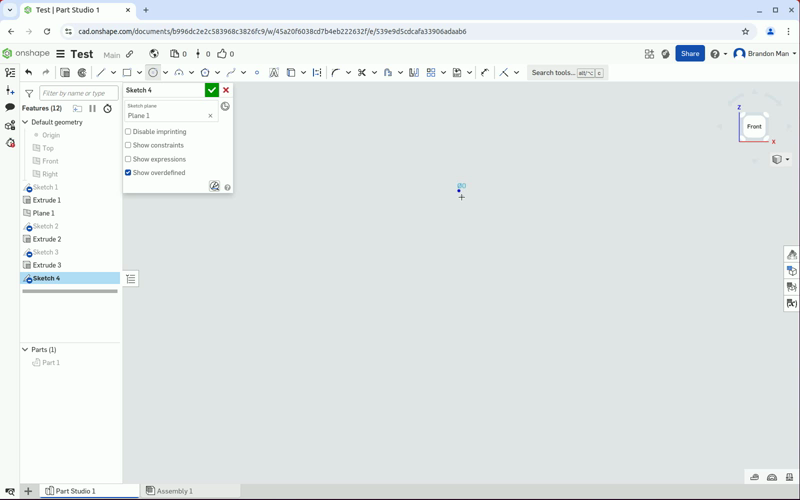
scroll(-6)
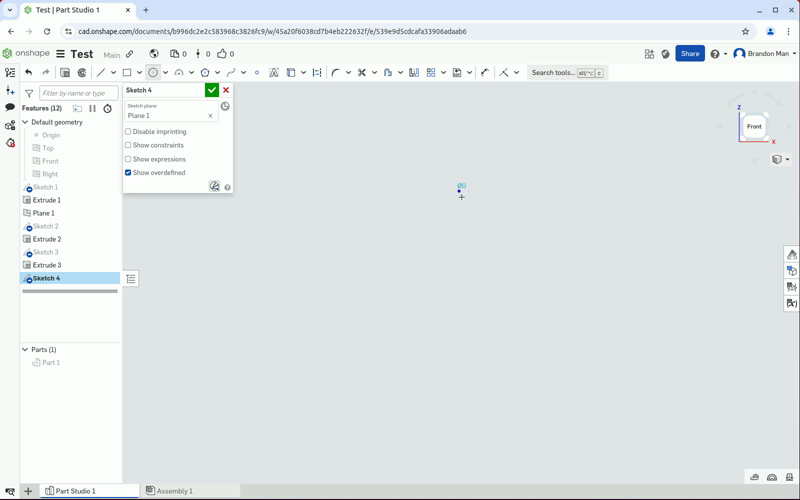
scroll(-6)
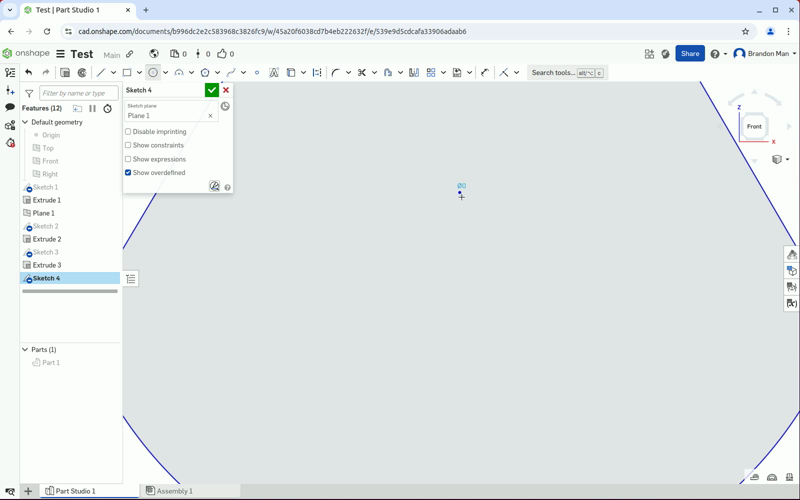
scroll(-6)
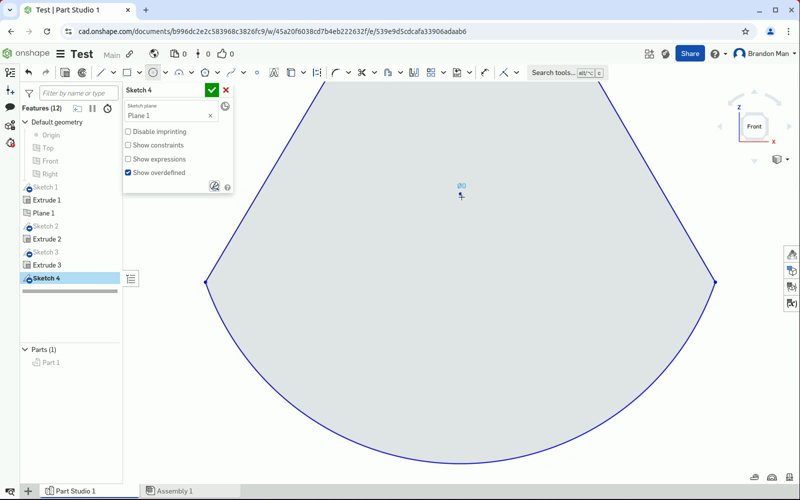
scroll(-6)
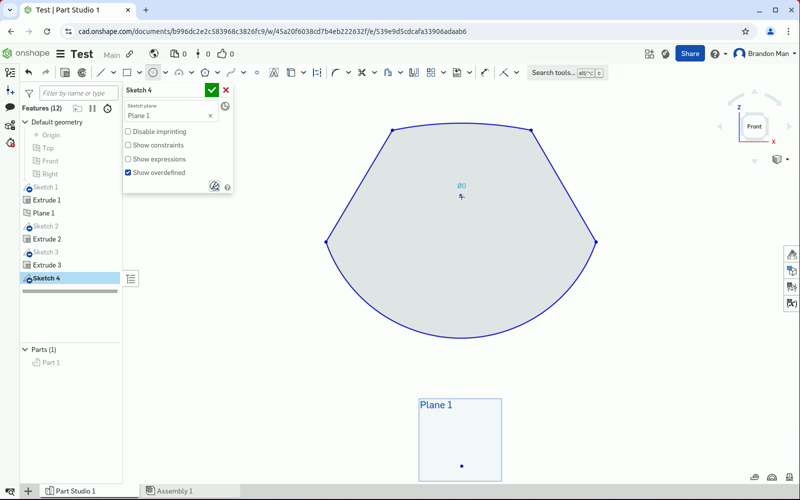
scroll(-6)
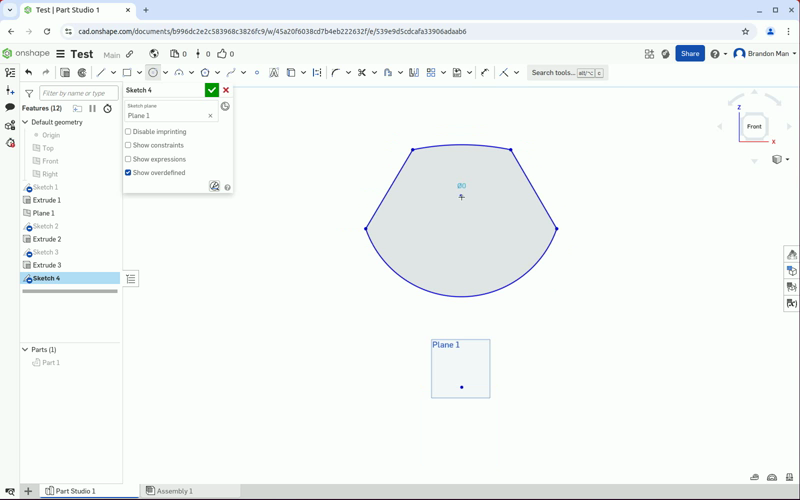
scroll(-6)
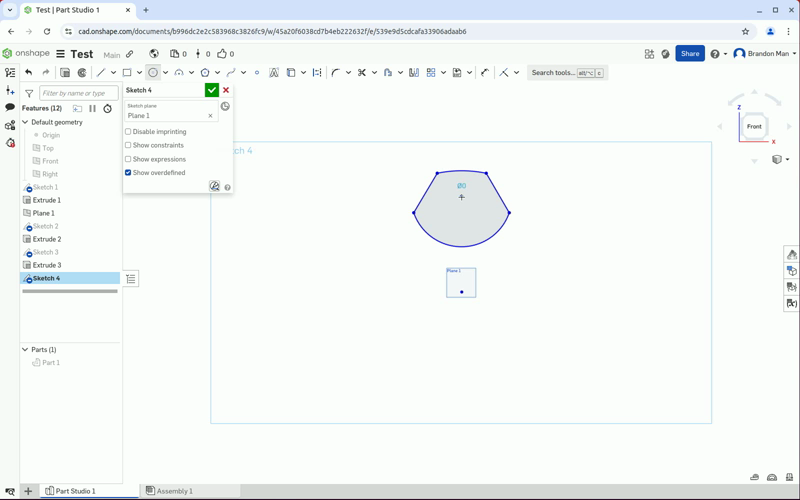
key_up(shift)
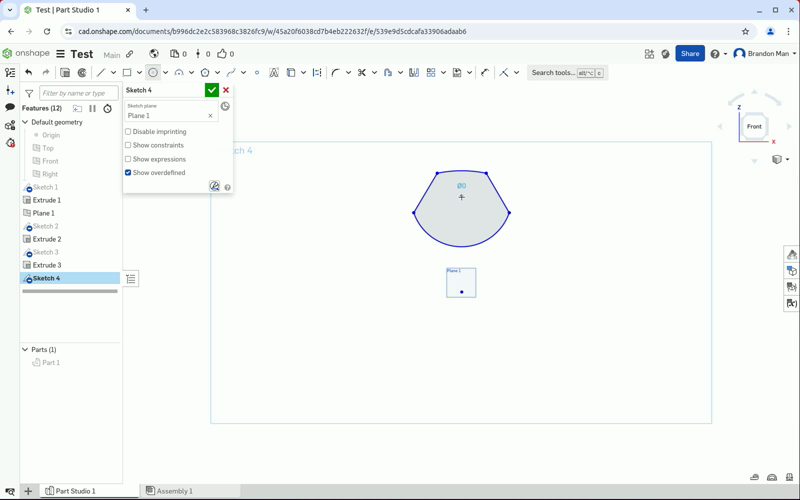
mouse_move(479, 196)
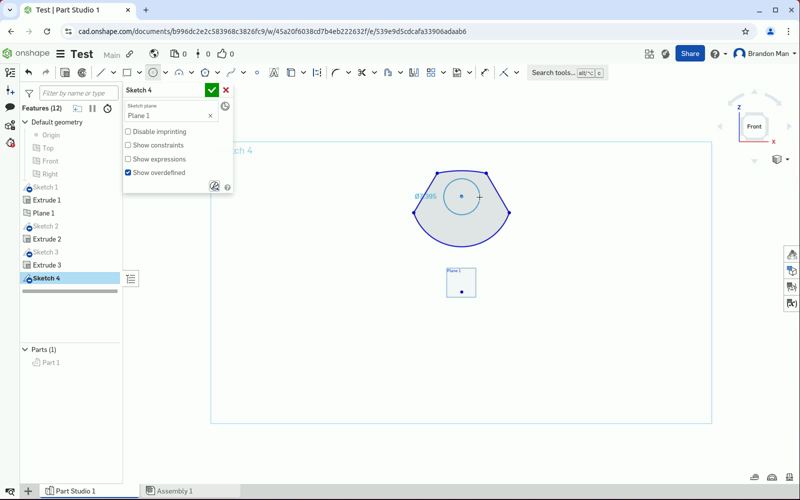
click(479, 196)
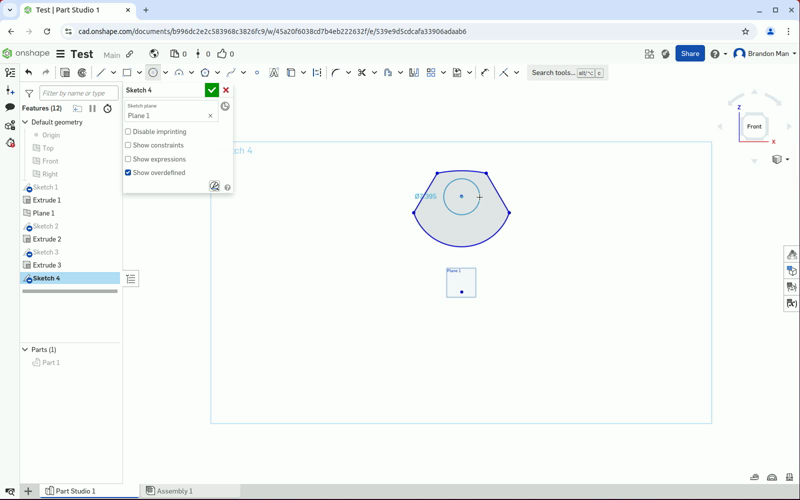
key(esc)
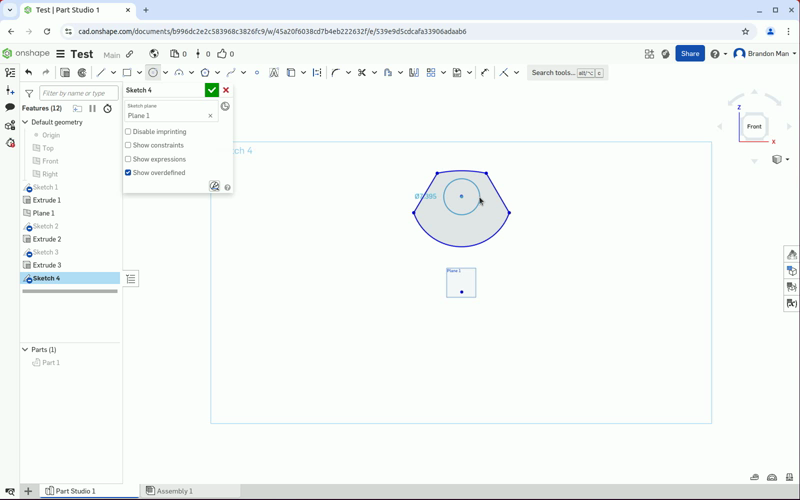
mouse_move(497, 209)
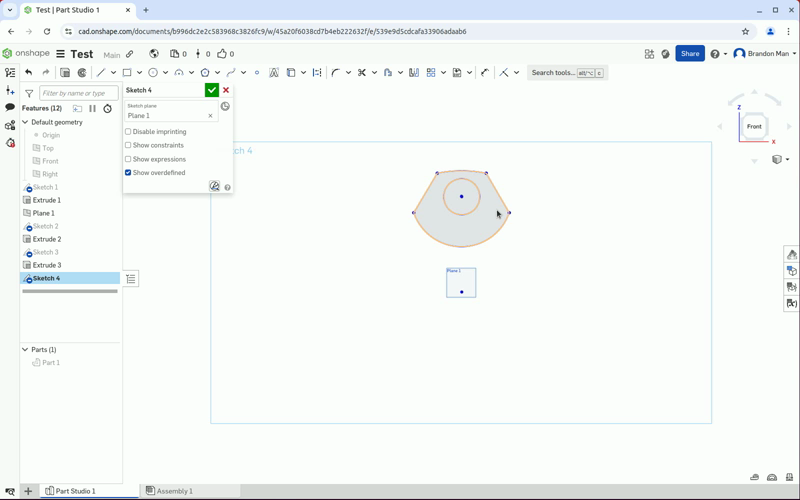
click(497, 209)
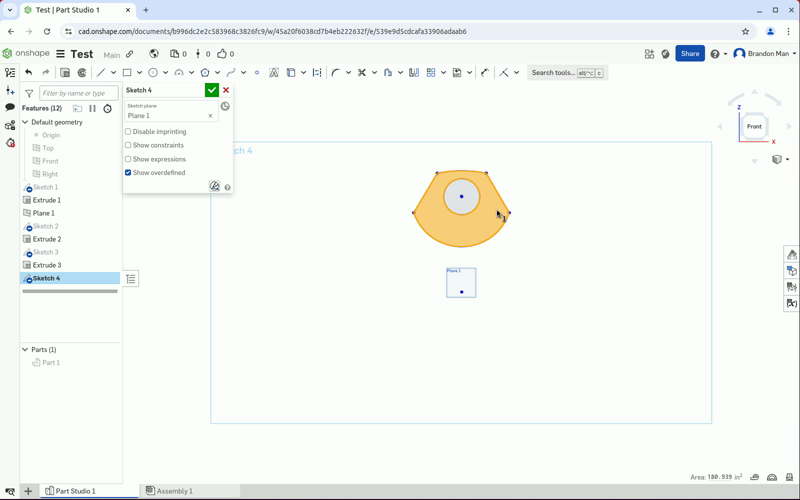
mouse_move(73, 352)
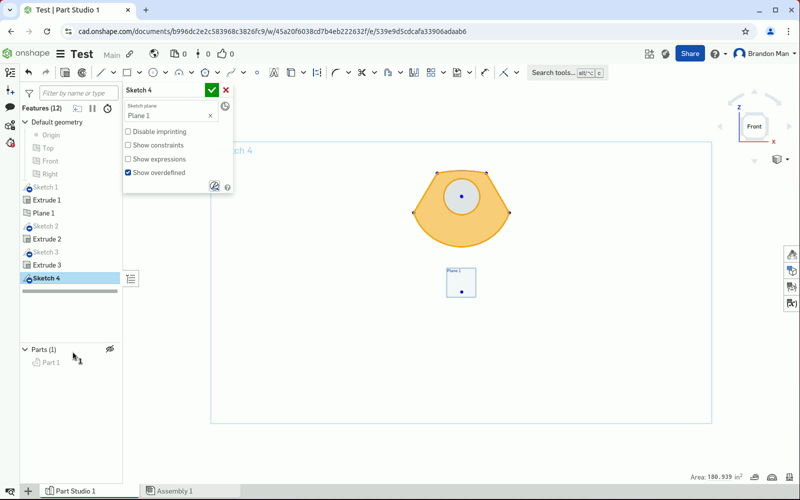
key(shift+y)
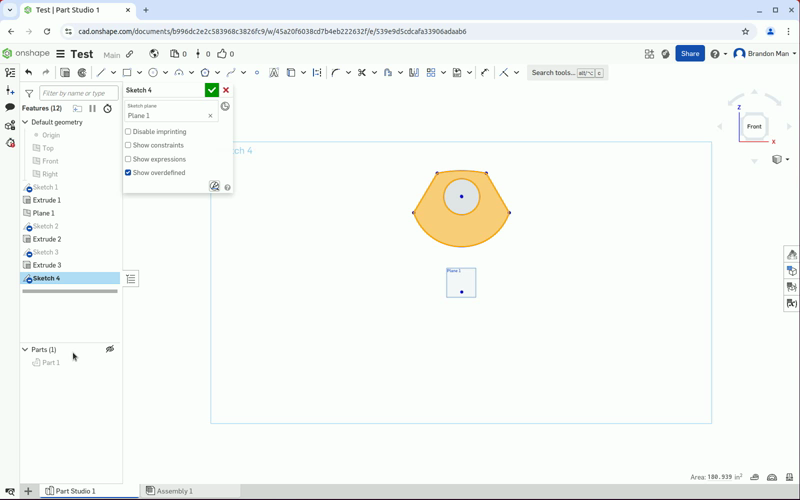
key(shift+e)
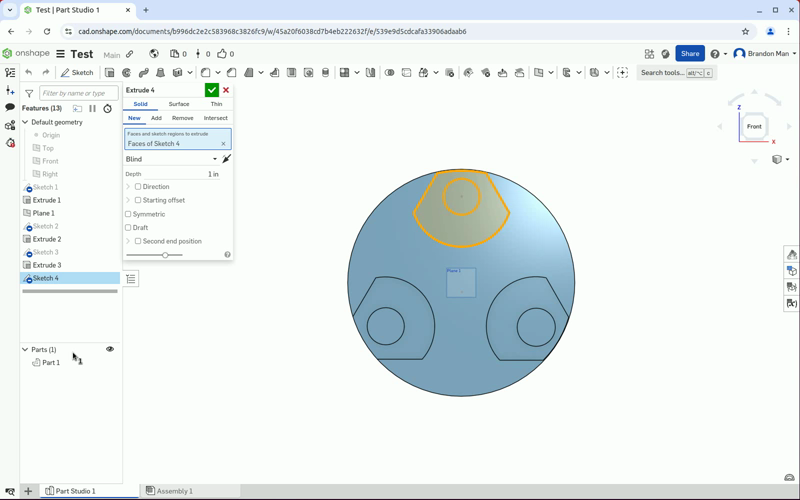
mouse_move(143, 106)
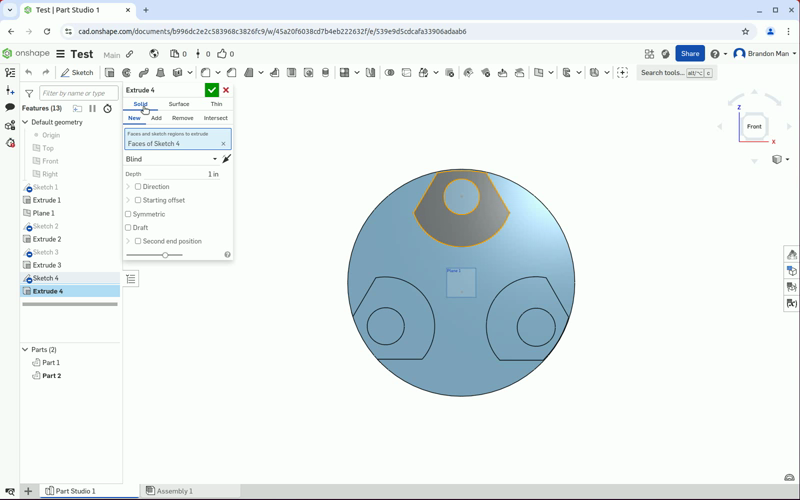
click(143, 106)
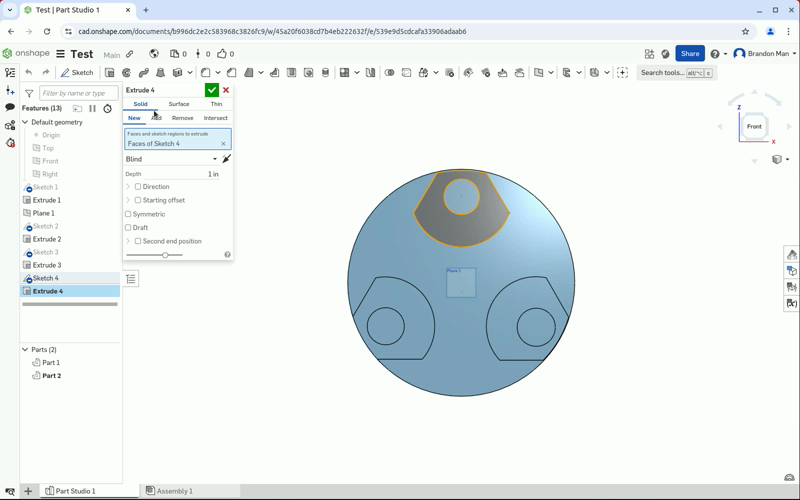
mouse_move(186, 120)
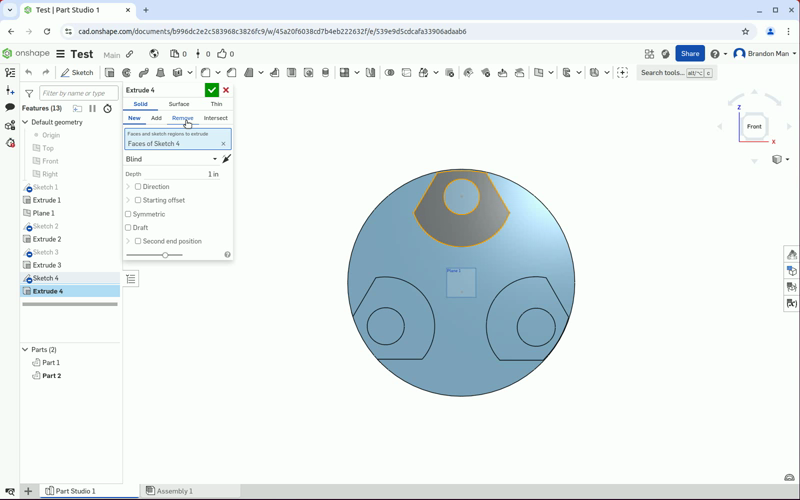
click(186, 120)
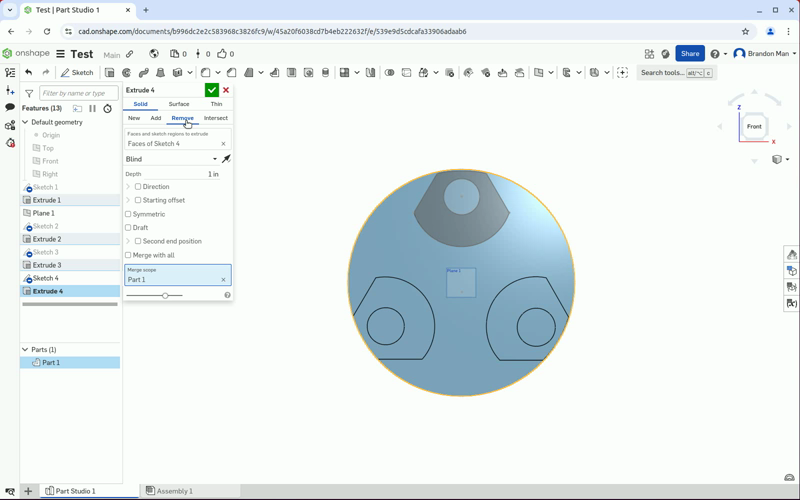
key(tab, 4)
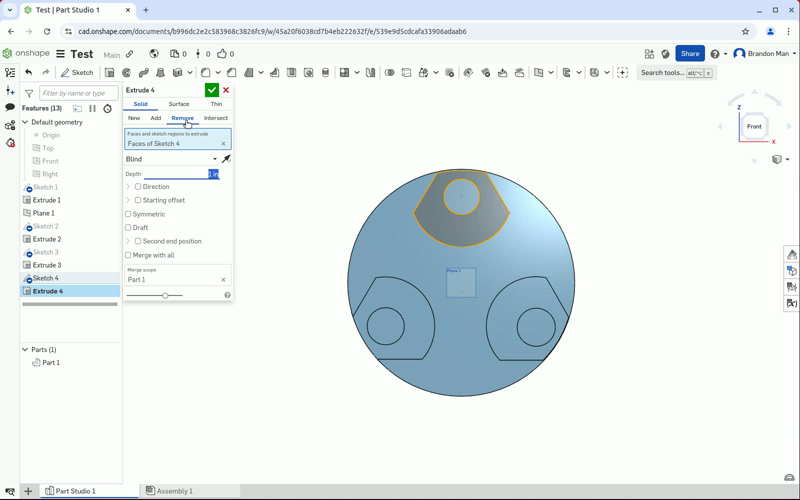
text(5.296)
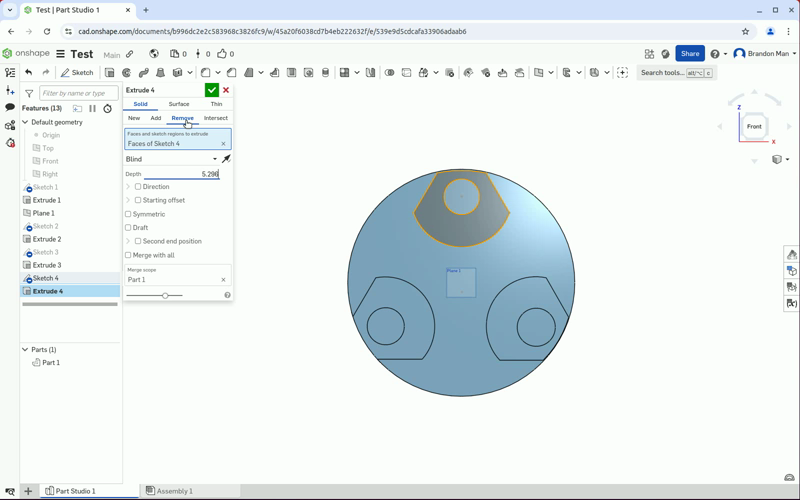
key(tab, 6)
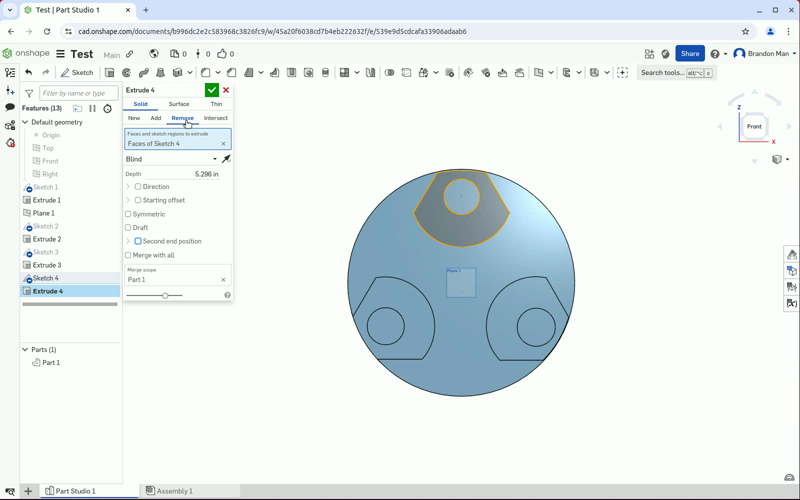
key(space)
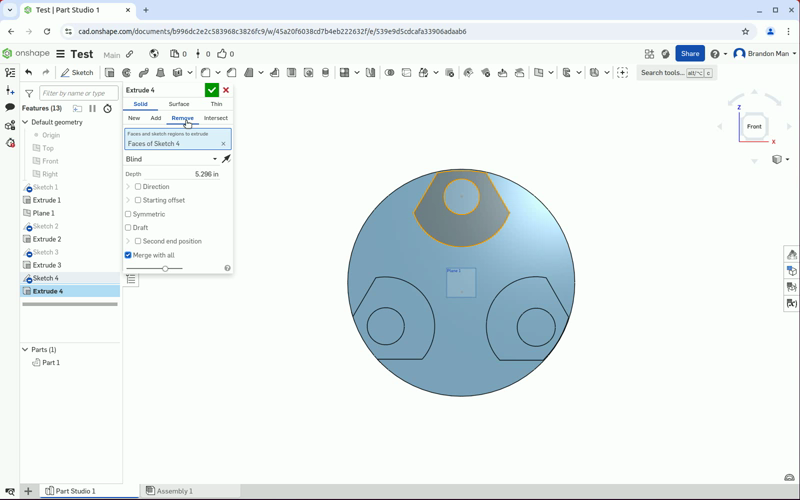
key(enter)
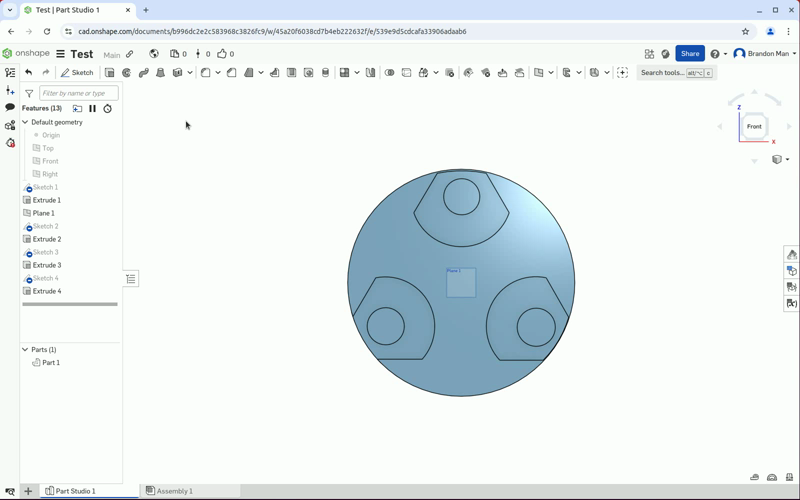
key(shift+h)
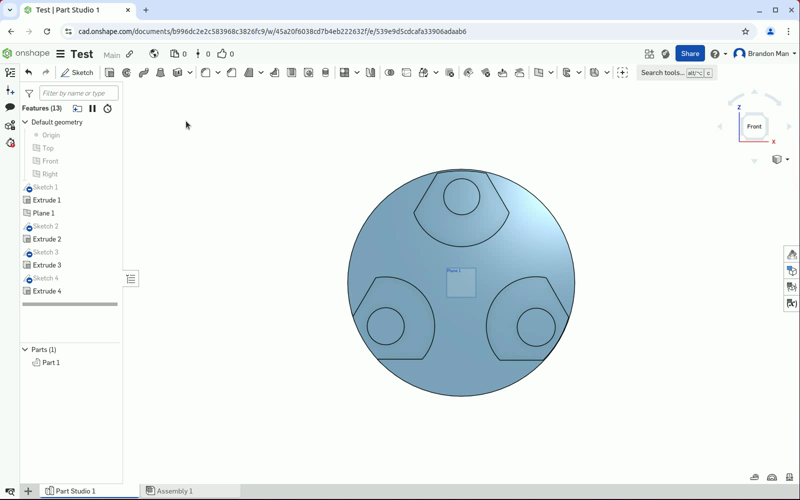
key(shift+h)
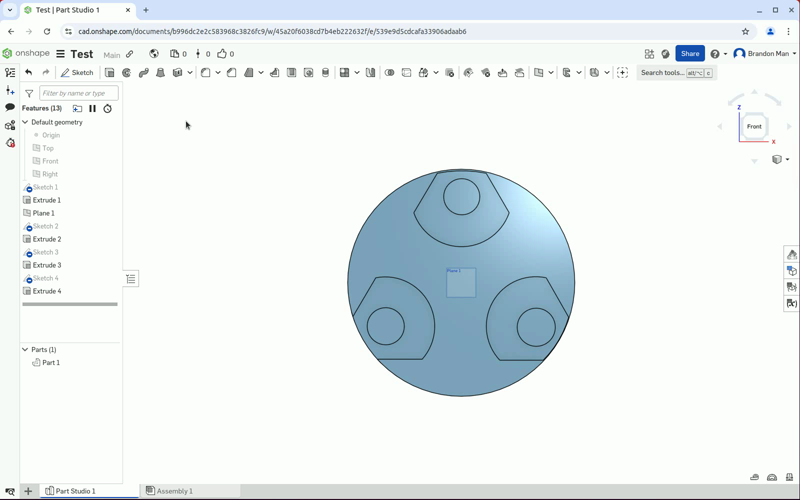
key(shift+7)
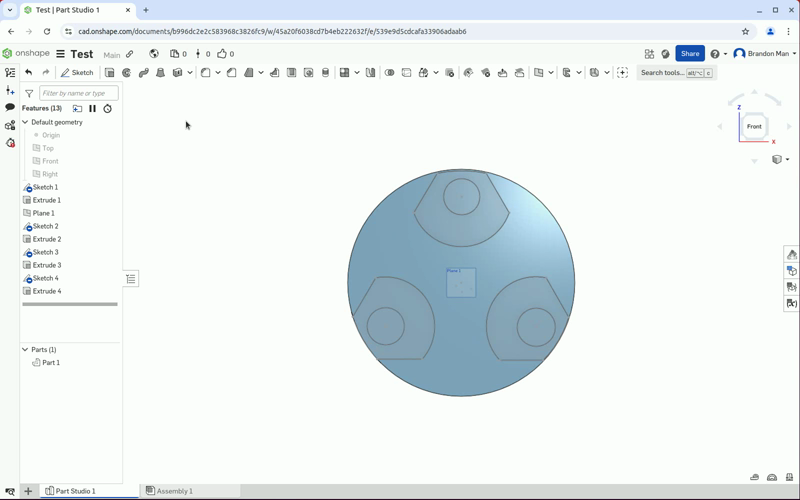
key(left, 2)
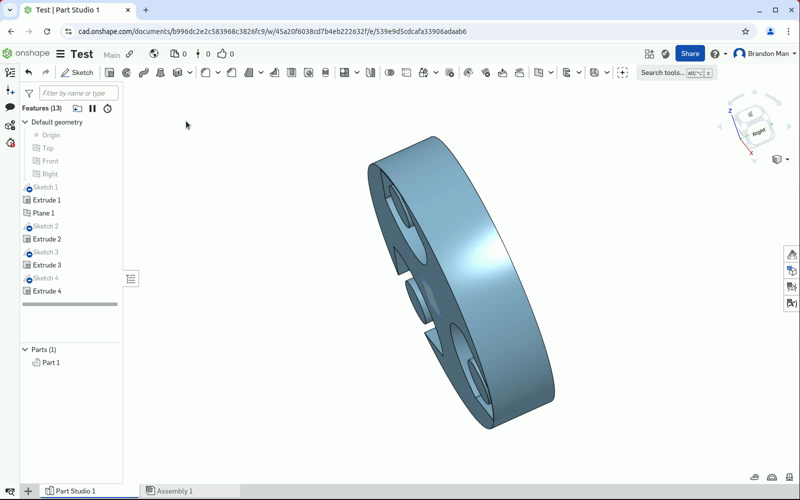
key(down, 2)
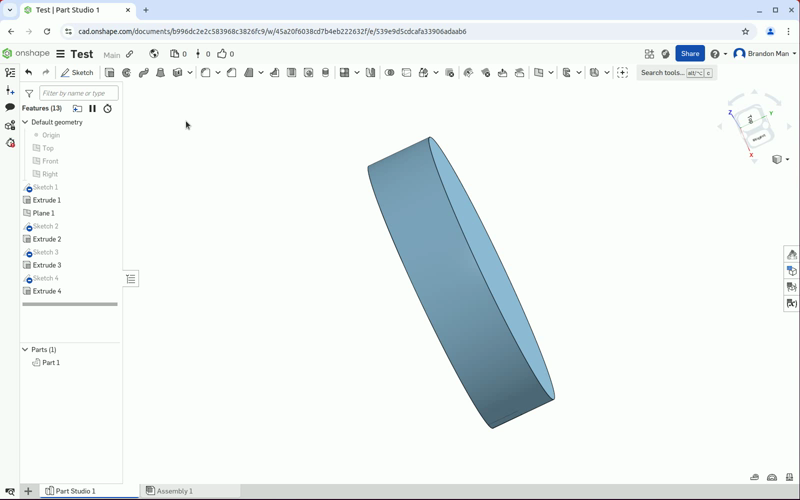
key(up, 2)
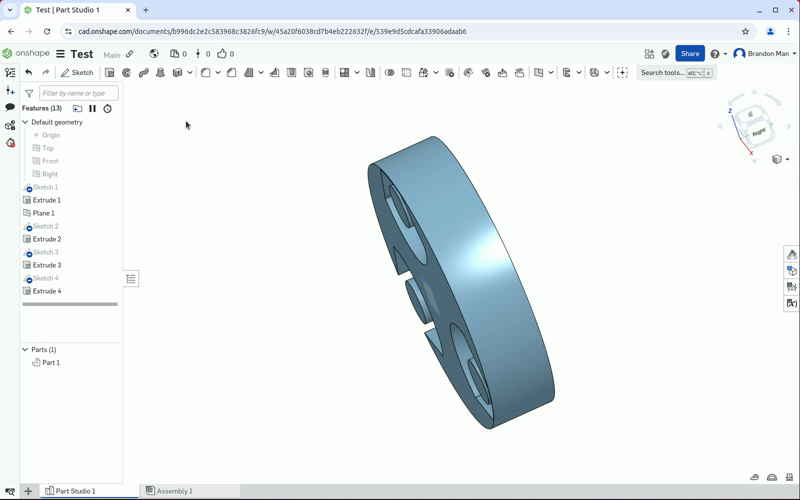
key(right, 2)
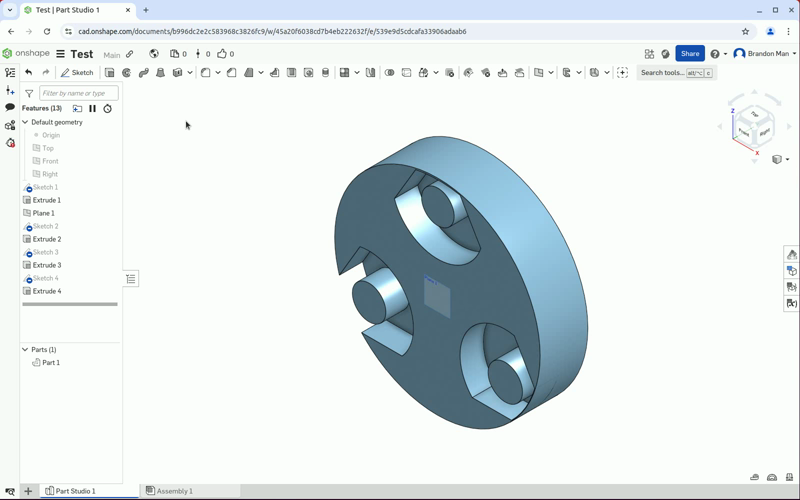
mouse_move(73, 189)
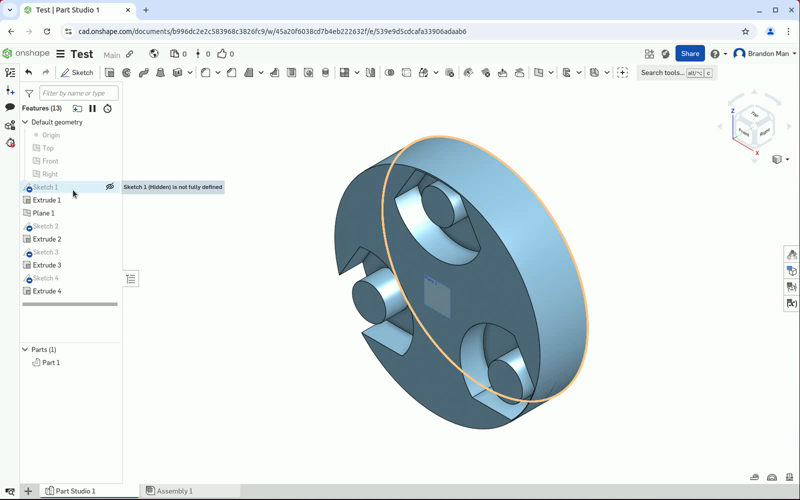
click(73, 189)